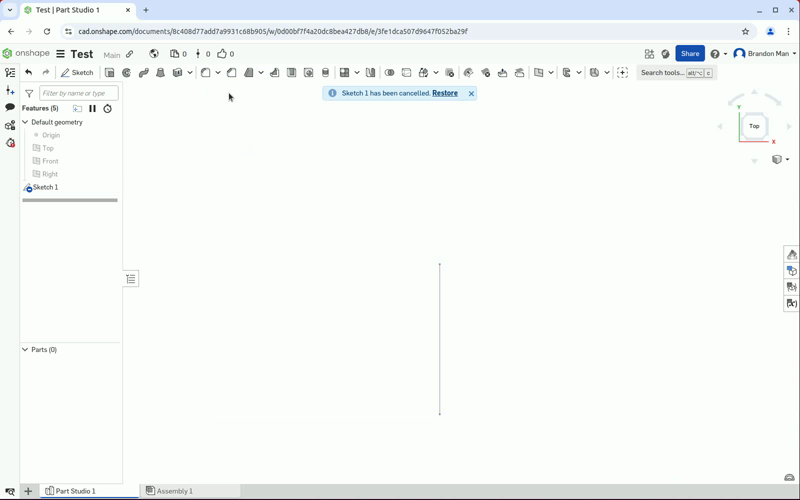
key(shift+h)
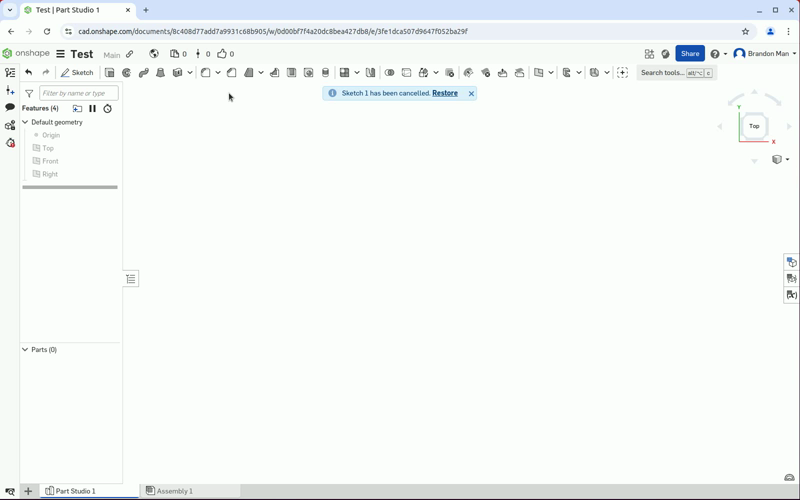
mouse_move(73, 352)
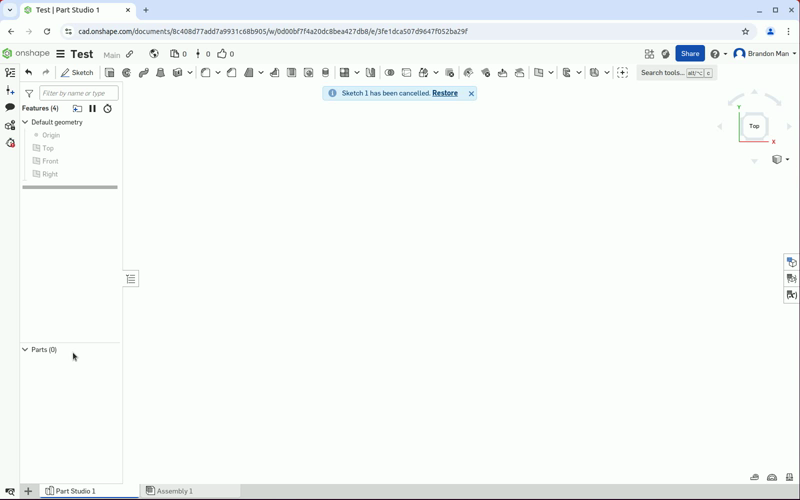
key(y)
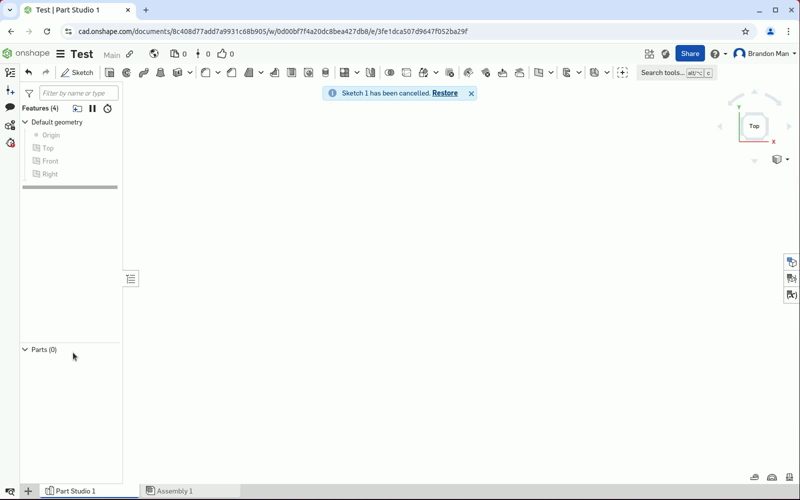
key(shift+p)
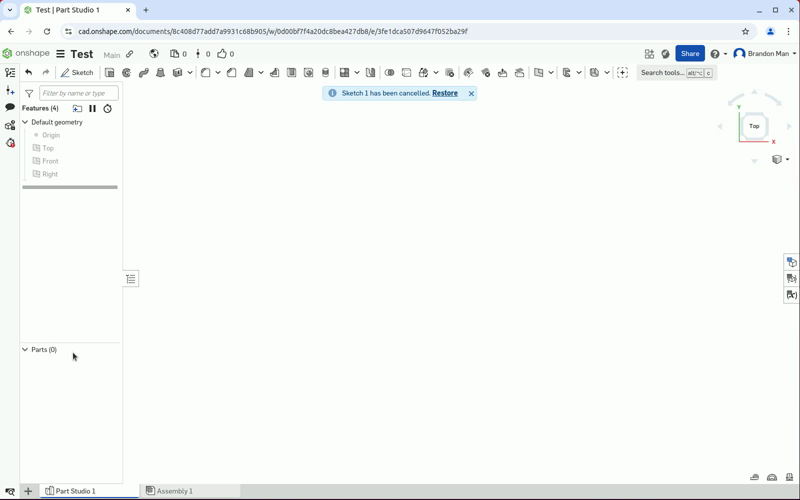
key(space)
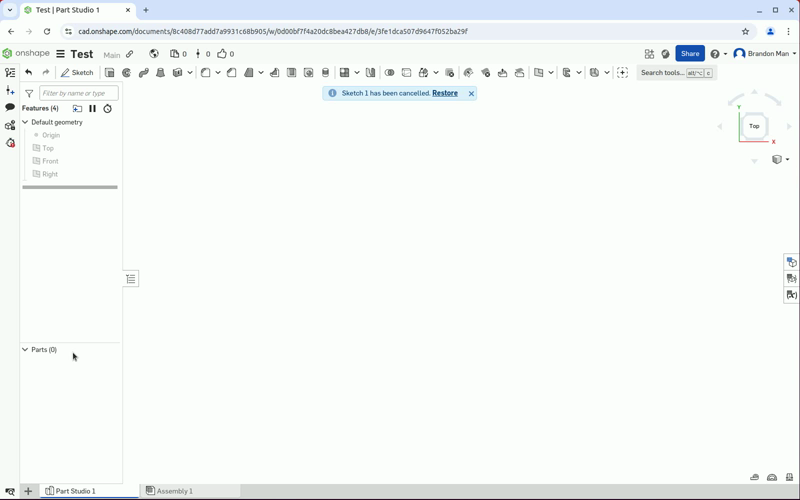
key_down(shift)
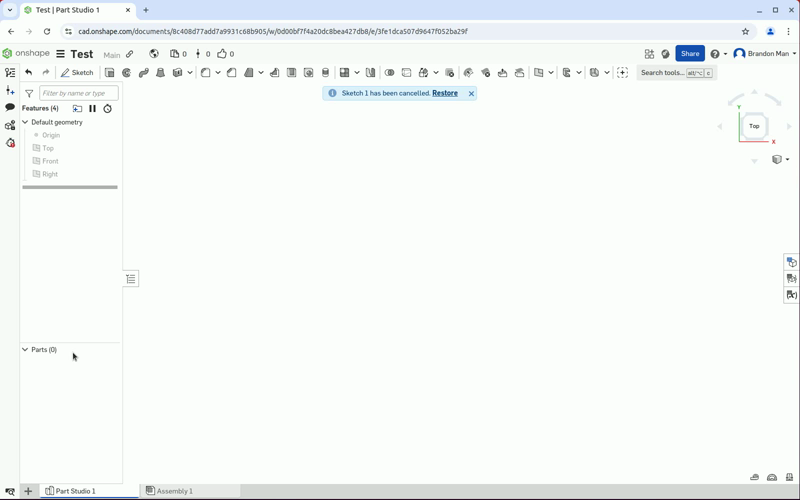
key(up)
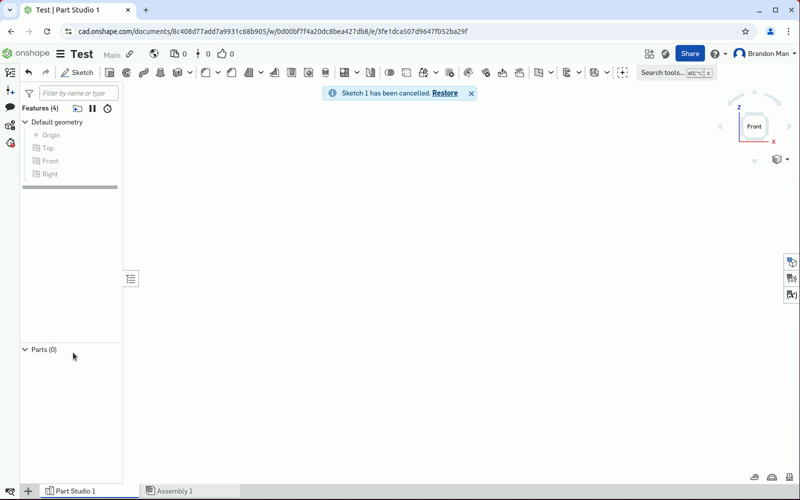
key_up(shift)
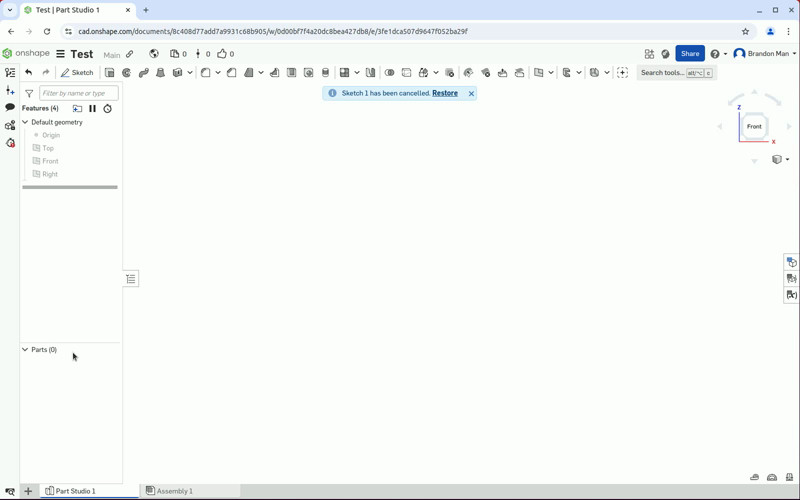
mouse_move(73, 352)
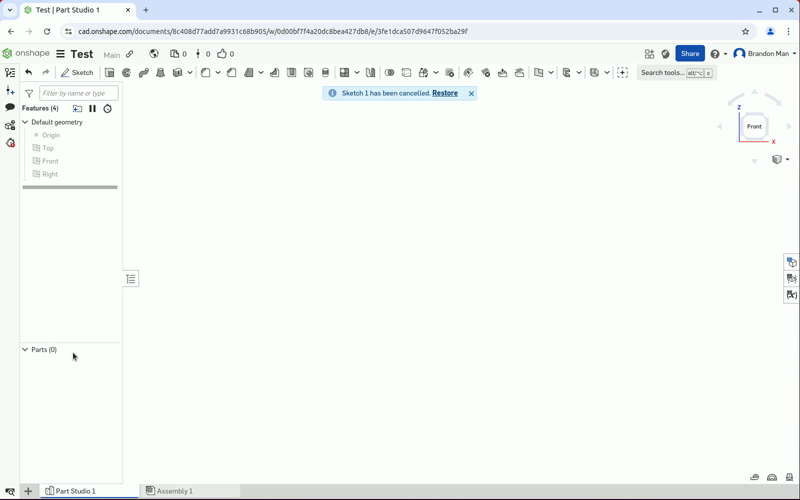
key(shift+y)
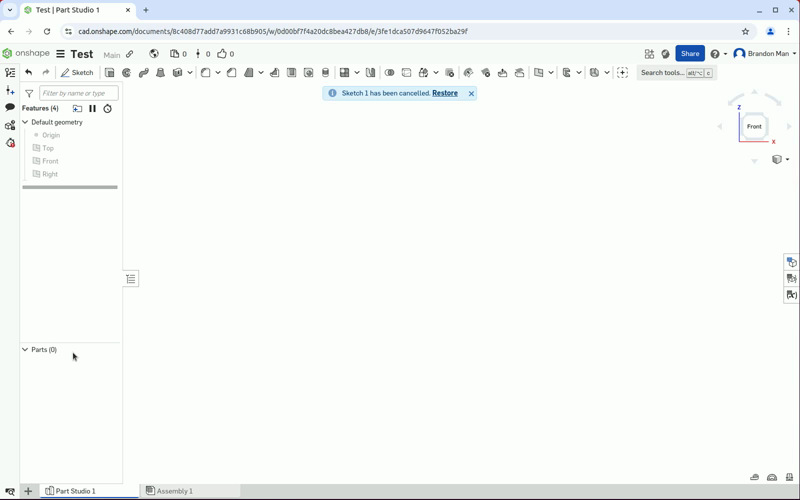
key(shift+s)
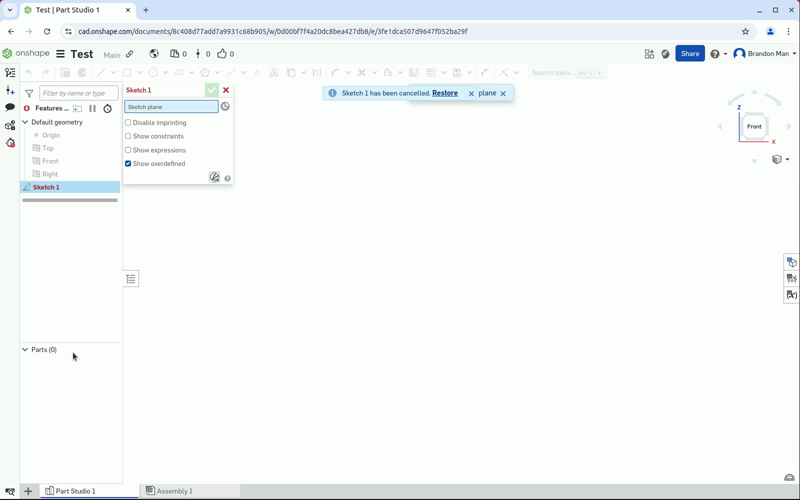
mouse_move(73, 163)
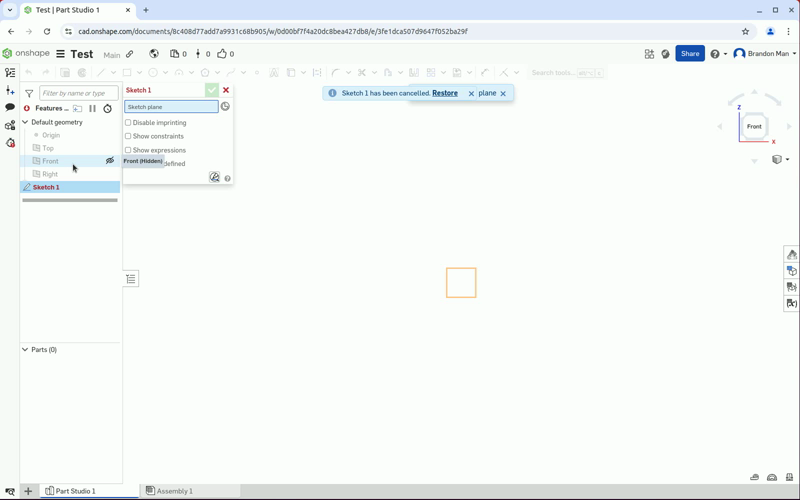
click(73, 163)
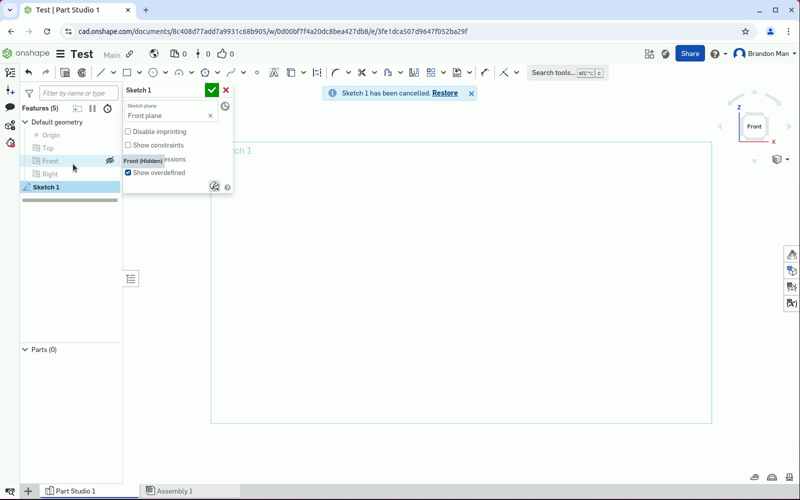
mouse_move(73, 352)
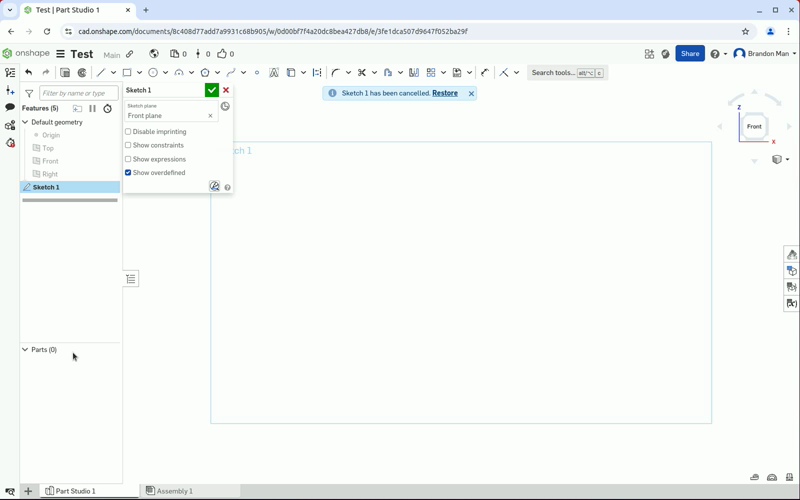
key(y)
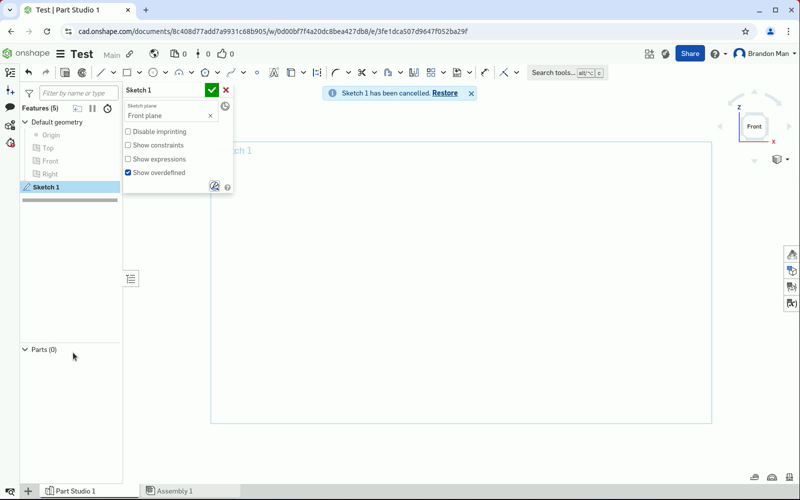
key(a)
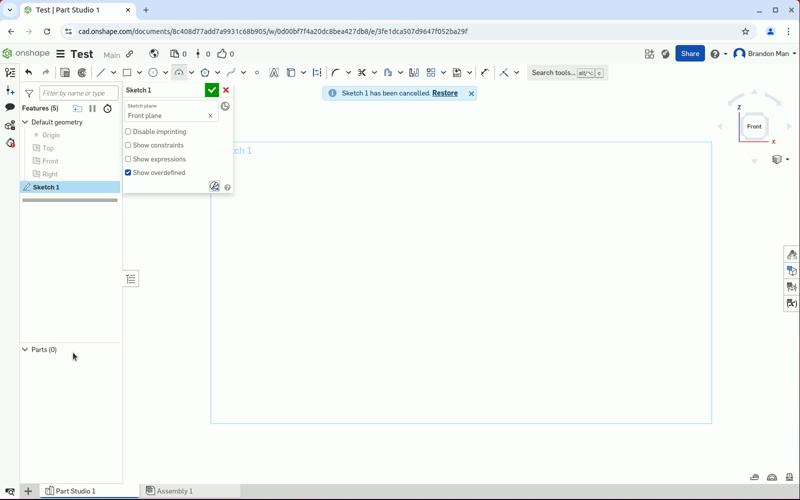
key_down(shift)
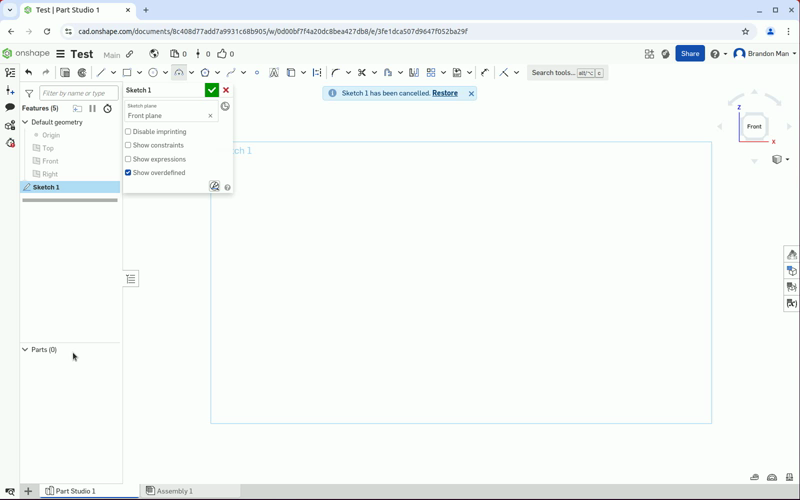
mouse_move(353, 379)
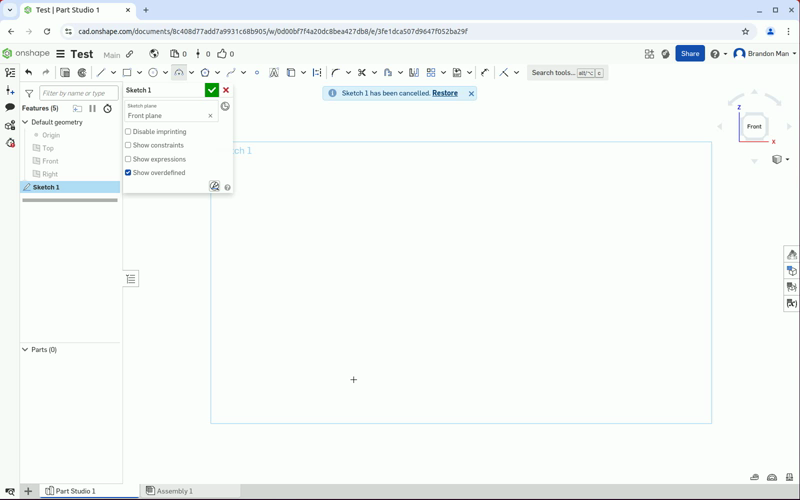
click(353, 379)
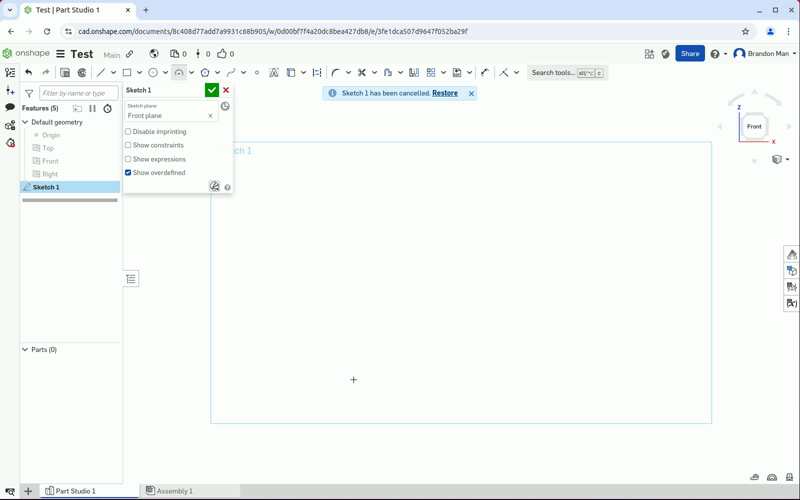
key_up(shift)
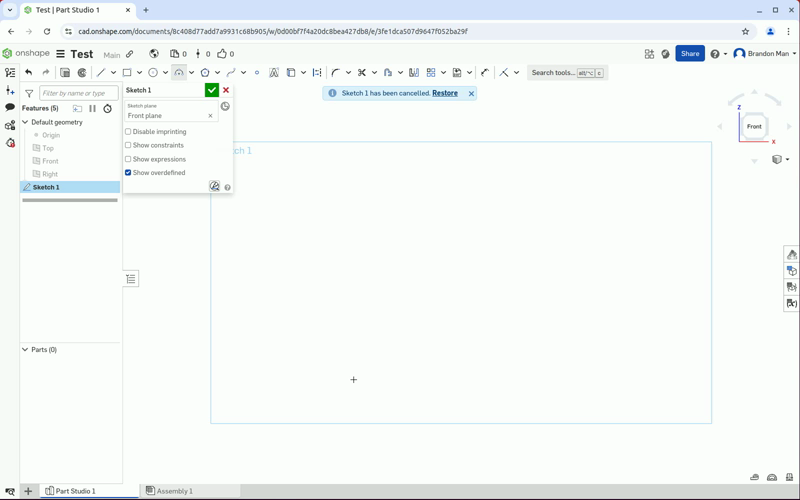
key_down(shift)
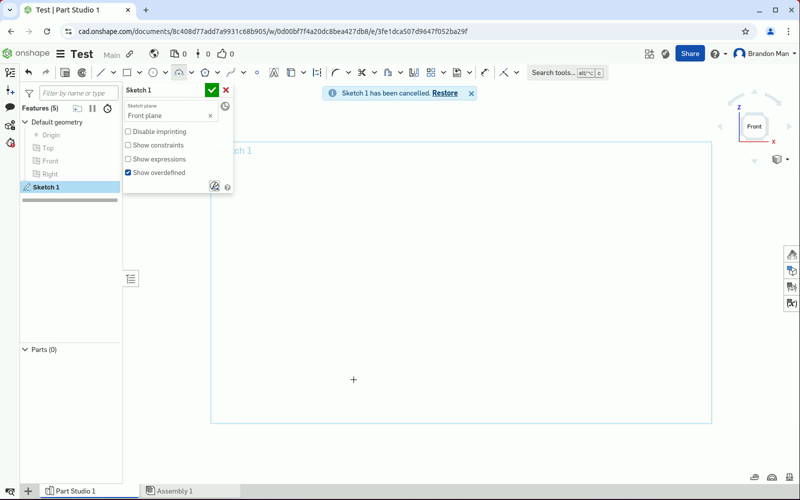
mouse_move(369, 394)
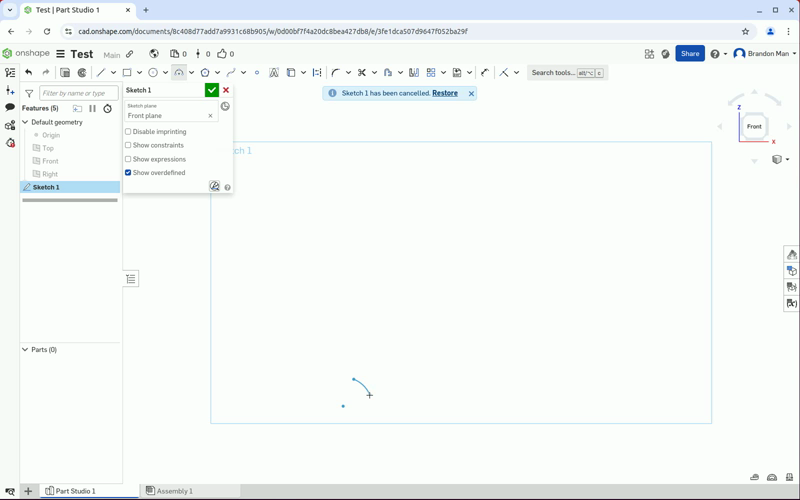
click(369, 394)
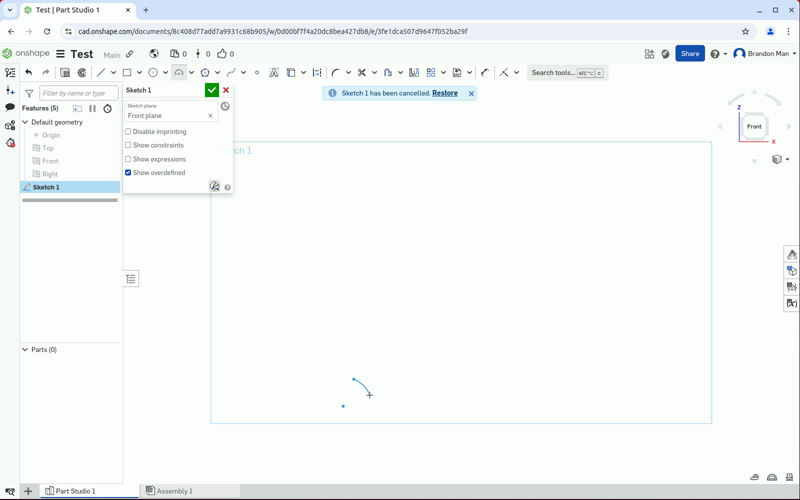
mouse_move(358, 390)
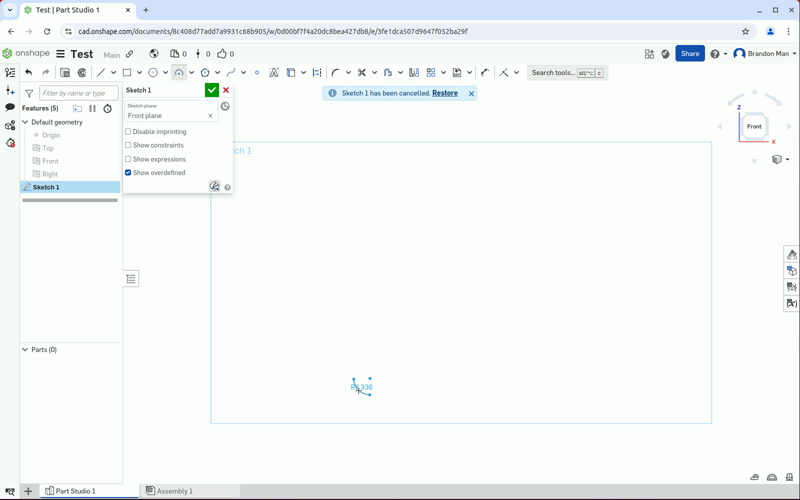
click(358, 390)
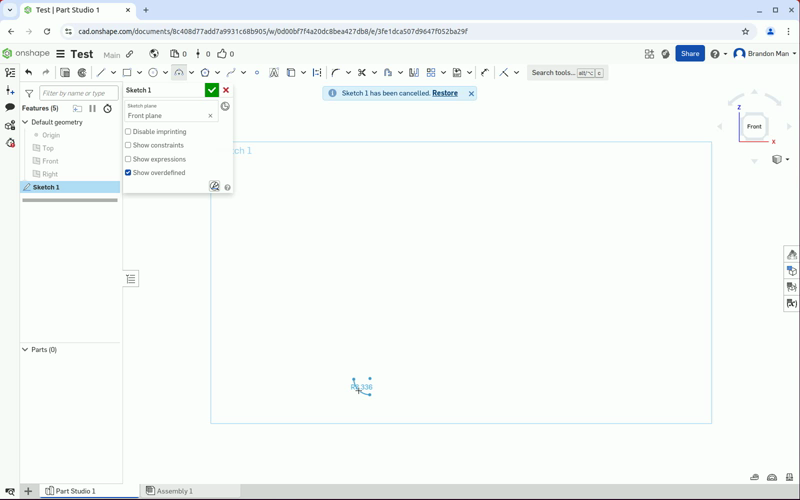
key_up(shift)
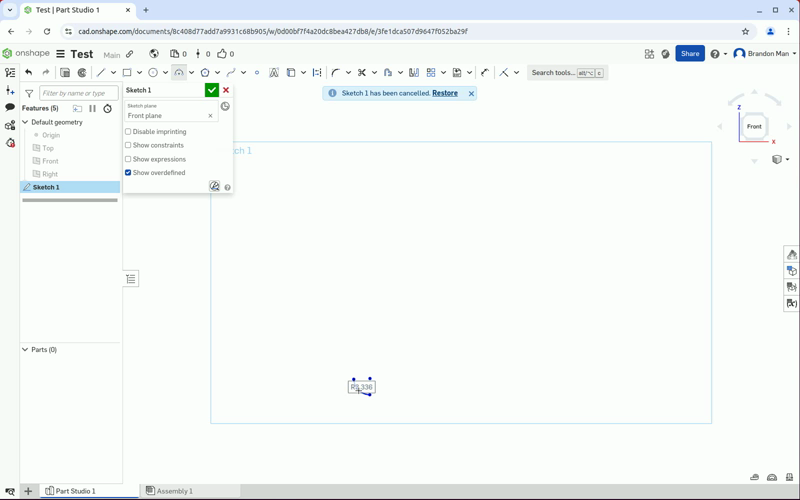
key(esc)
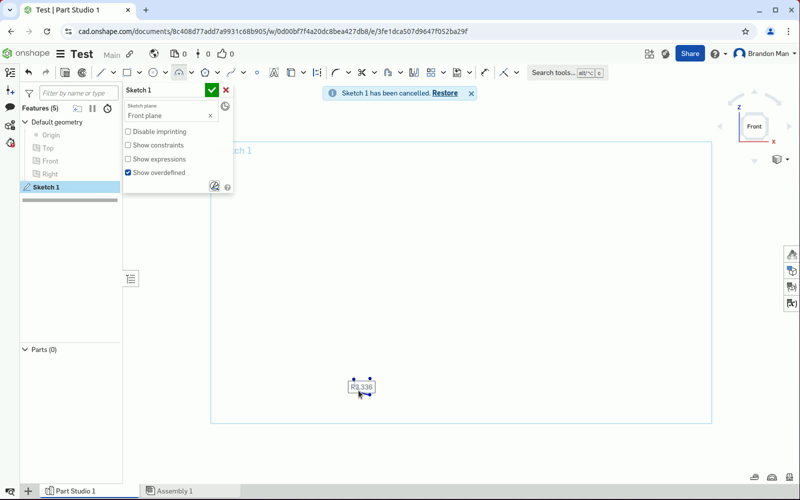
key(l)
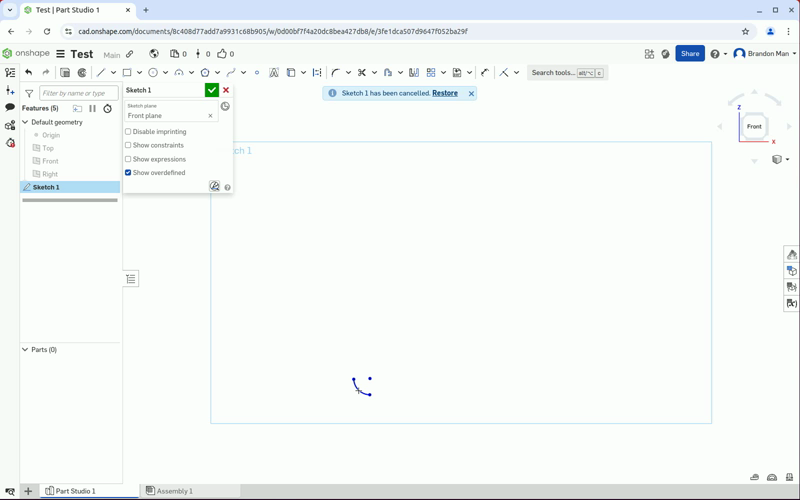
mouse_move(369, 394)
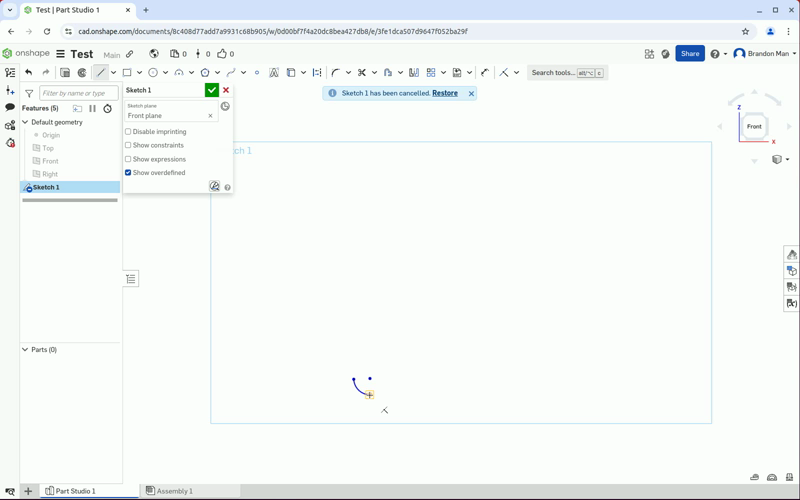
click(369, 394)
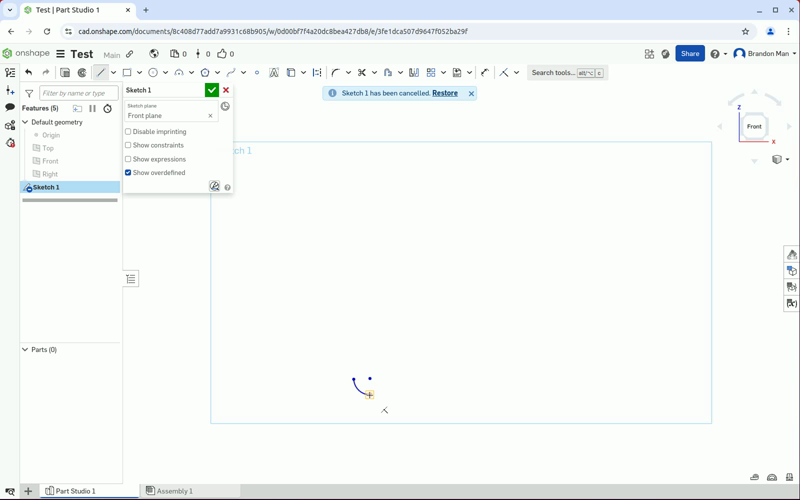
key_down(shift)
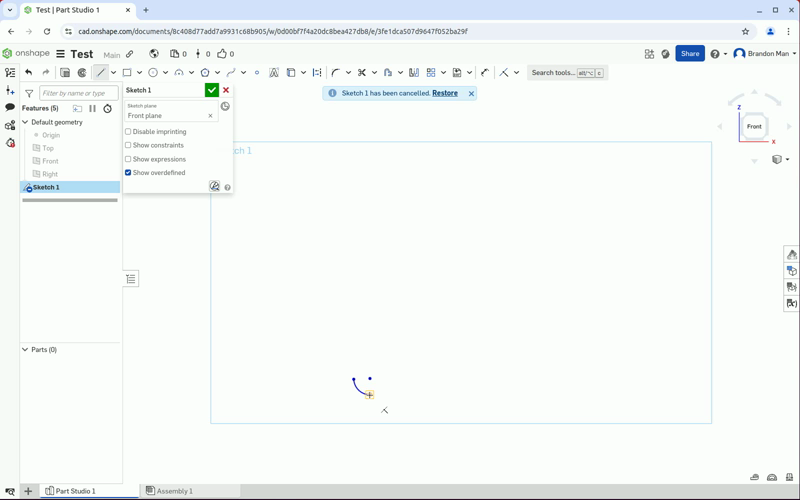
mouse_move(550, 394)
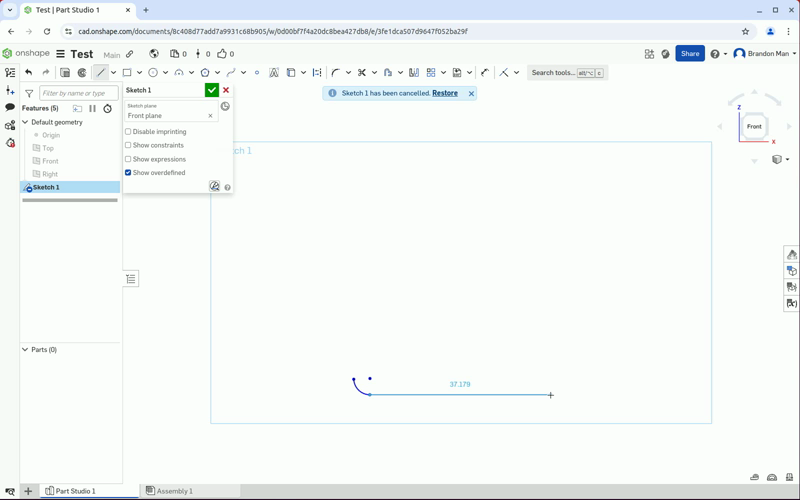
click(550, 394)
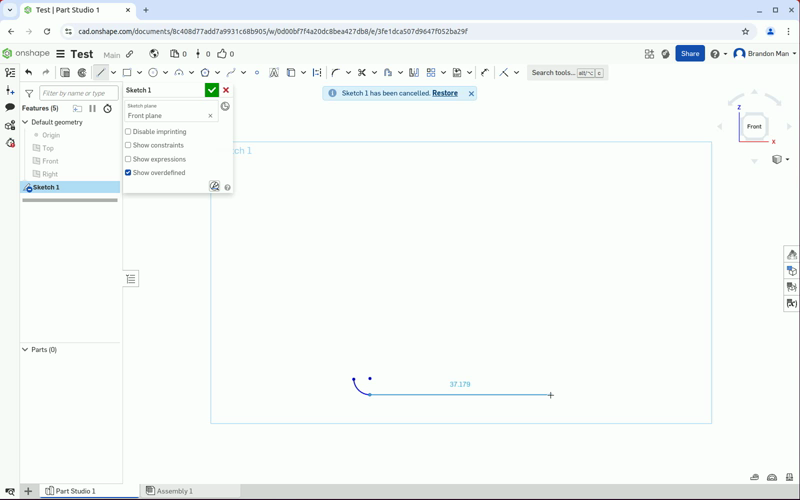
key_up(shift)
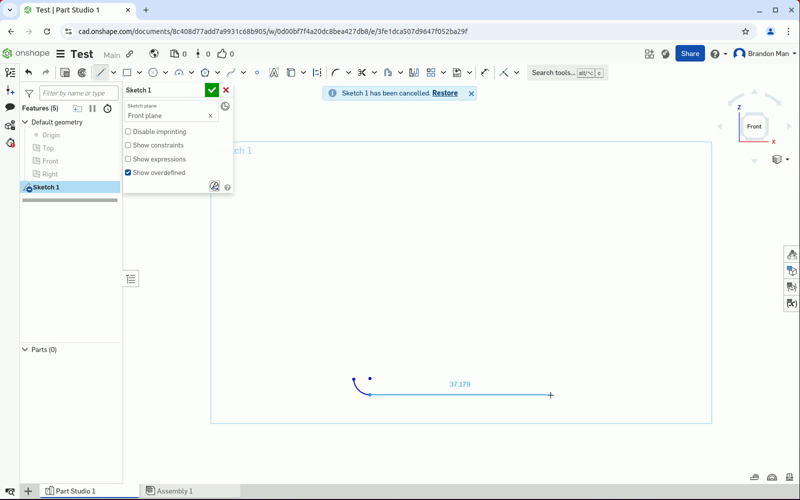
key(esc)
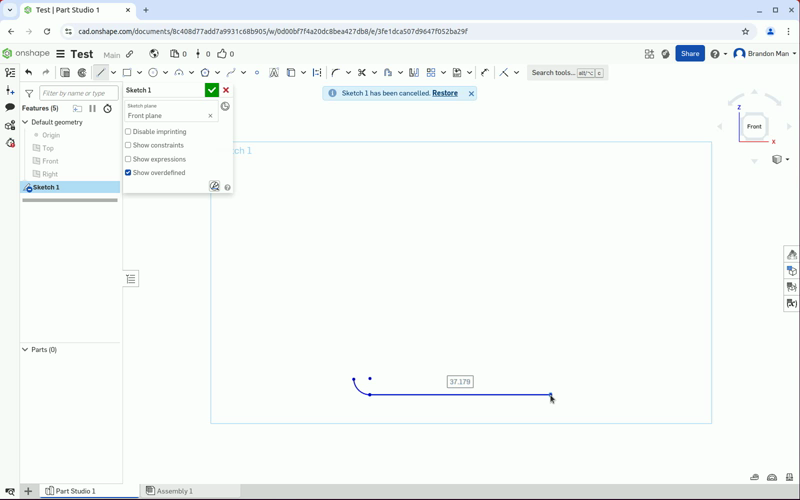
key(a)
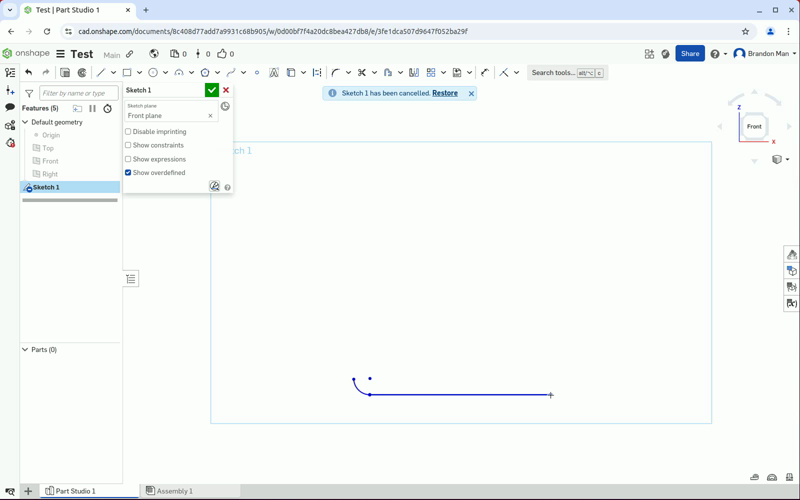
mouse_move(550, 394)
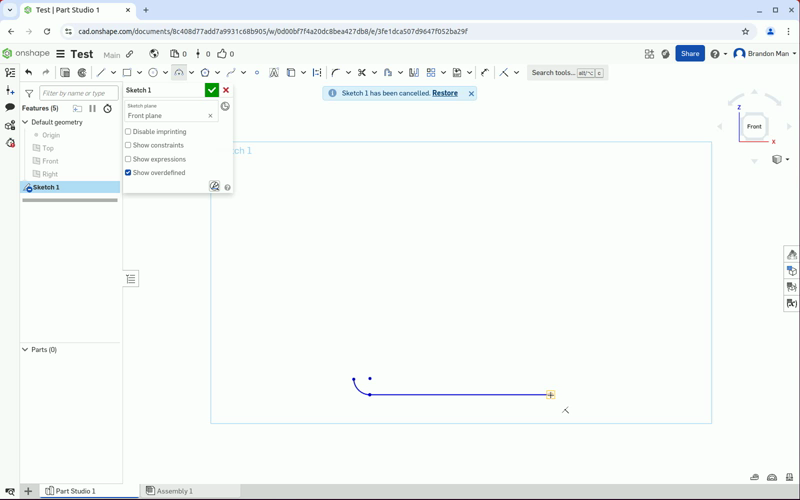
click(550, 394)
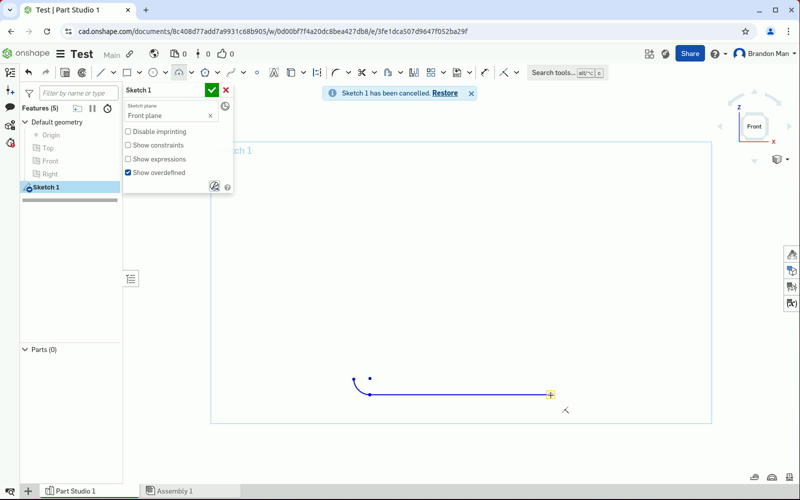
key_down(shift)
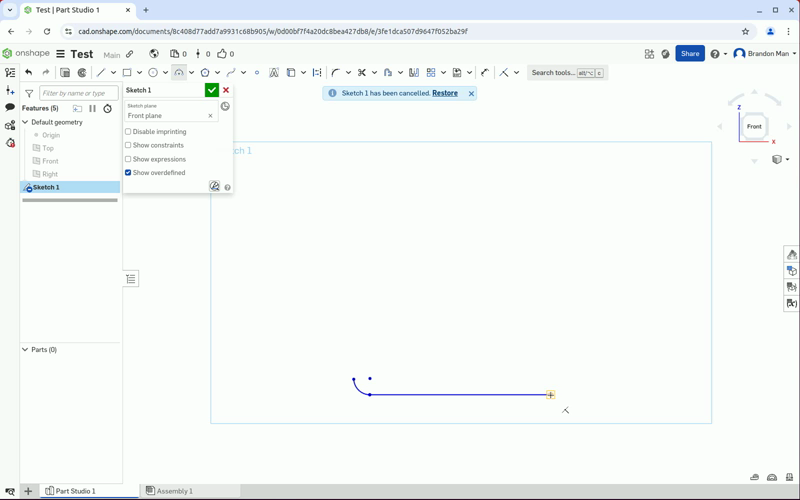
mouse_move(566, 379)
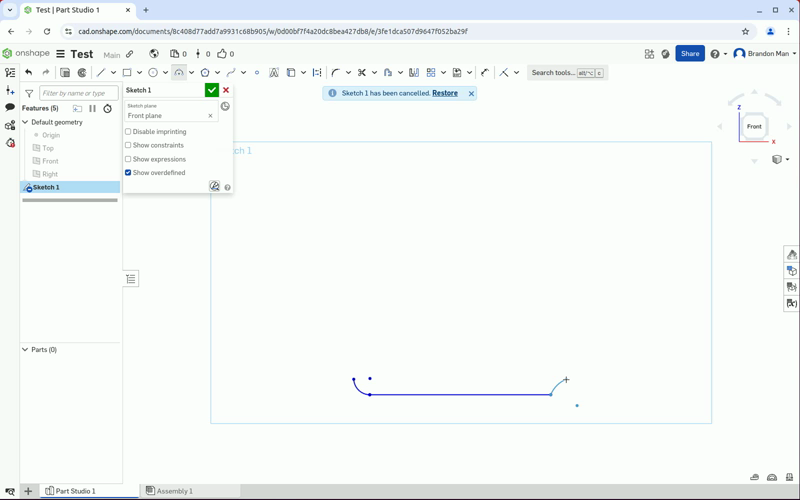
click(566, 379)
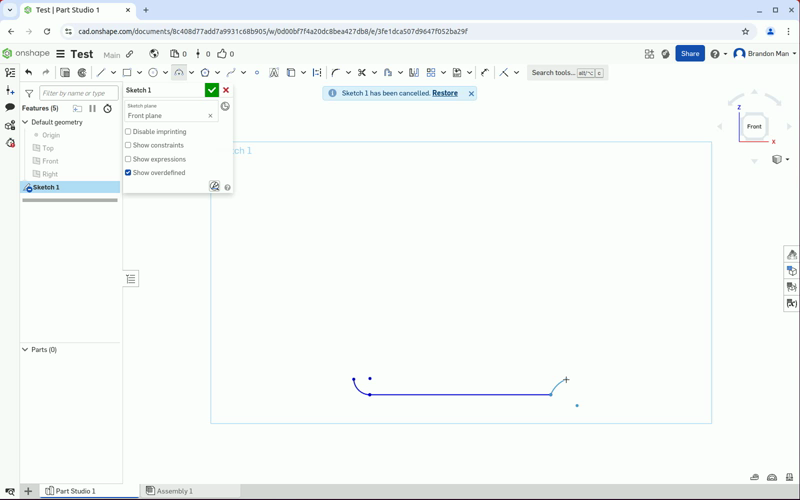
mouse_move(561, 390)
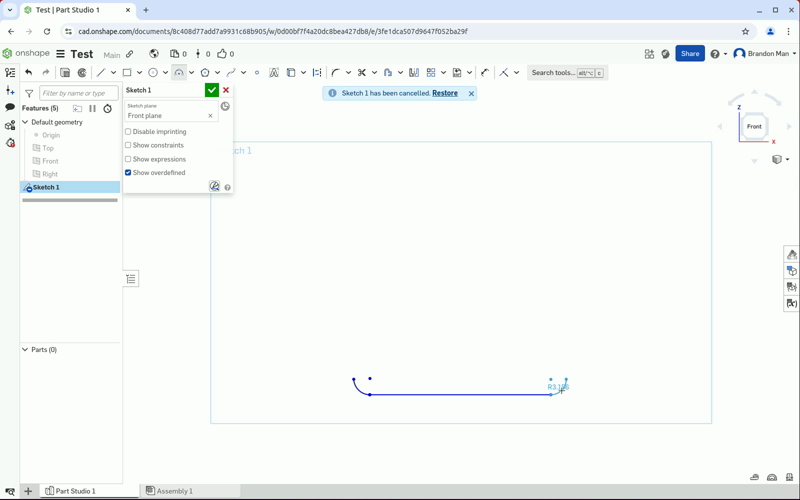
click(561, 390)
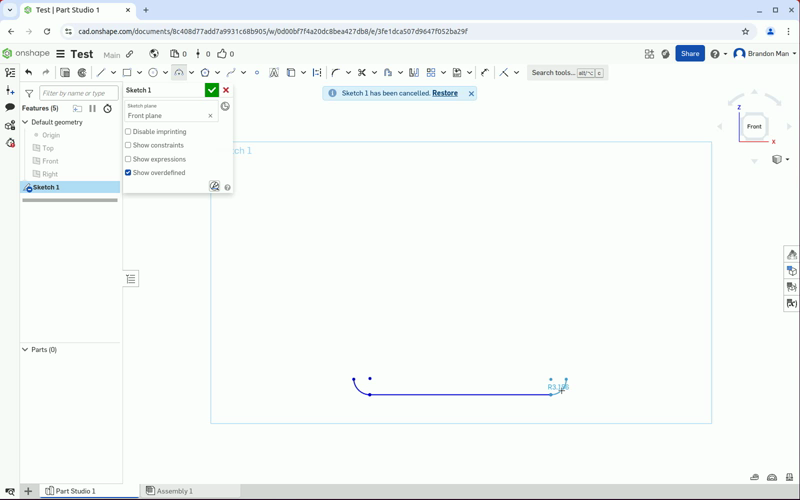
key_up(shift)
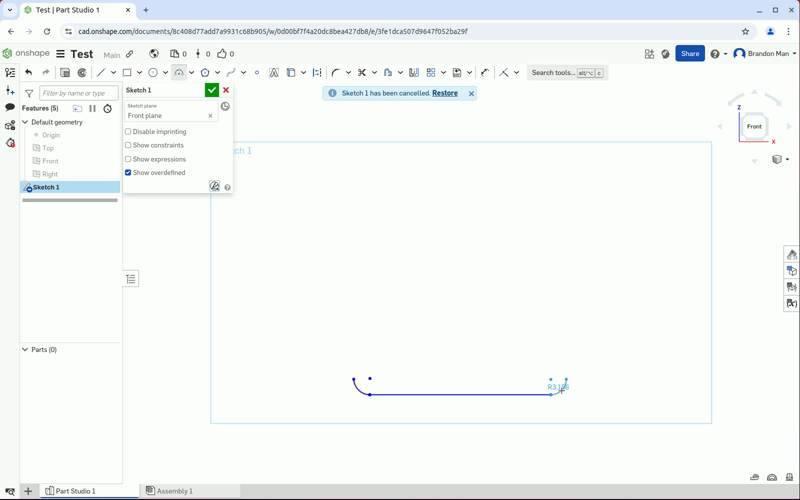
key(esc)
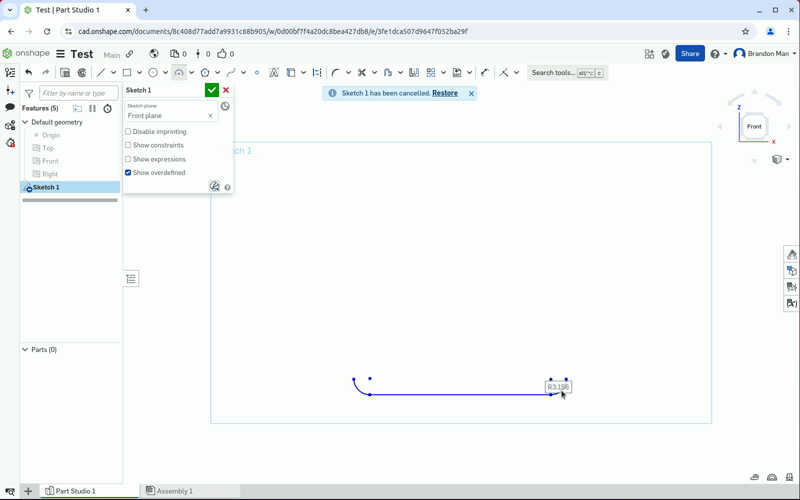
key(l)
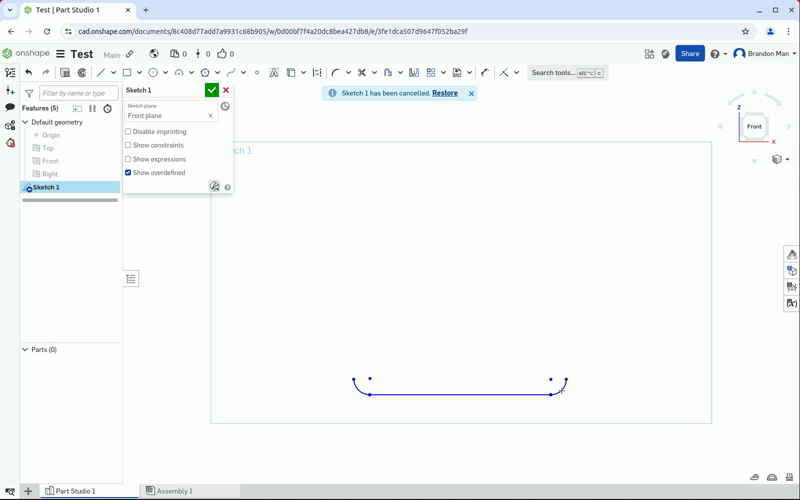
mouse_move(566, 379)
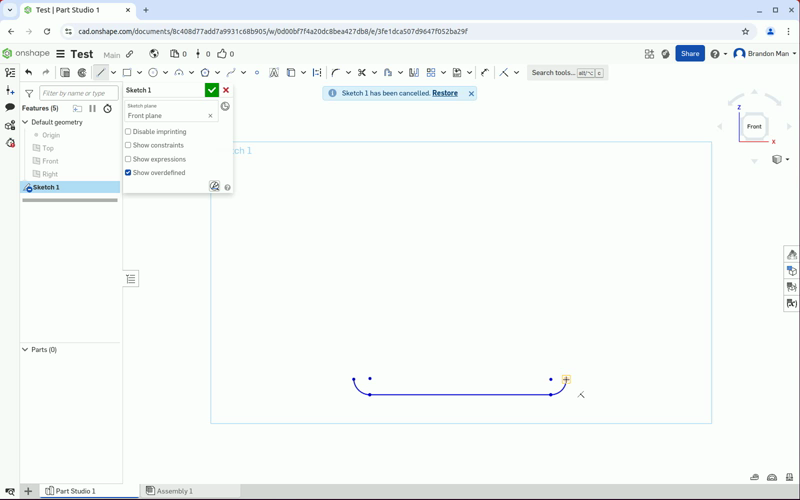
click(566, 379)
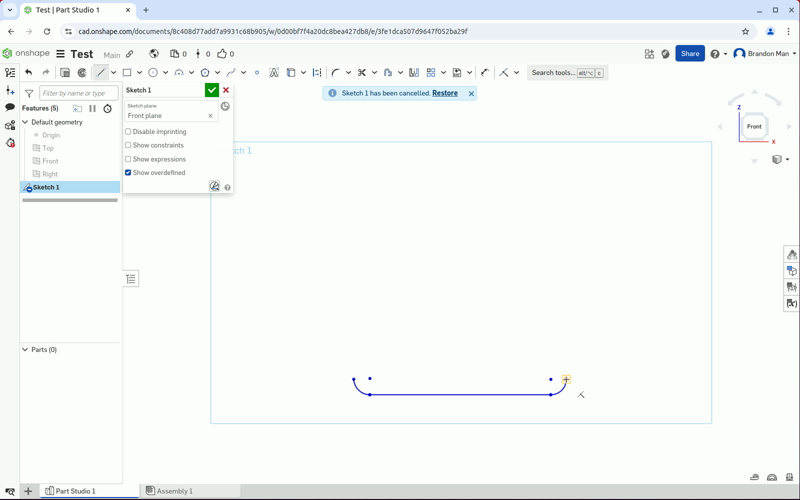
key_down(shift)
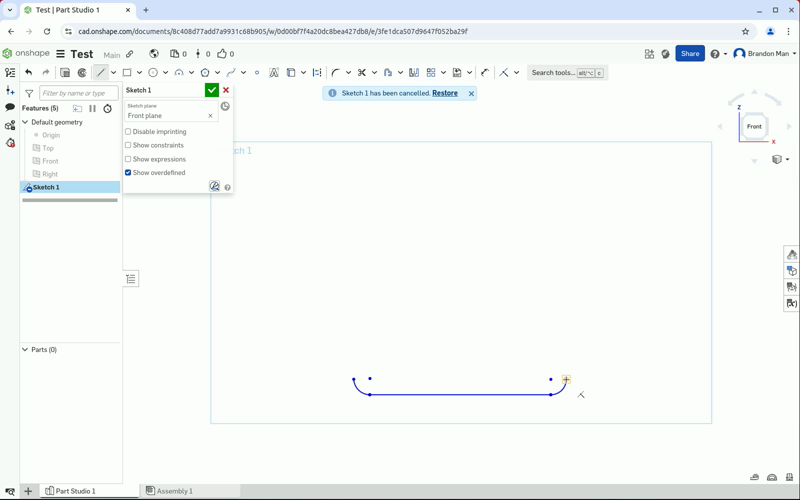
mouse_move(566, 186)
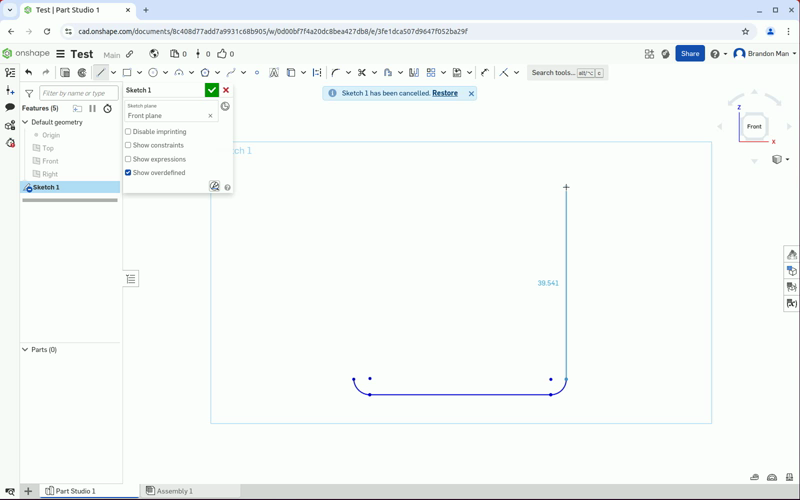
click(566, 186)
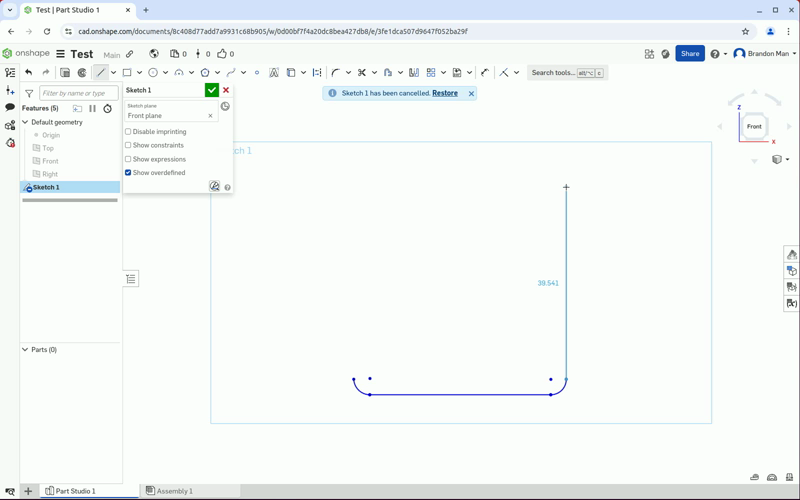
key_up(shift)
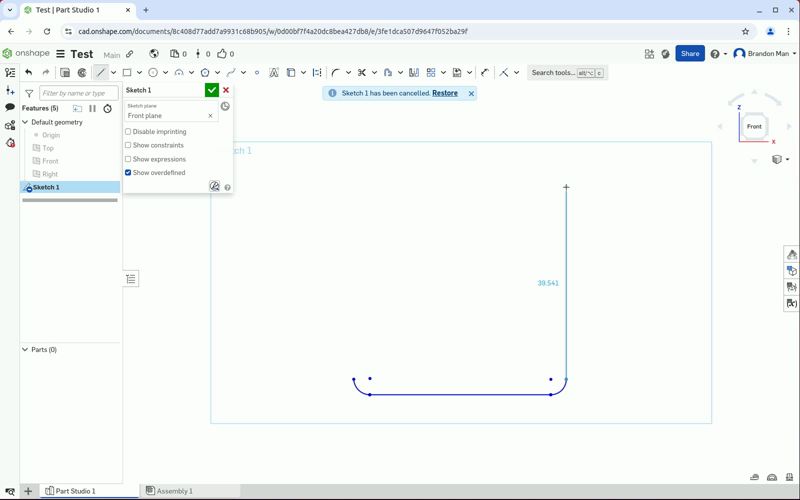
key(esc)
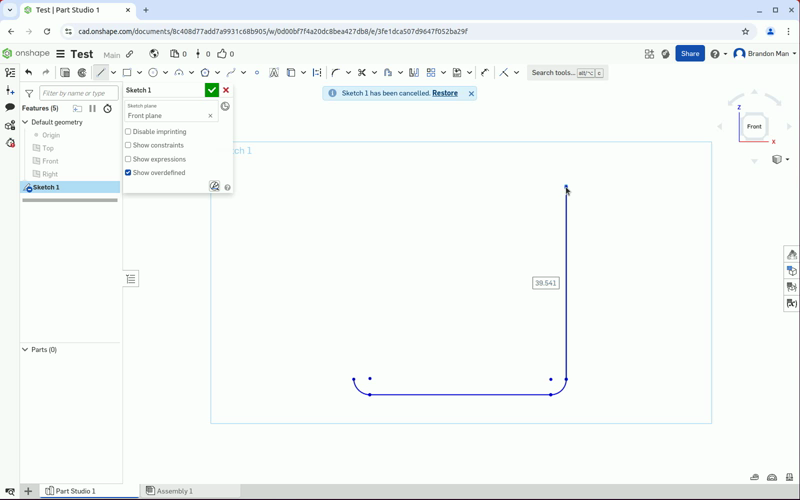
key(a)
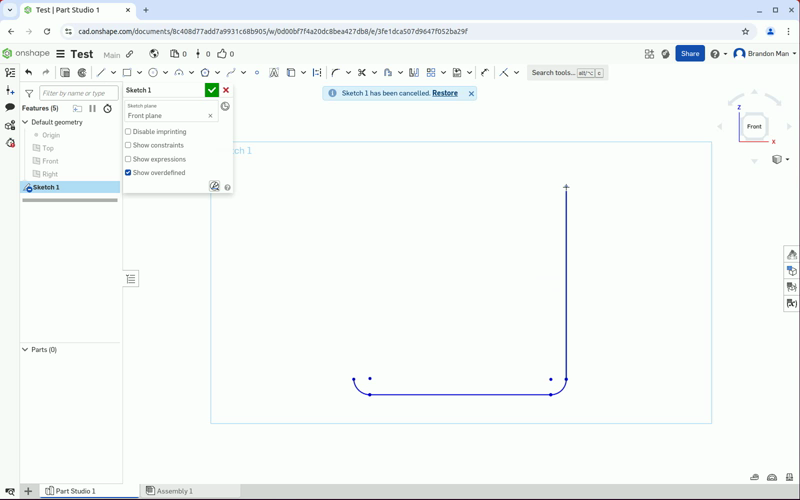
mouse_move(566, 186)
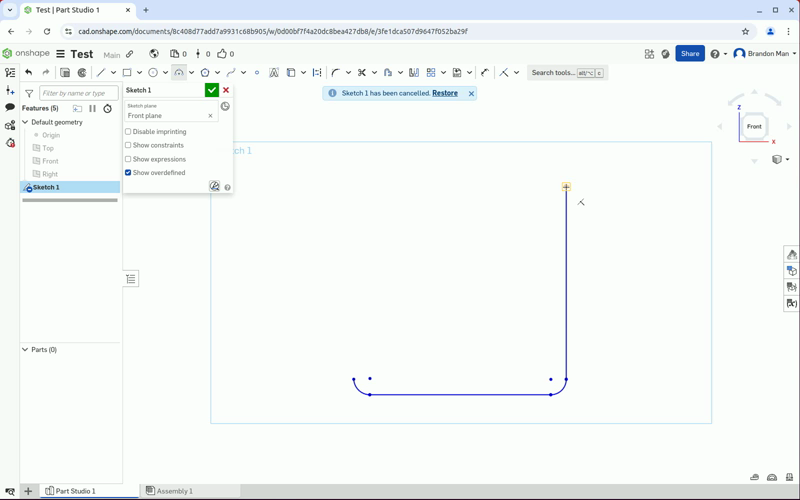
click(566, 186)
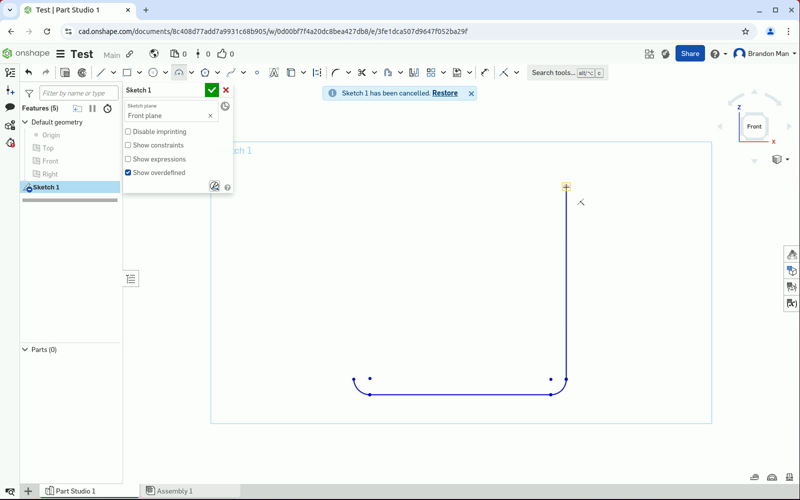
key_down(shift)
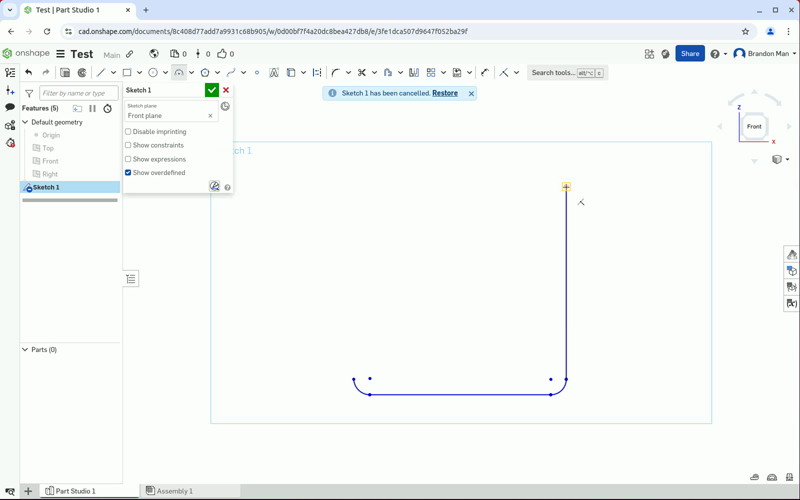
mouse_move(550, 171)
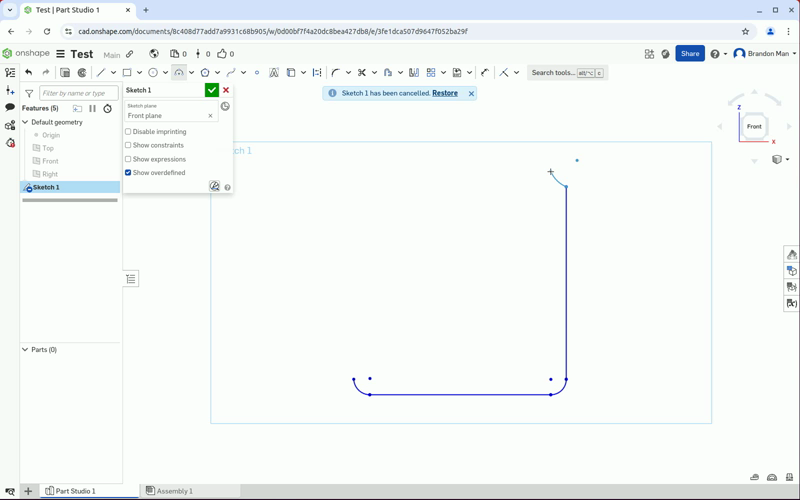
click(550, 171)
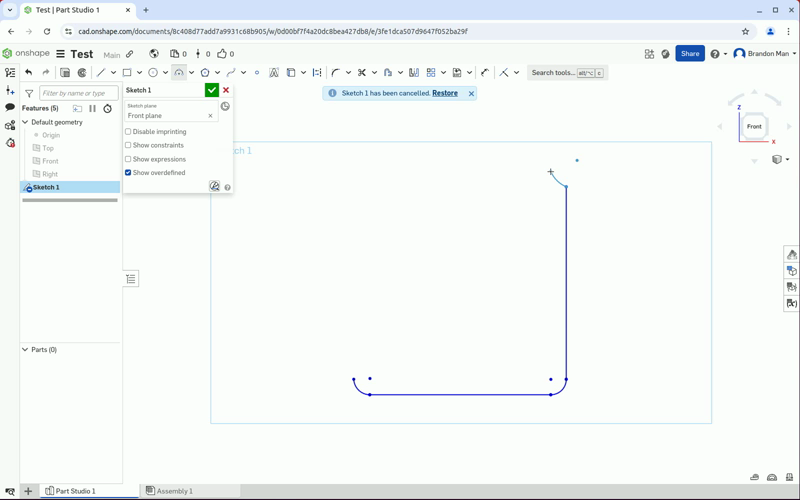
mouse_move(561, 175)
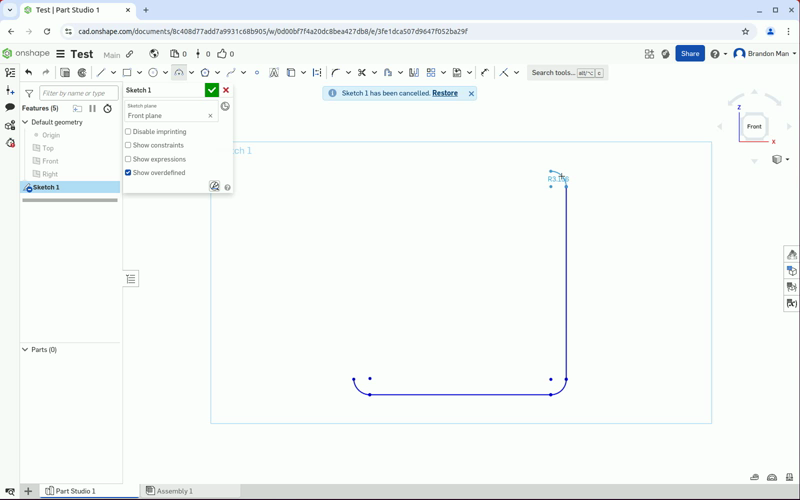
click(561, 175)
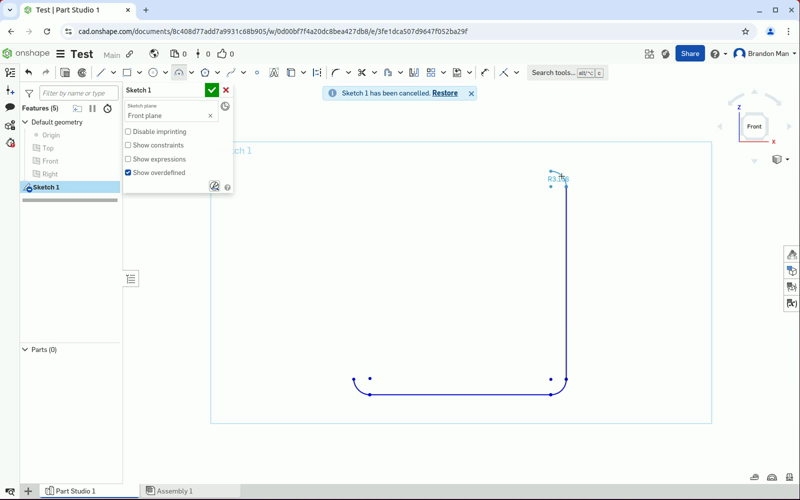
key_up(shift)
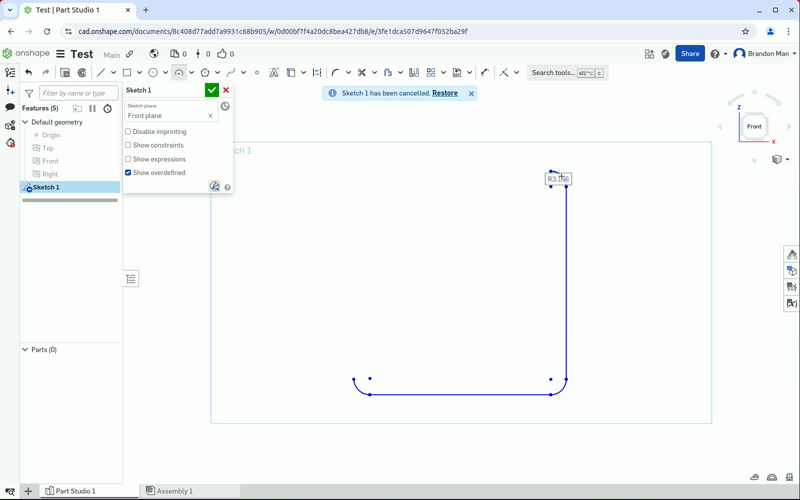
key(esc)
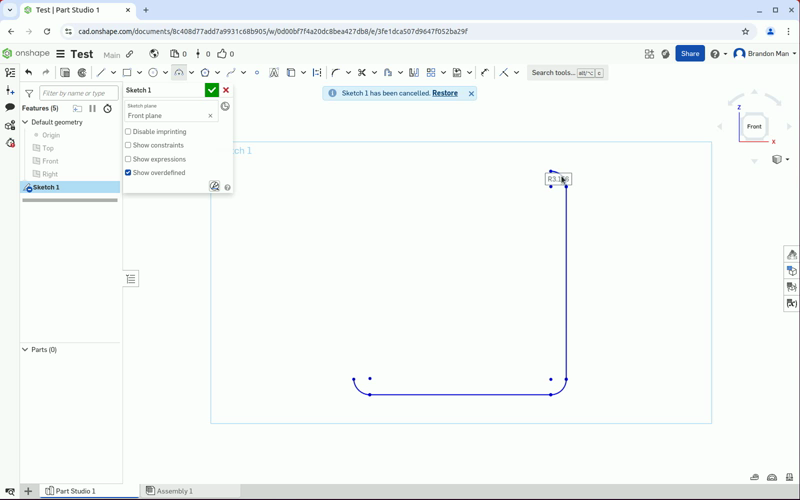
key(l)
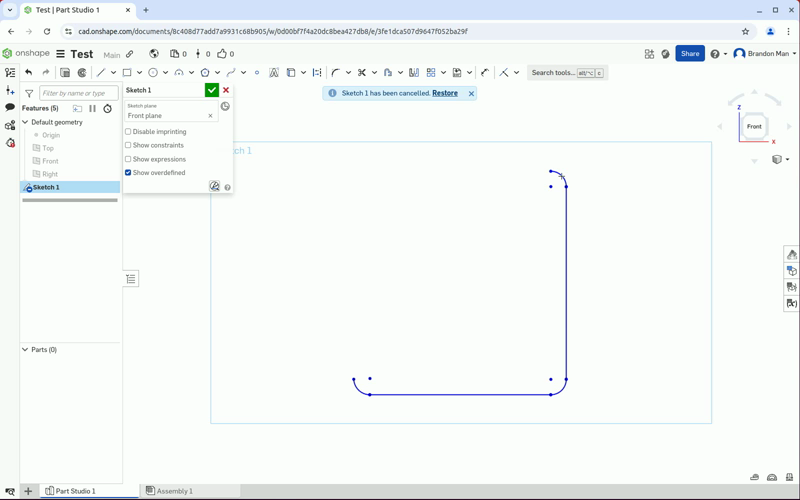
mouse_move(550, 171)
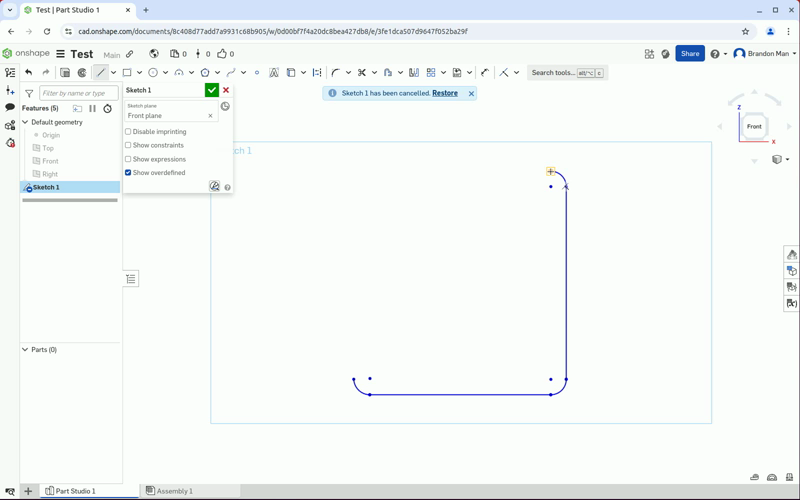
click(550, 171)
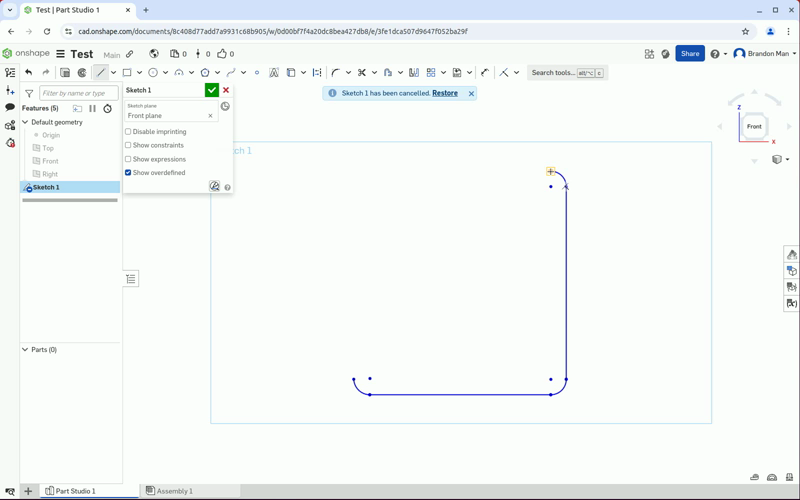
key_down(shift)
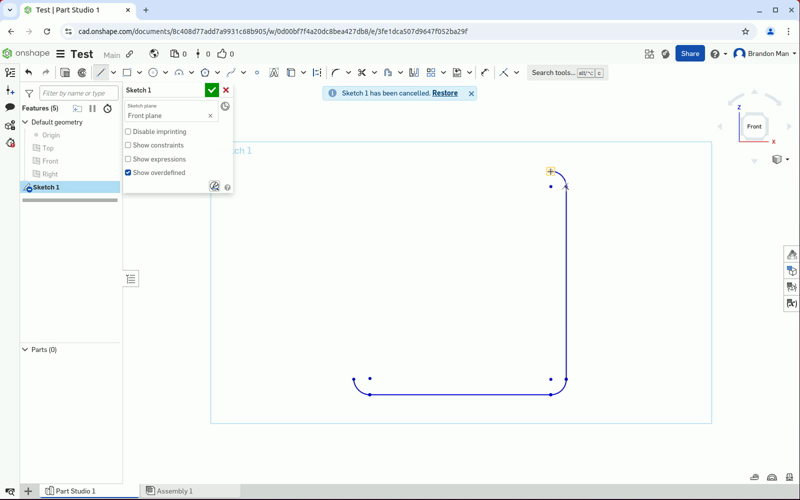
mouse_move(369, 171)
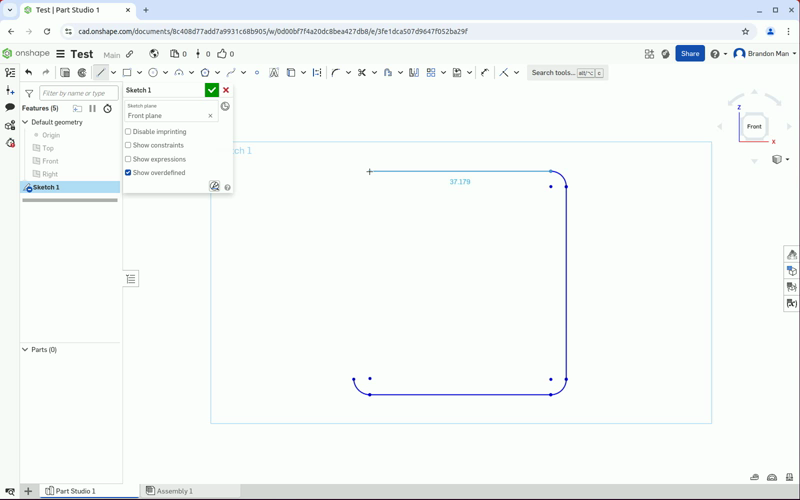
click(369, 171)
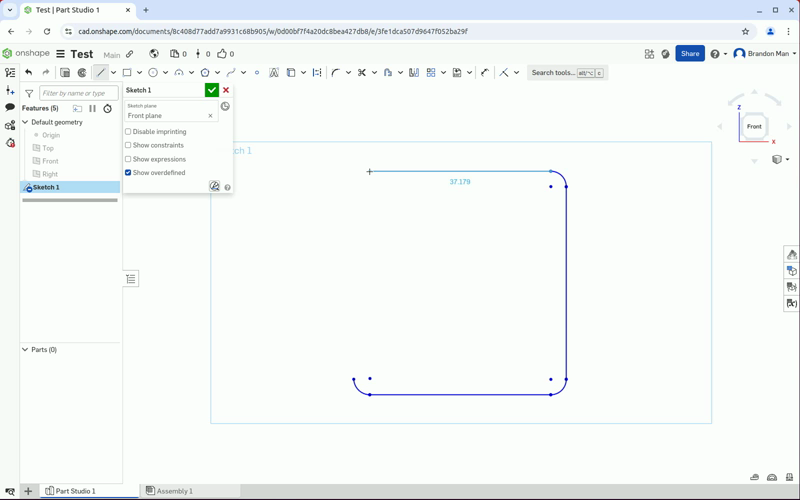
key_up(shift)
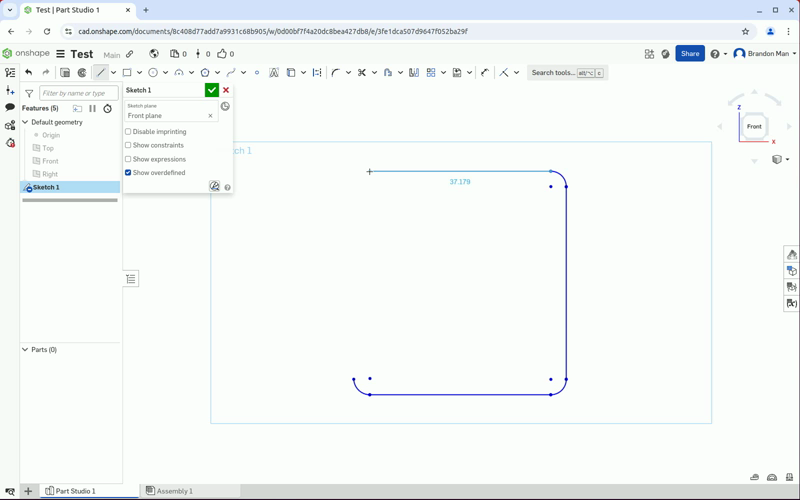
key(esc)
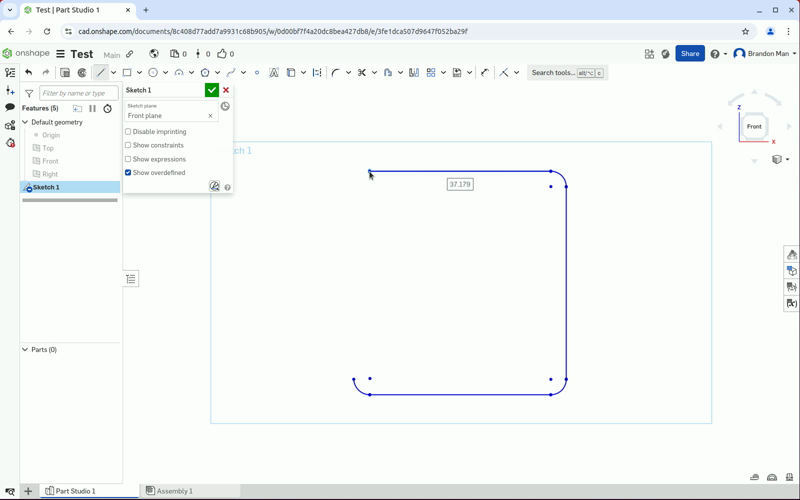
key(a)
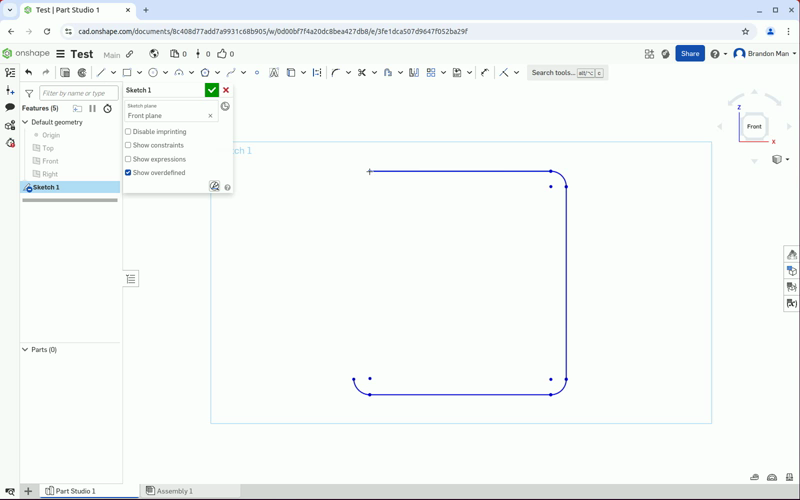
mouse_move(369, 171)
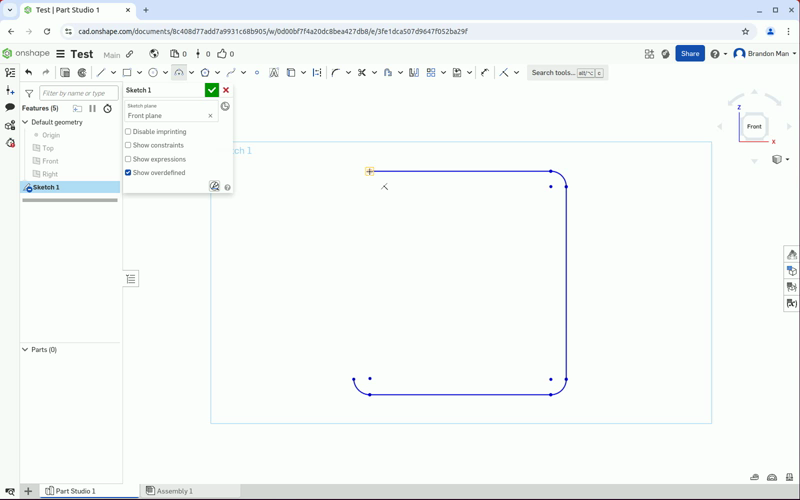
click(369, 171)
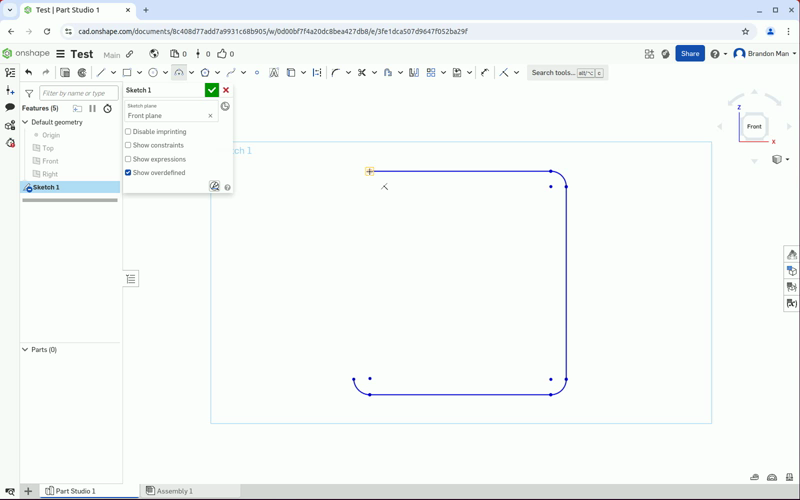
key_down(shift)
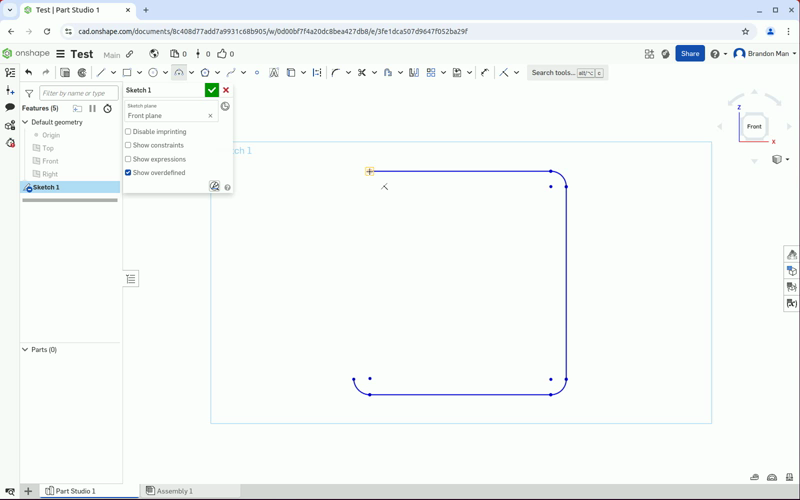
mouse_move(354, 186)
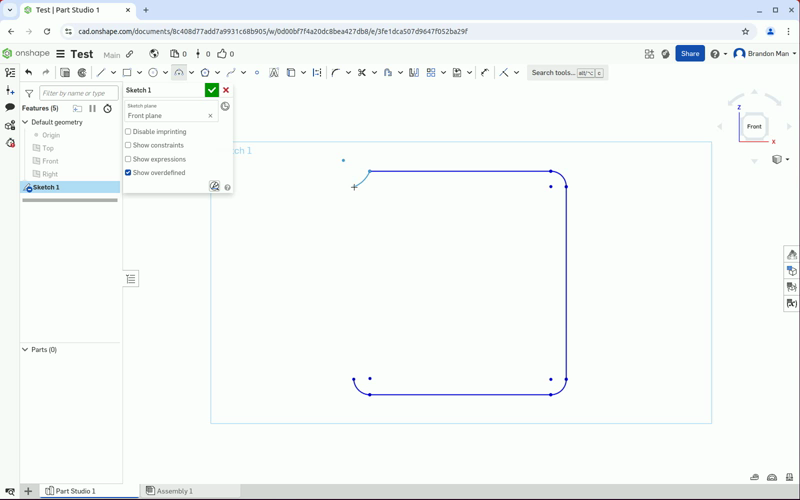
click(354, 186)
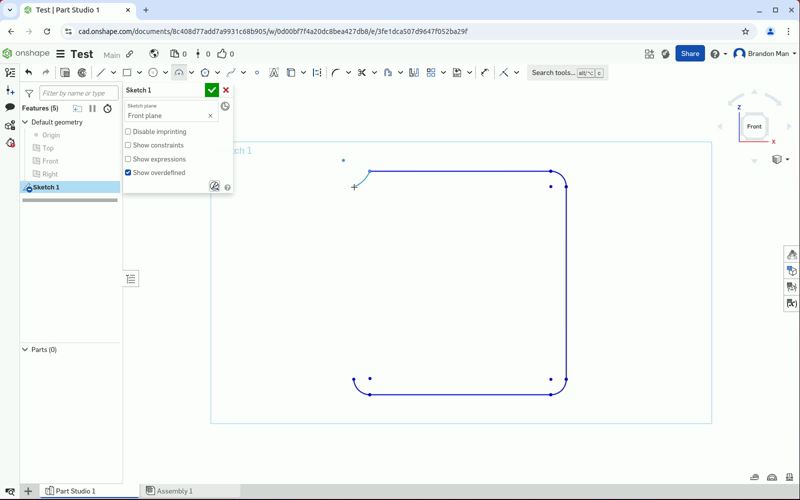
mouse_move(358, 175)
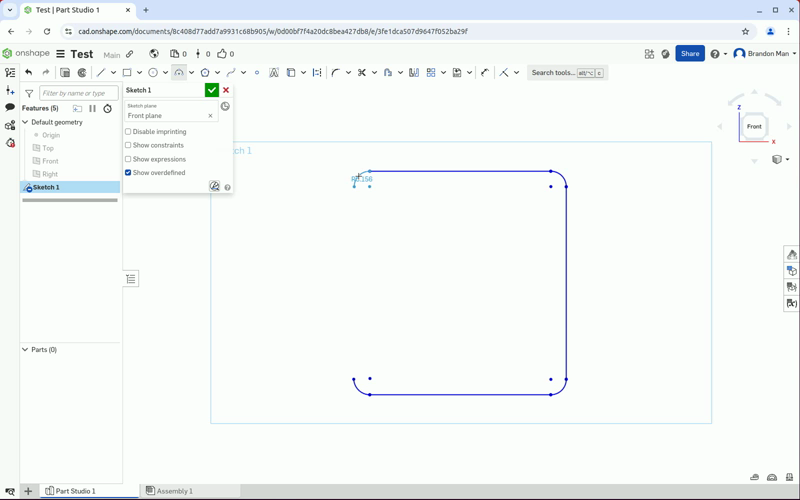
click(358, 175)
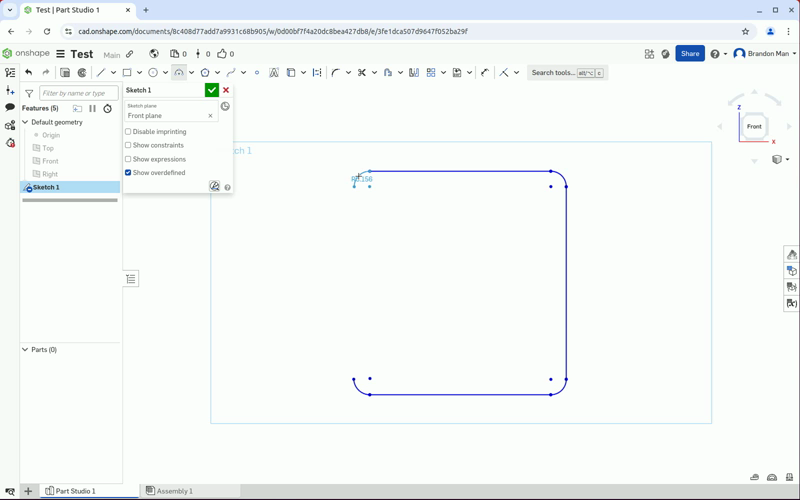
key_up(shift)
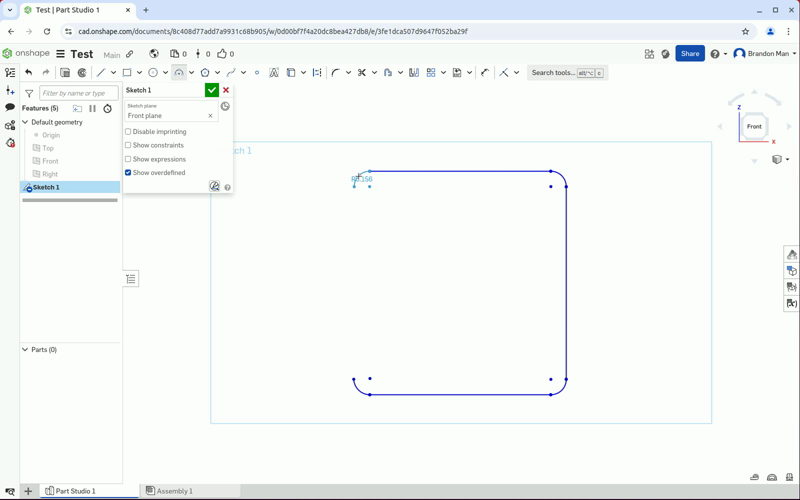
key(esc)
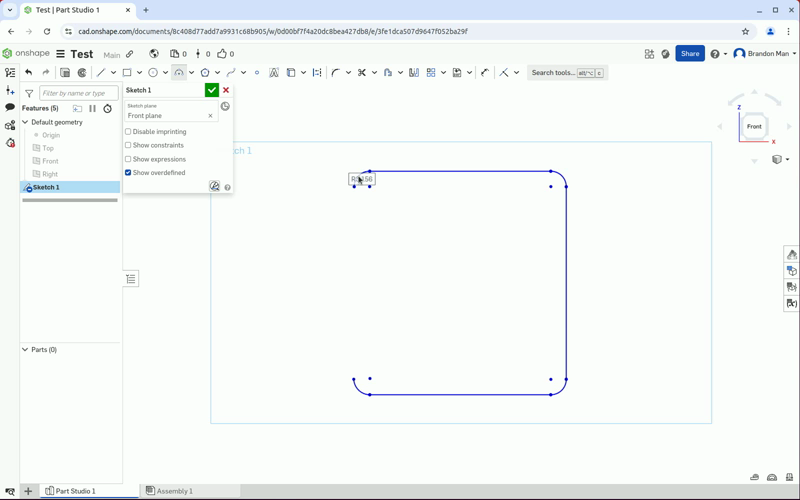
key(l)
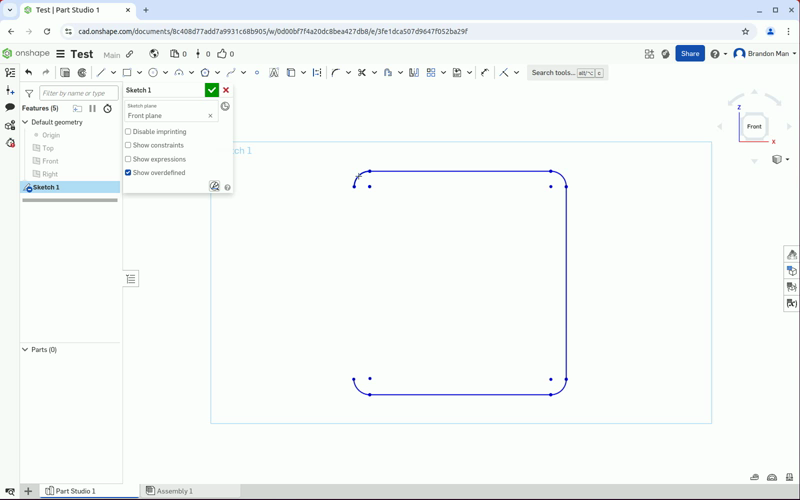
mouse_move(354, 186)
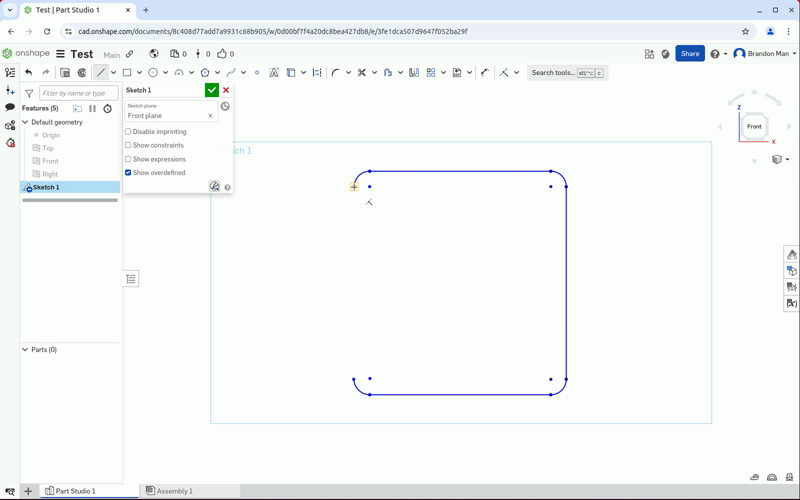
click(354, 186)
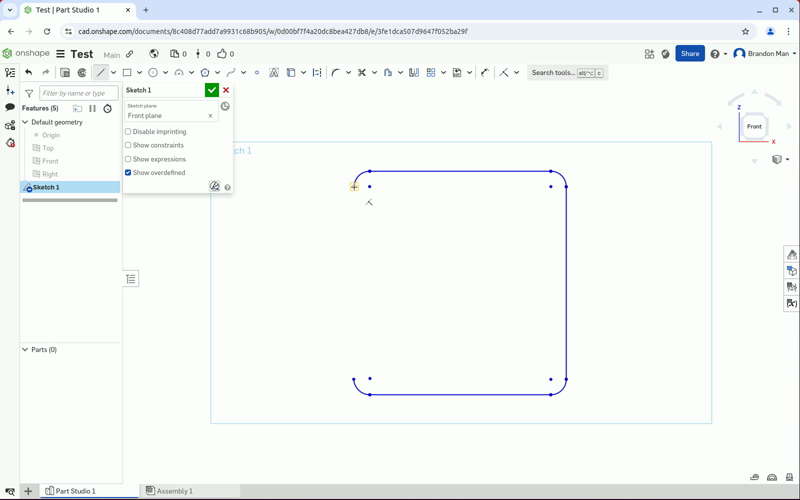
key_down(shift)
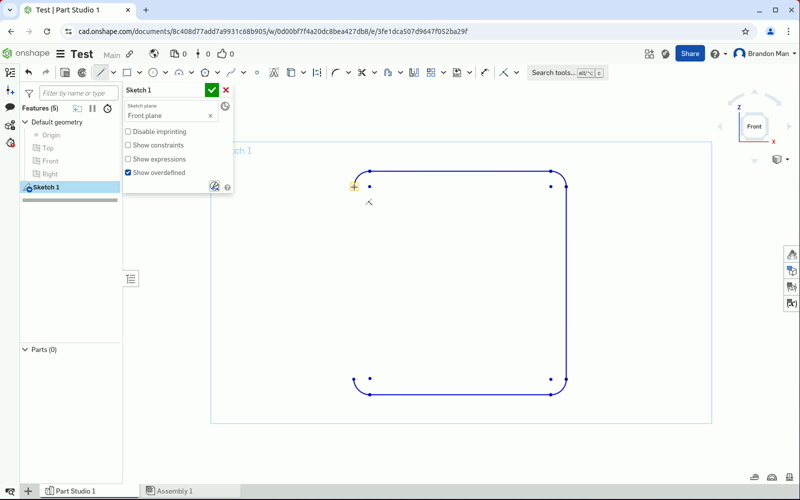
mouse_move(353, 379)
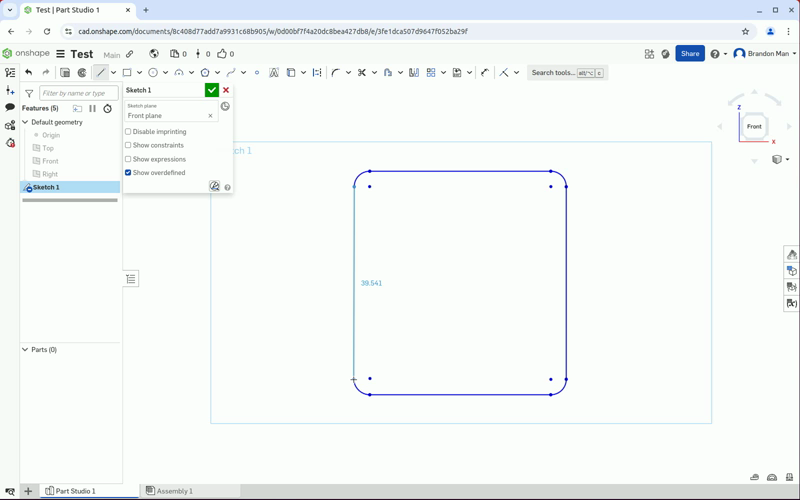
key_up(shift)
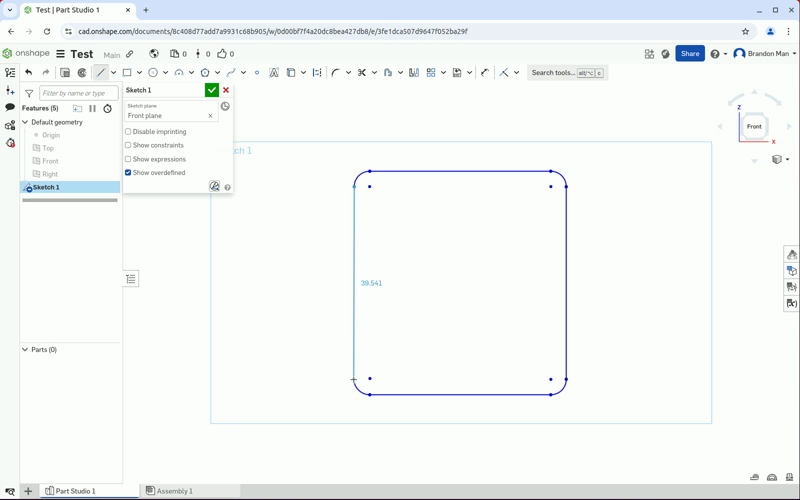
click(353, 379)
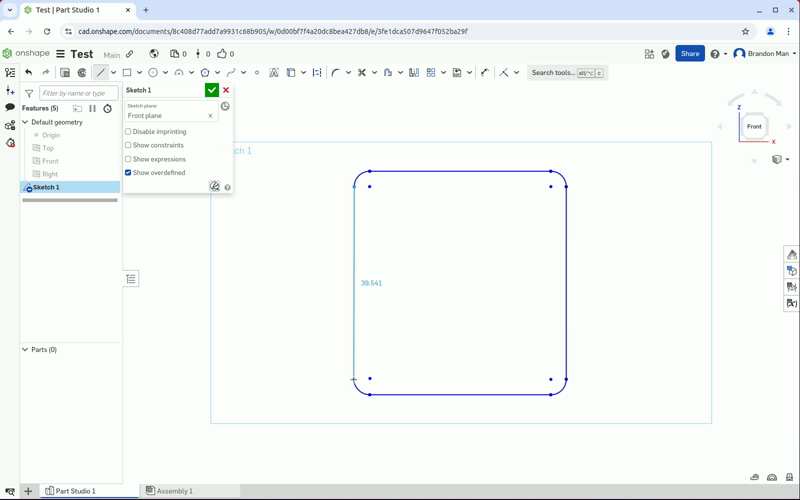
key(esc)
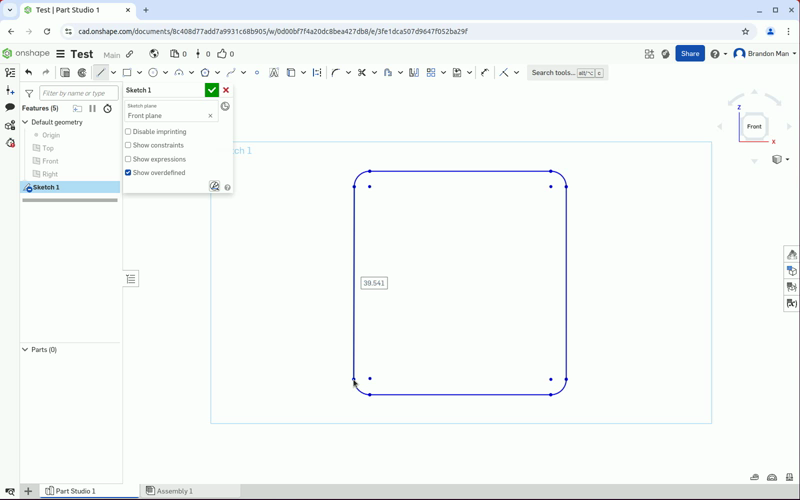
mouse_move(402, 206)
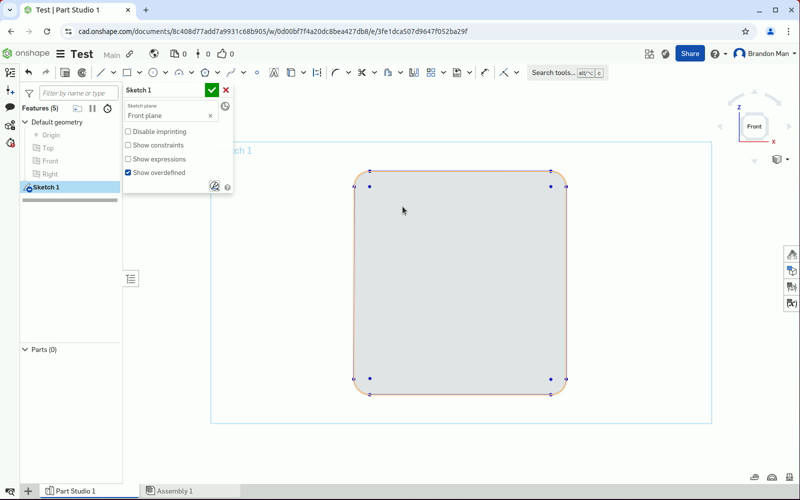
click(402, 206)
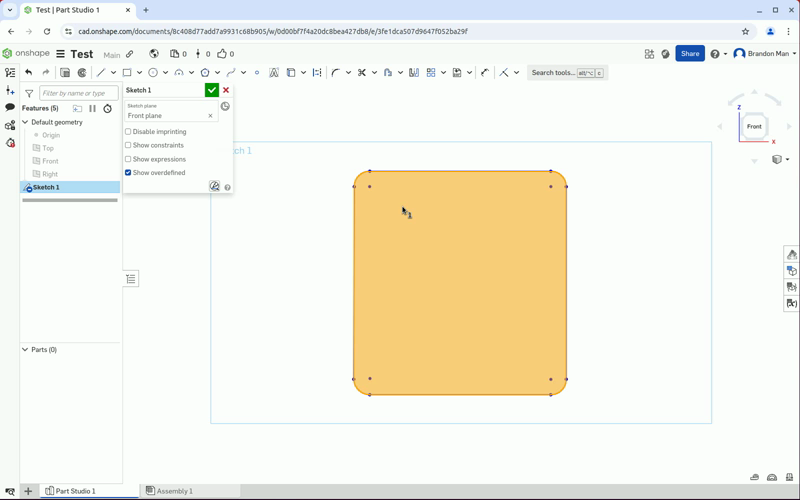
mouse_move(73, 352)
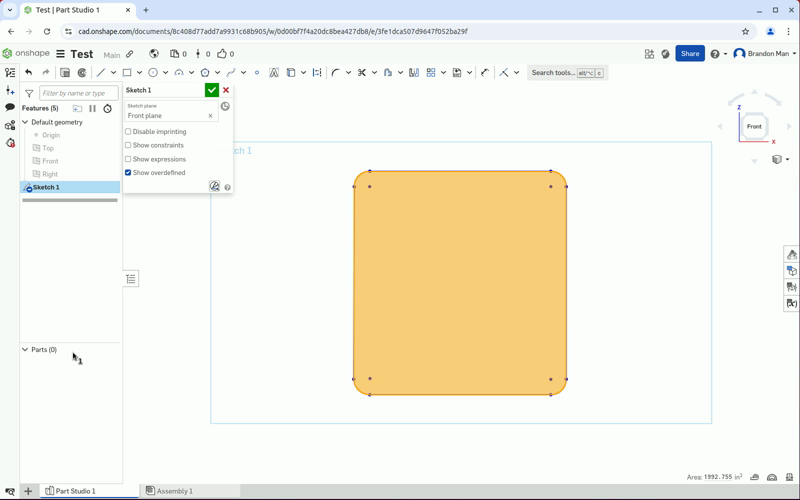
key(shift+y)
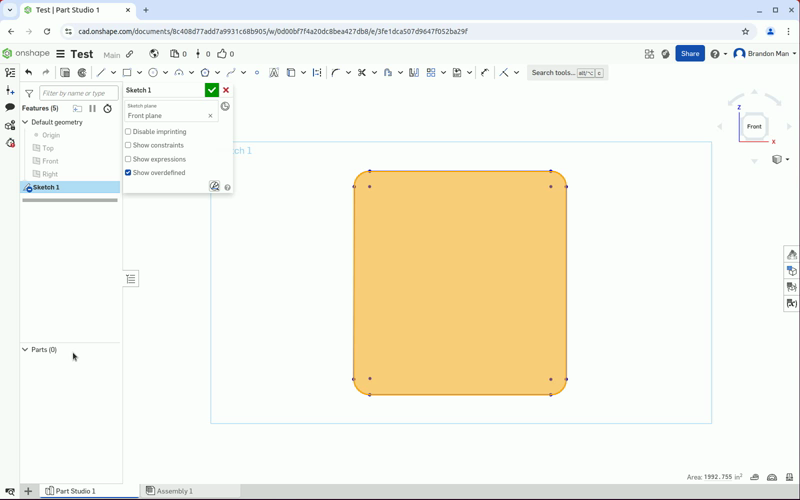
key(shift+e)
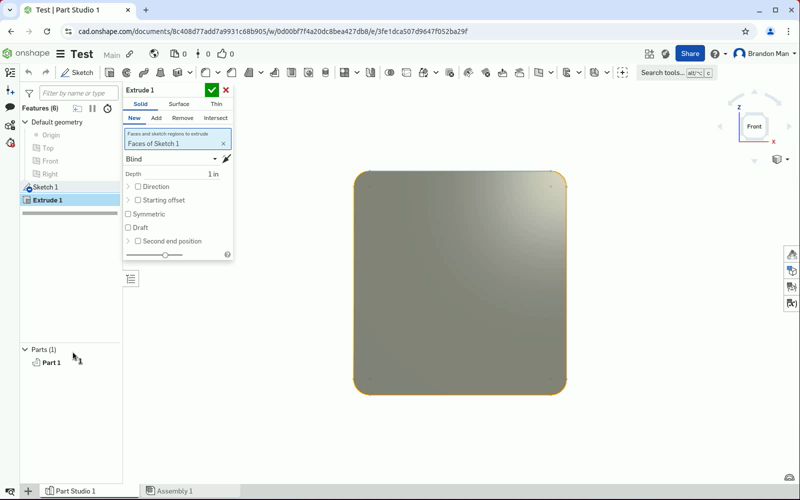
mouse_move(143, 106)
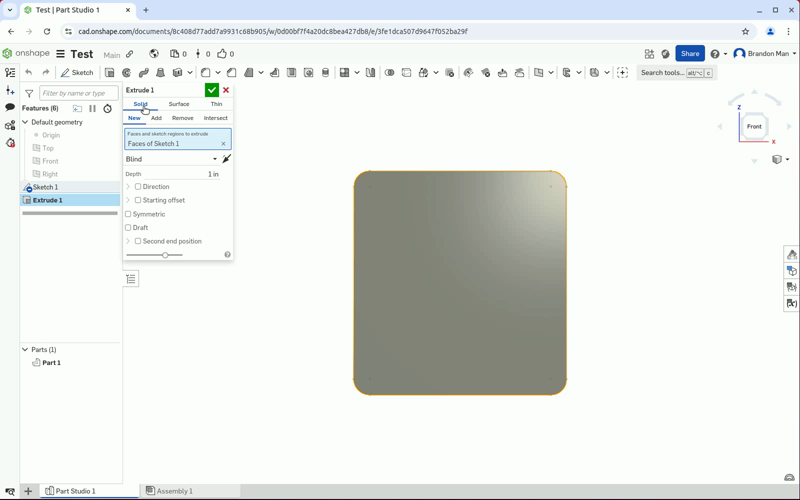
click(143, 106)
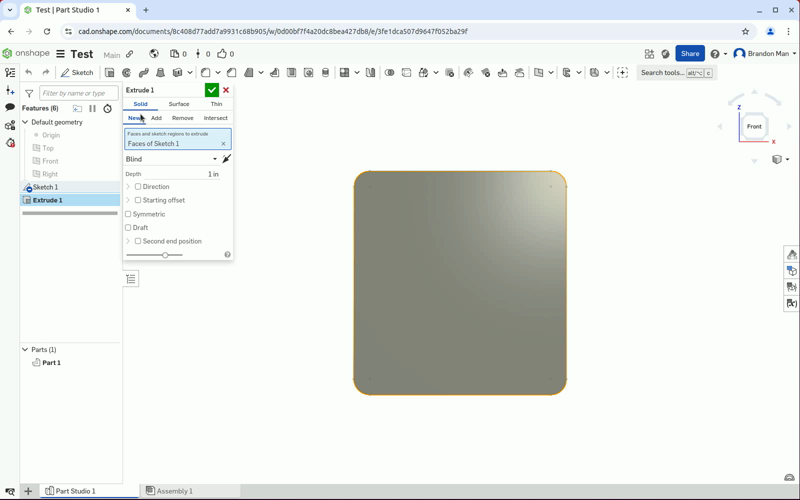
mouse_move(137, 120)
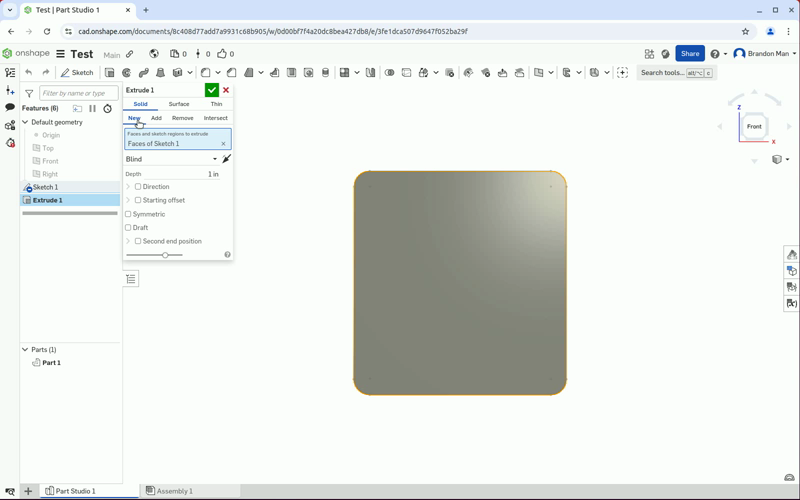
click(137, 120)
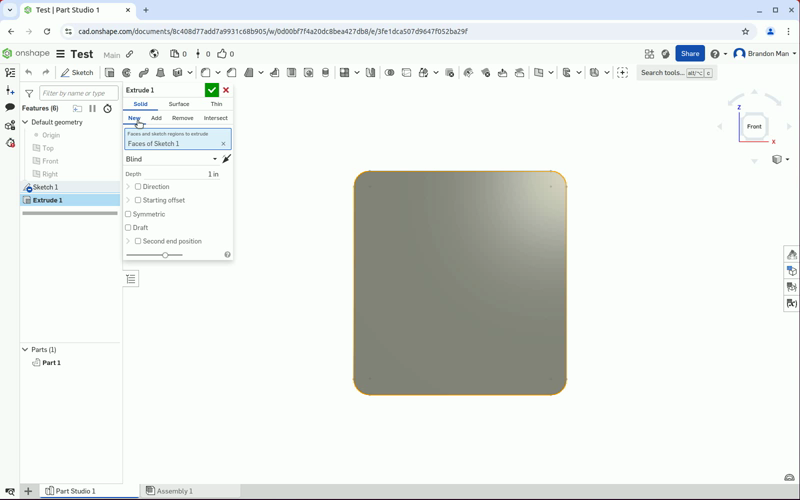
key(tab, 4)
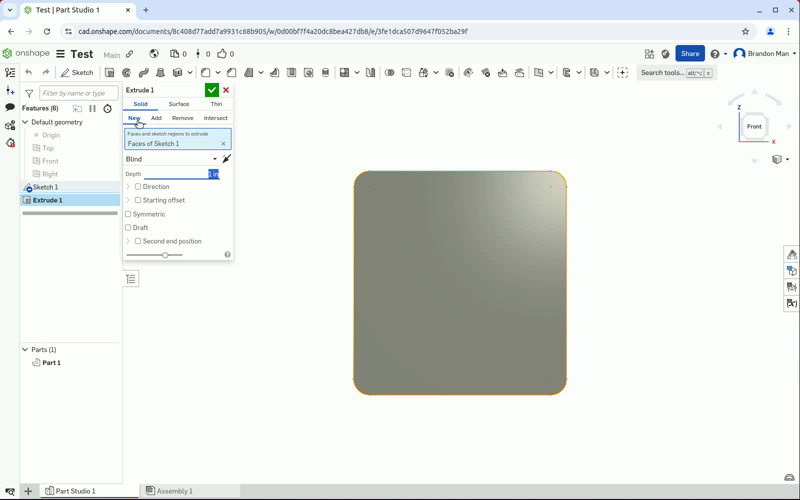
text(-3.37)
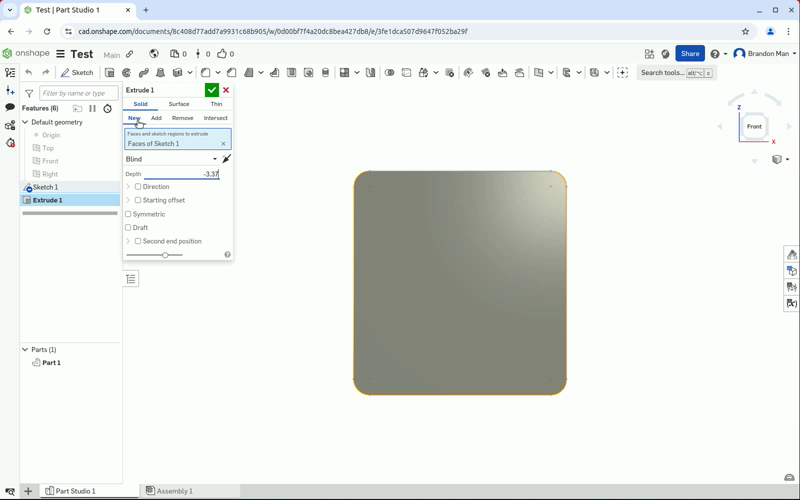
key(enter)
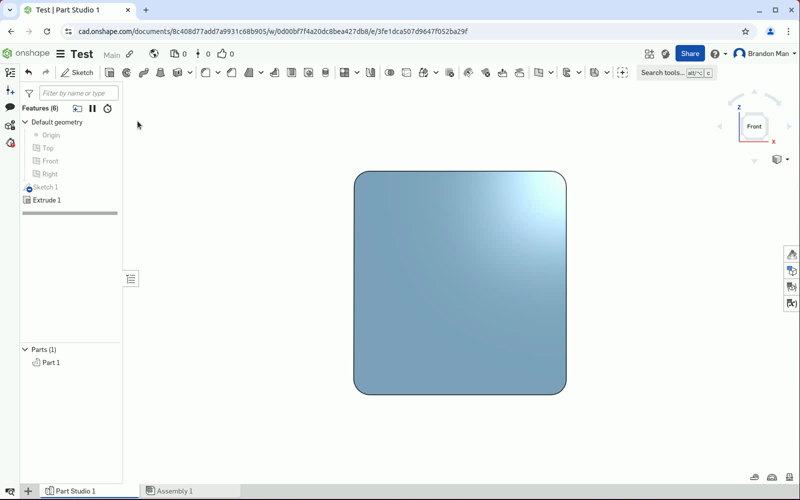
key(shift+h)
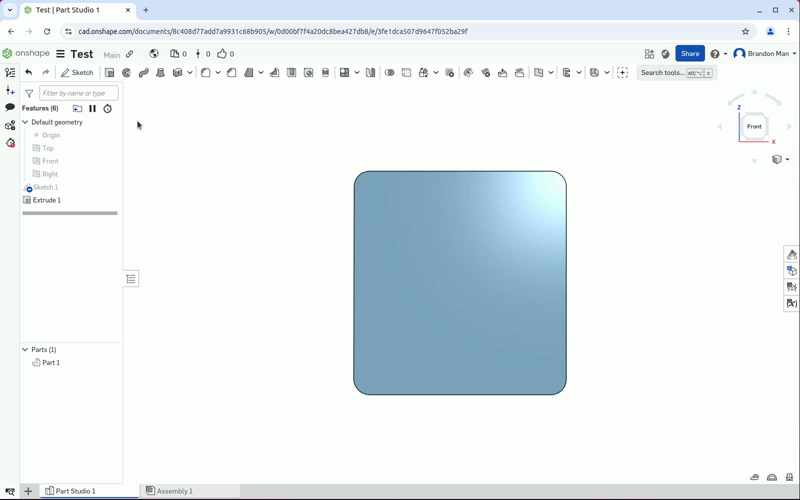
key(shift+h)
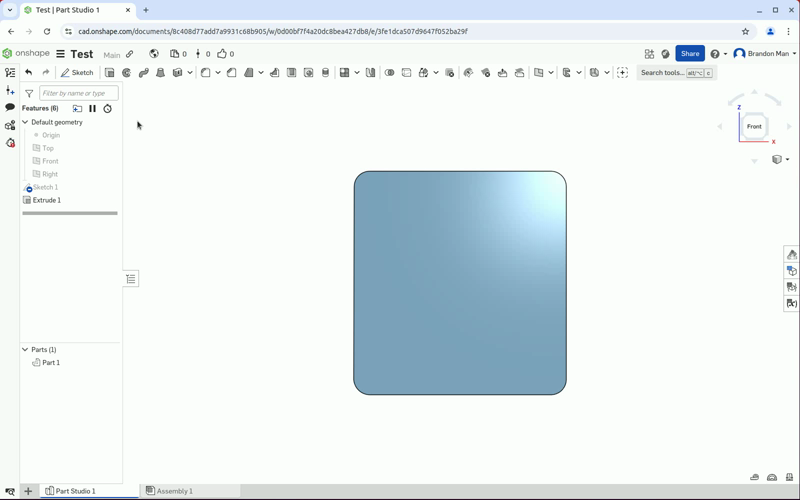
mouse_move(73, 189)
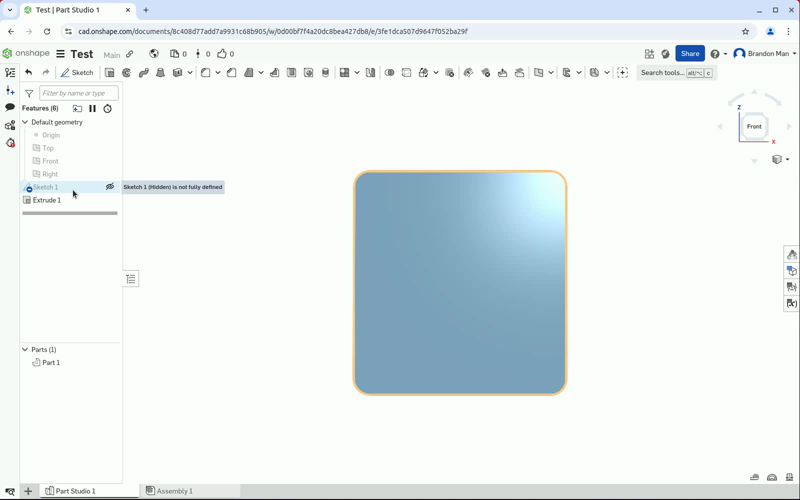
click(73, 189)
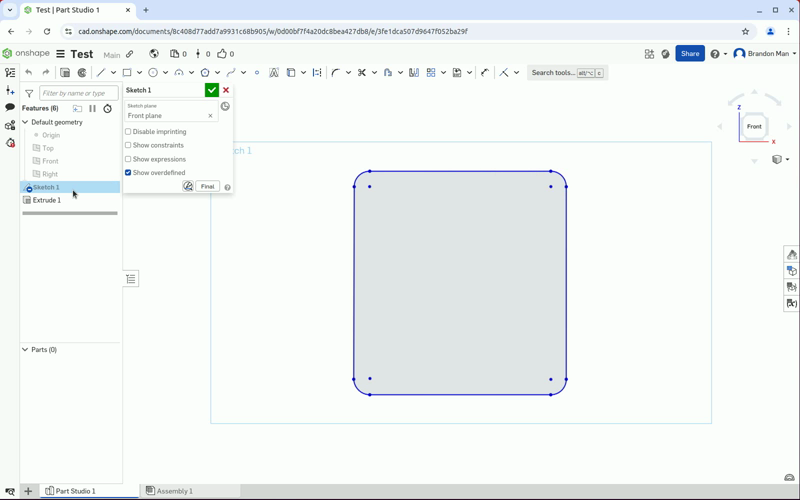
mouse_move(229, 92)
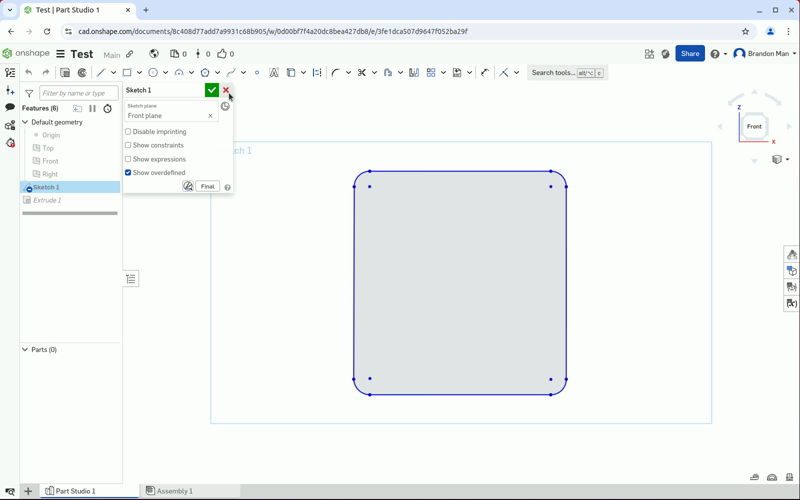
click(229, 92)
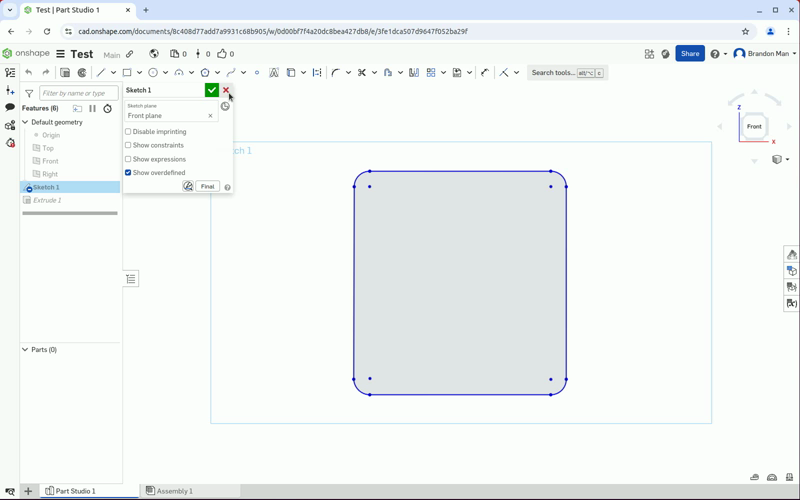
key(shift+s)
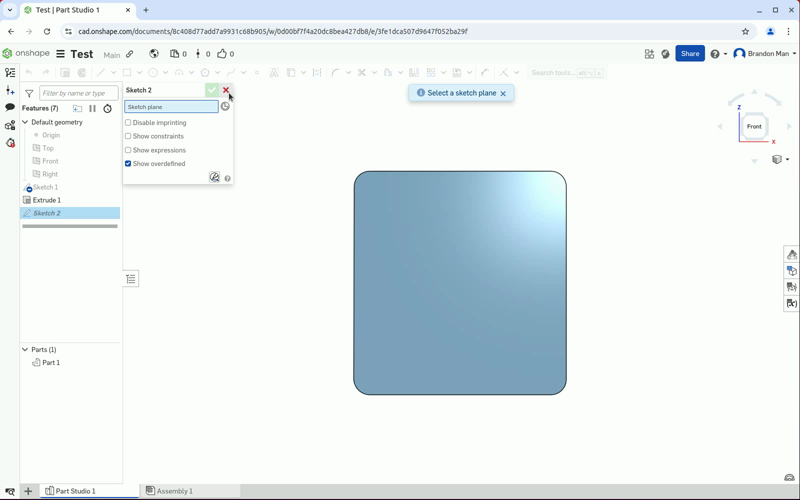
mouse_move(73, 163)
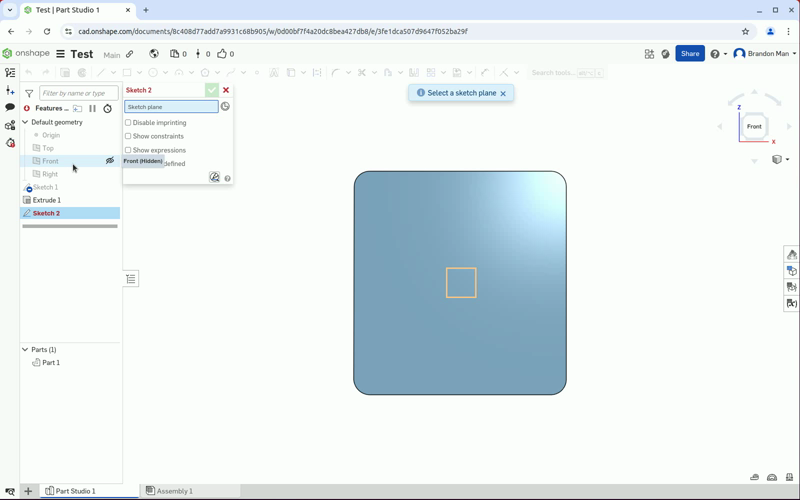
click(73, 163)
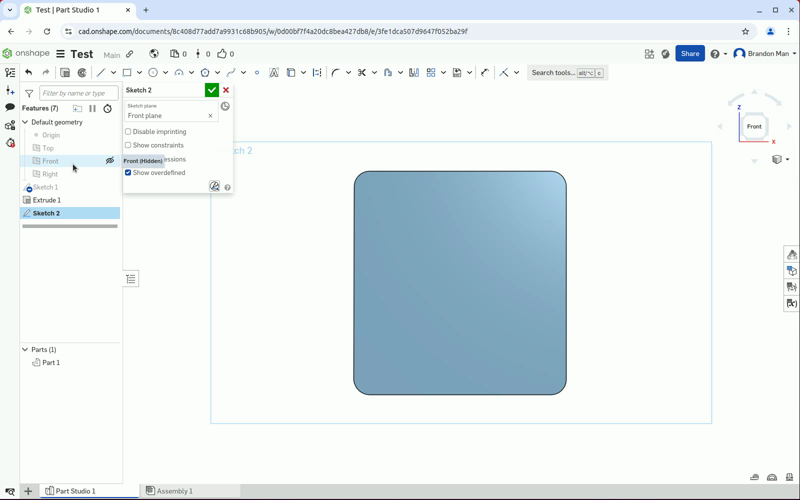
mouse_move(73, 352)
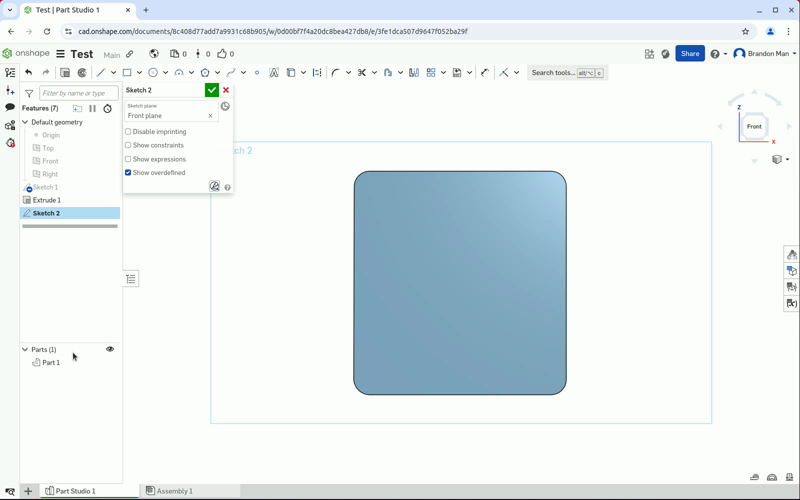
key(y)
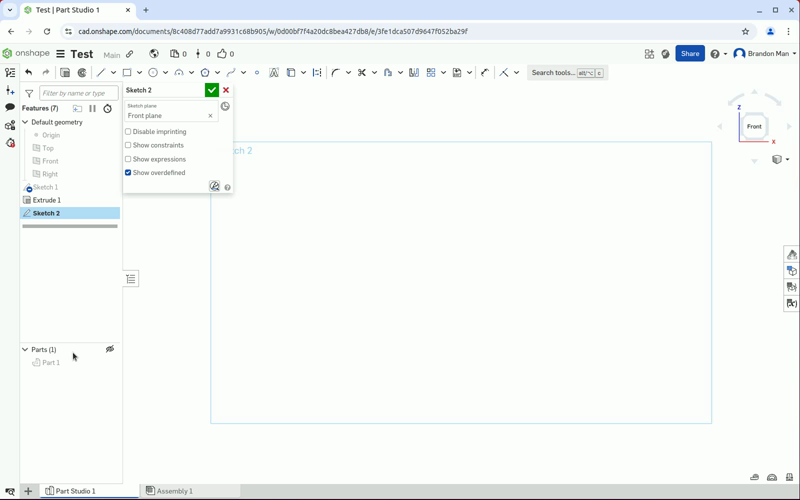
key(l)
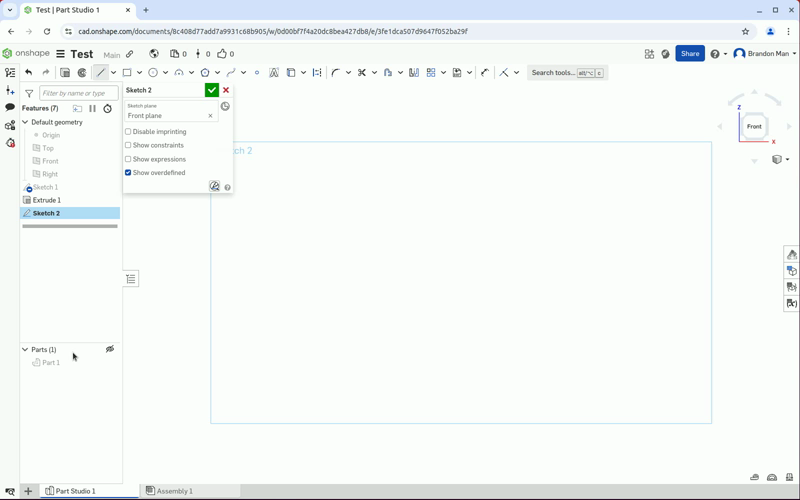
key_down(shift)
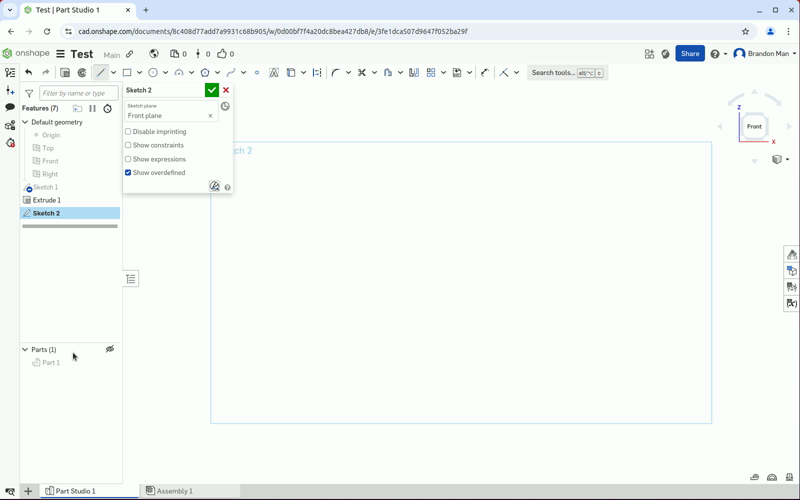
mouse_move(388, 395)
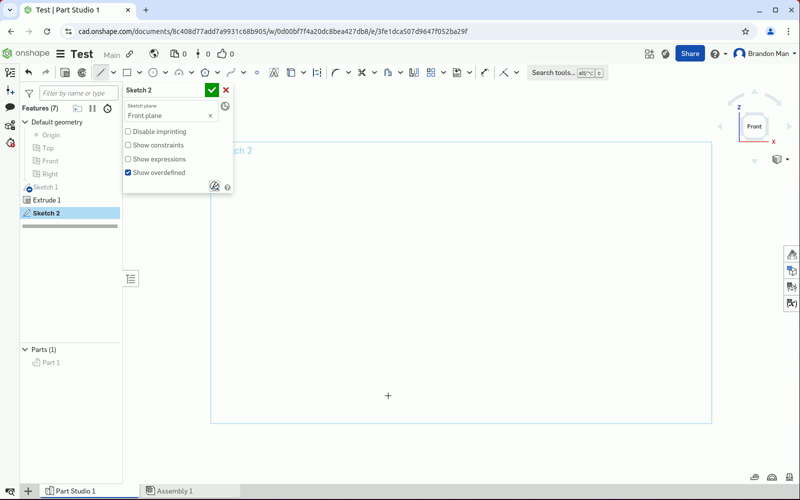
click(388, 395)
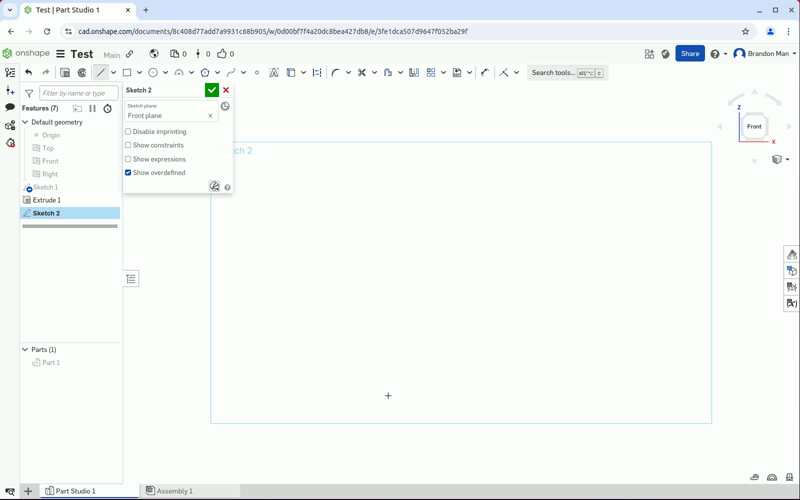
key_up(shift)
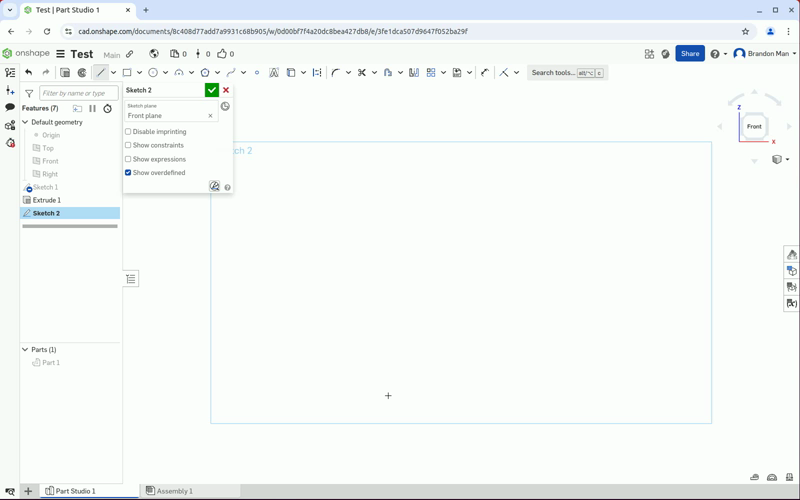
key_down(shift)
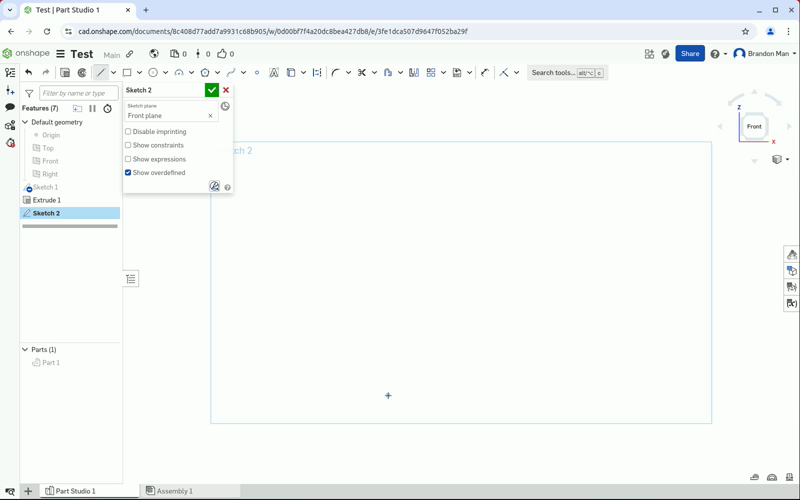
mouse_move(461, 395)
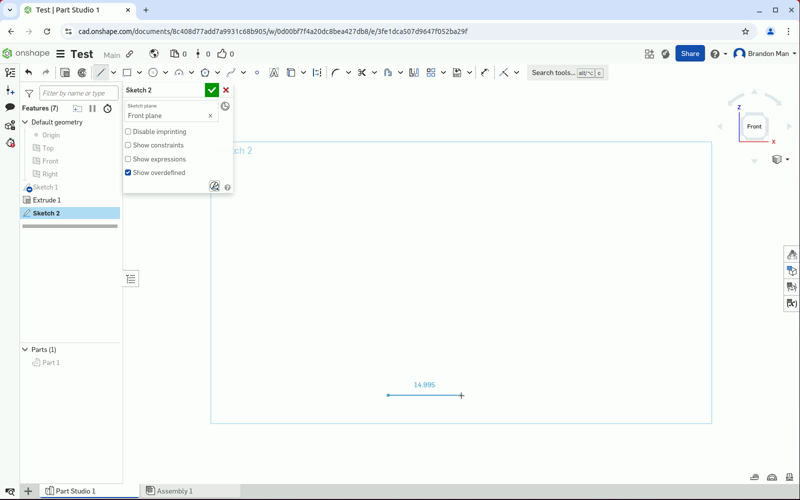
click(461, 395)
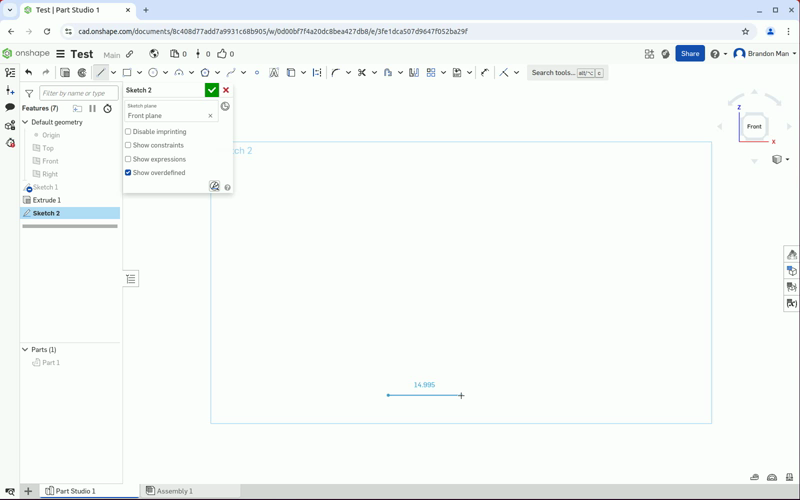
key_up(shift)
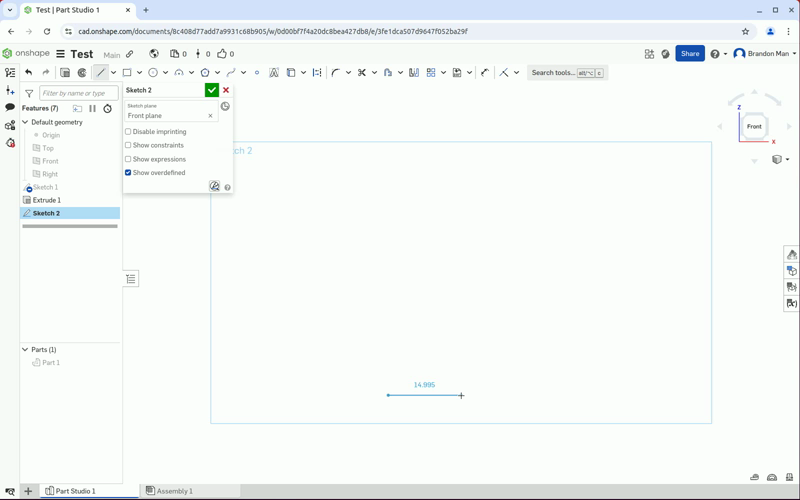
key_down(shift)
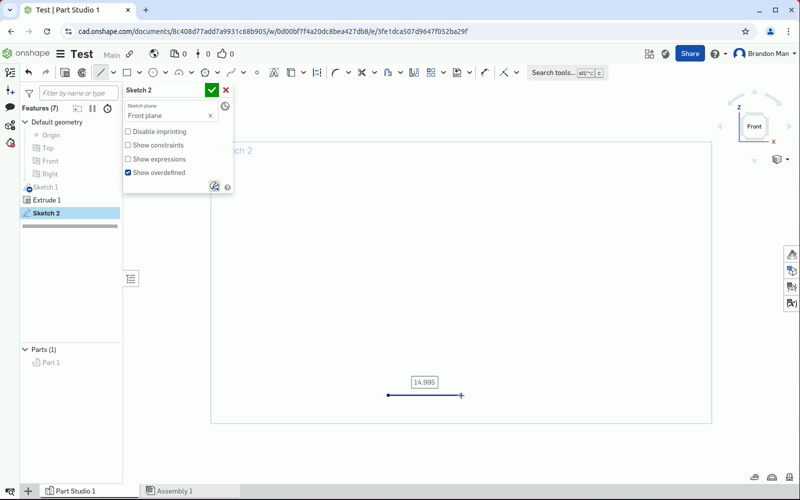
mouse_move(461, 250)
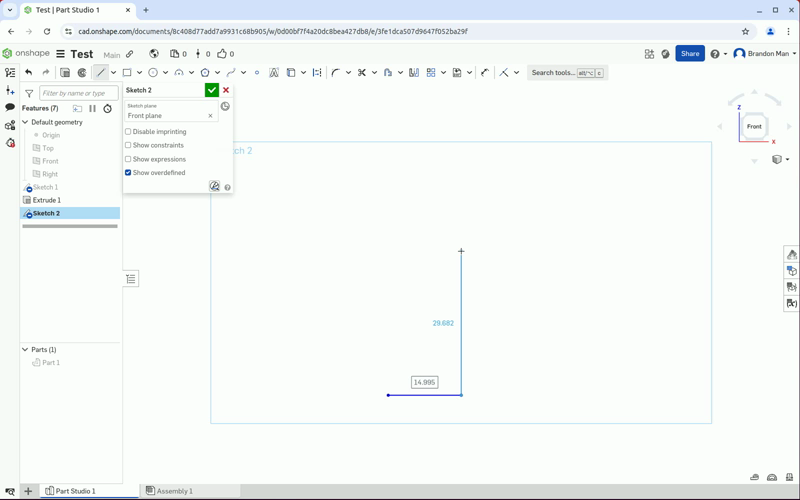
click(461, 250)
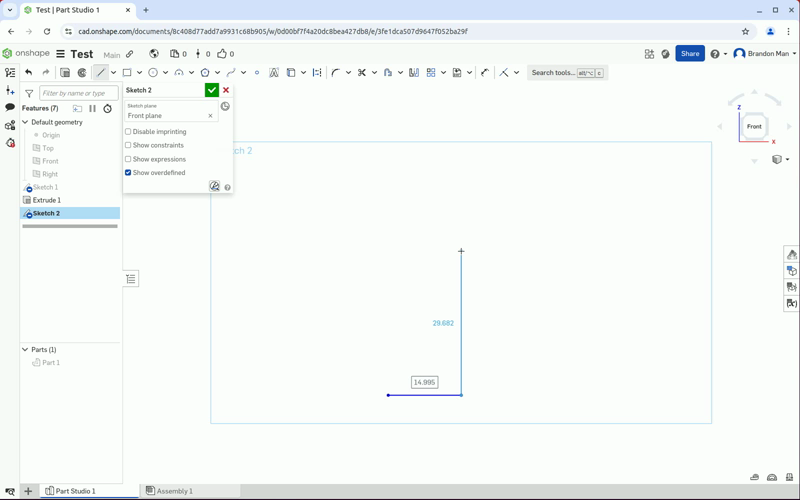
key_up(shift)
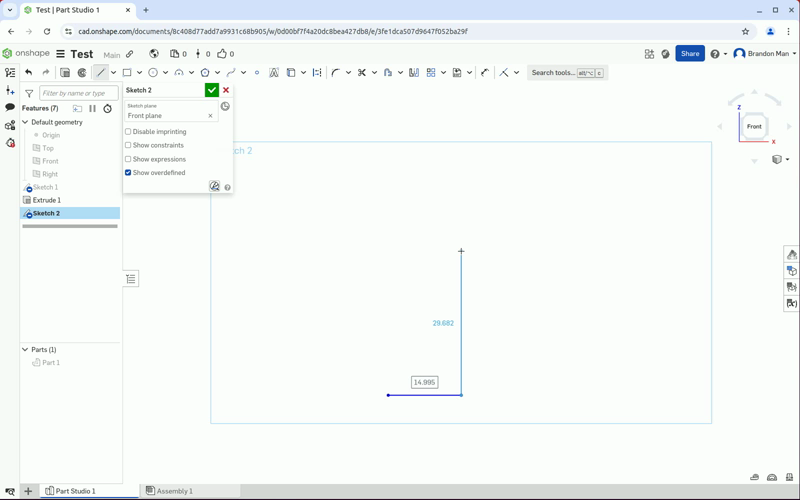
key_down(shift)
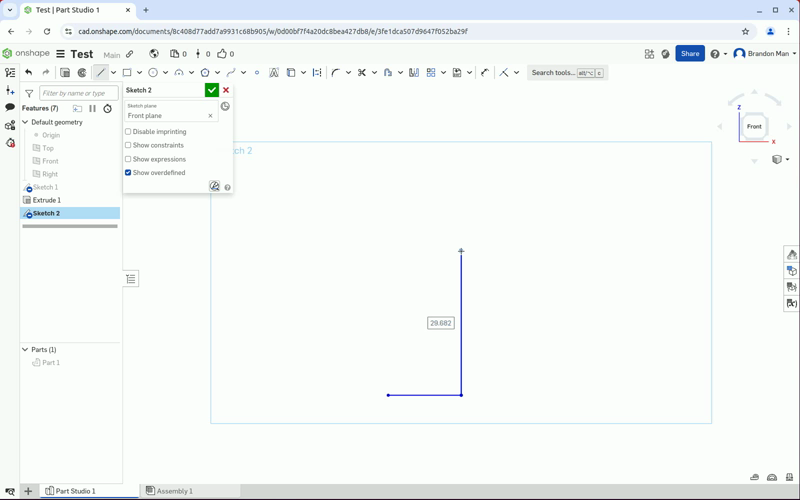
mouse_move(388, 250)
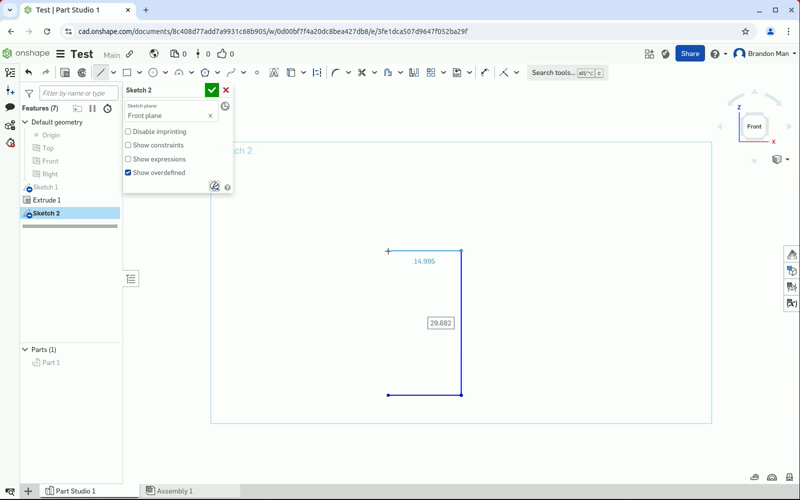
click(388, 250)
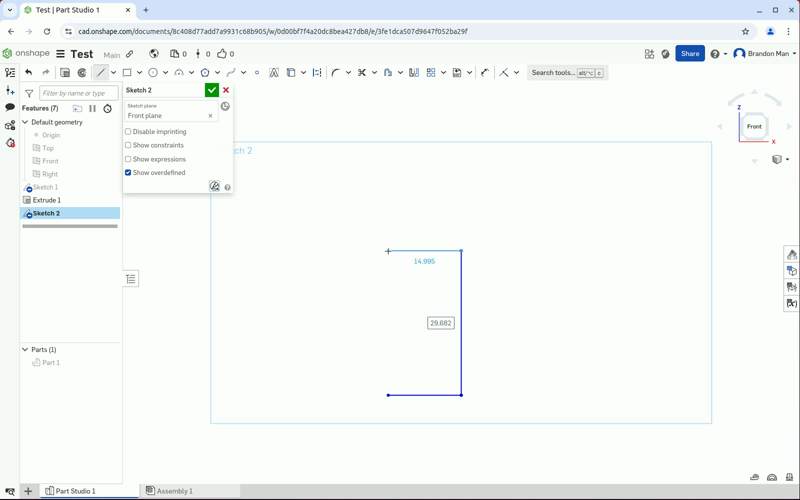
key_up(shift)
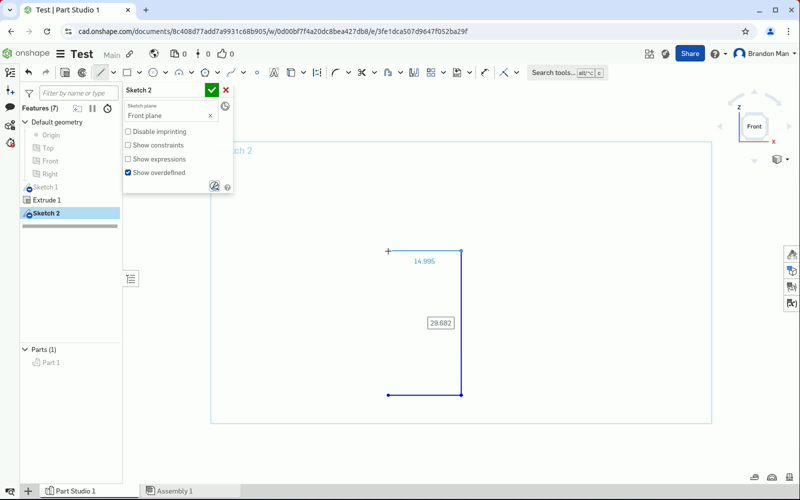
key_down(shift)
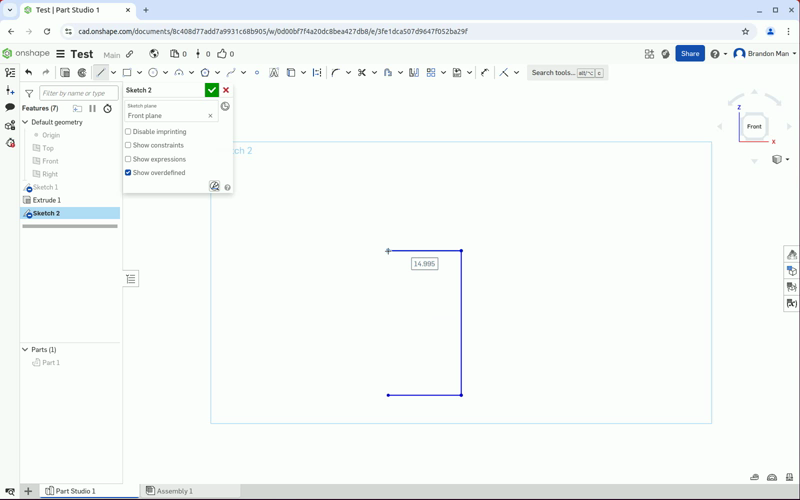
mouse_move(388, 395)
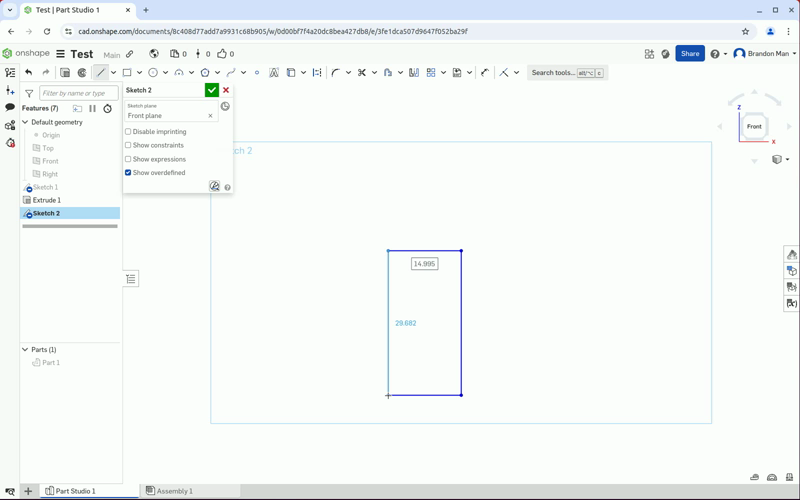
key_up(shift)
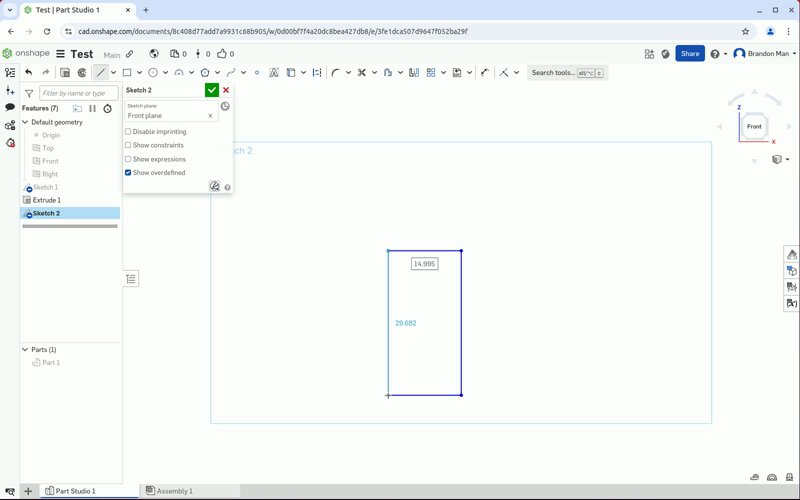
click(388, 395)
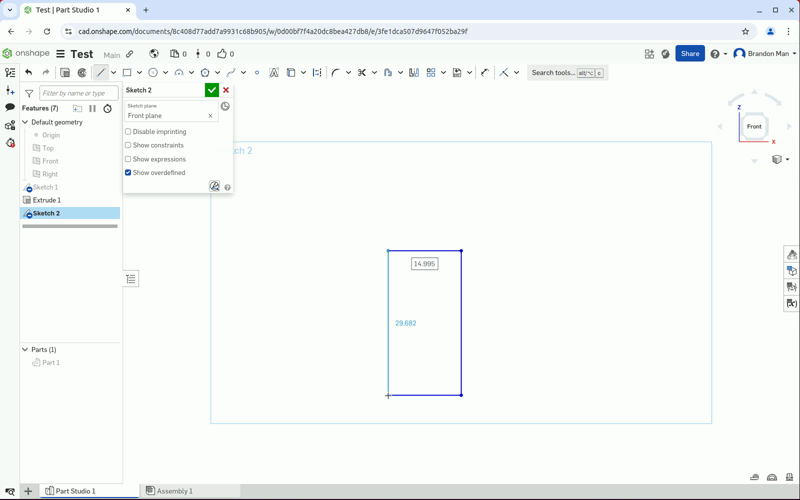
key(esc)
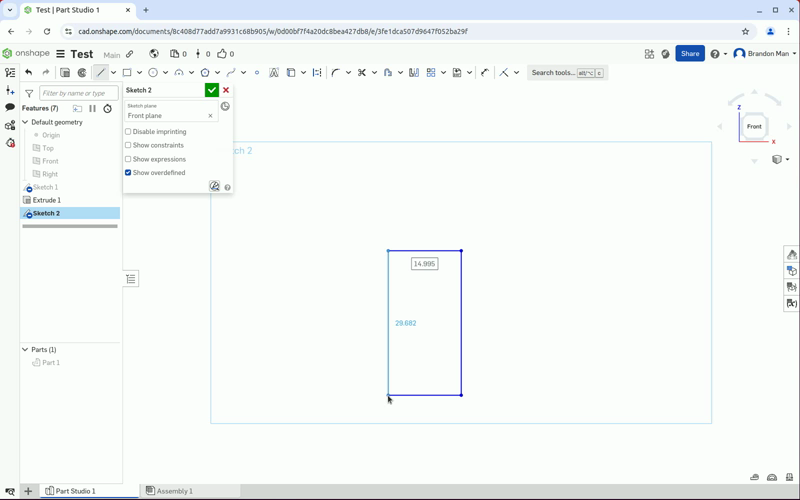
key(c)
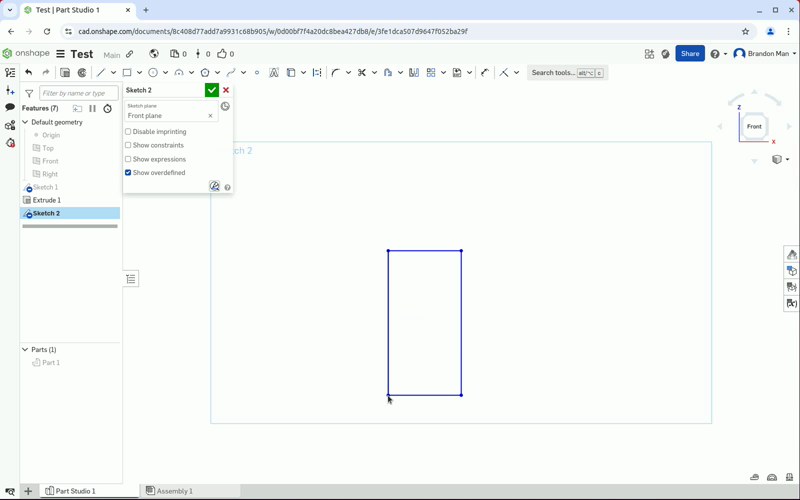
key_down(shift)
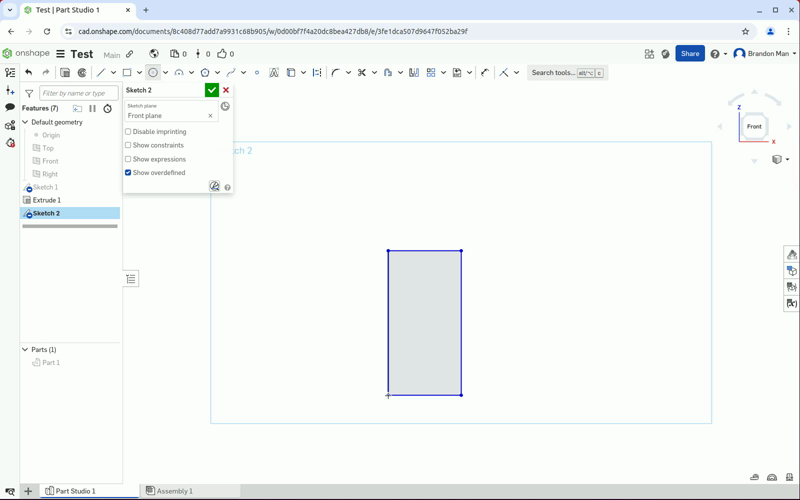
mouse_move(404, 383)
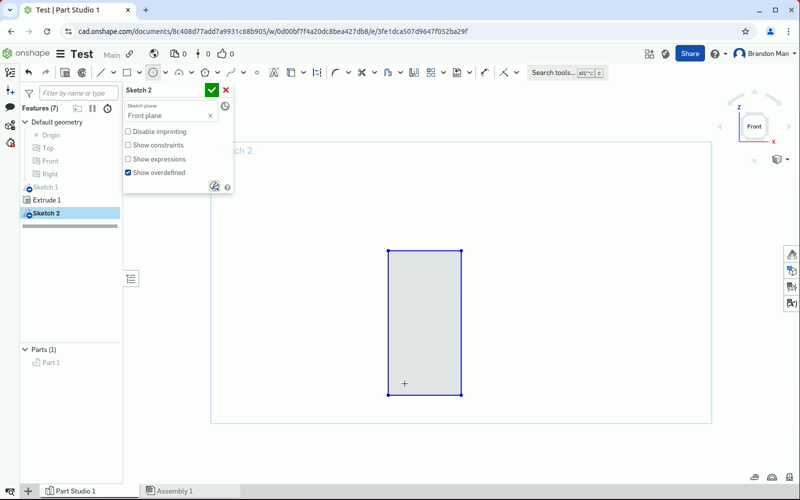
click(404, 383)
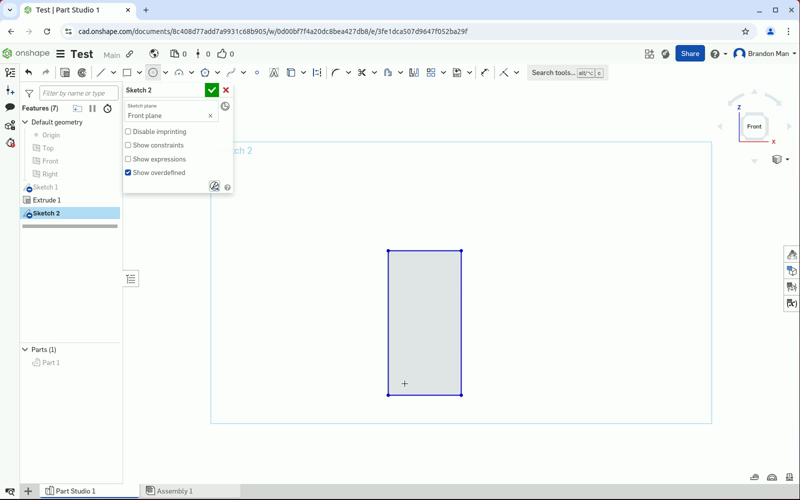
key_up(shift)
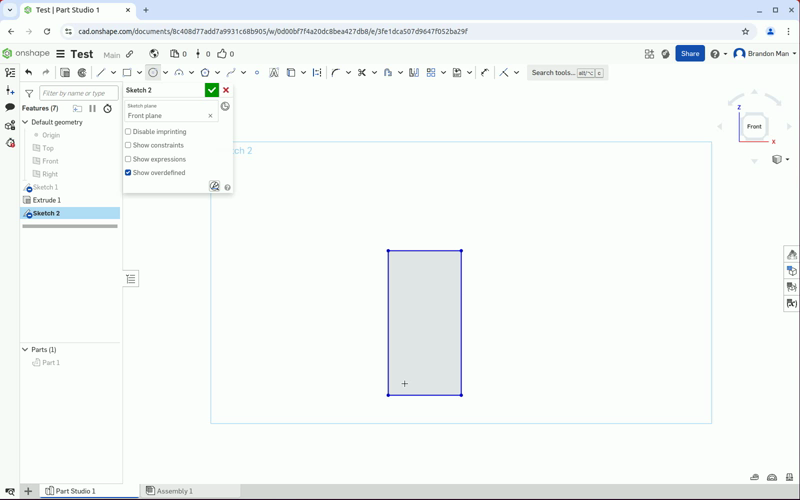
mouse_move(410, 383)
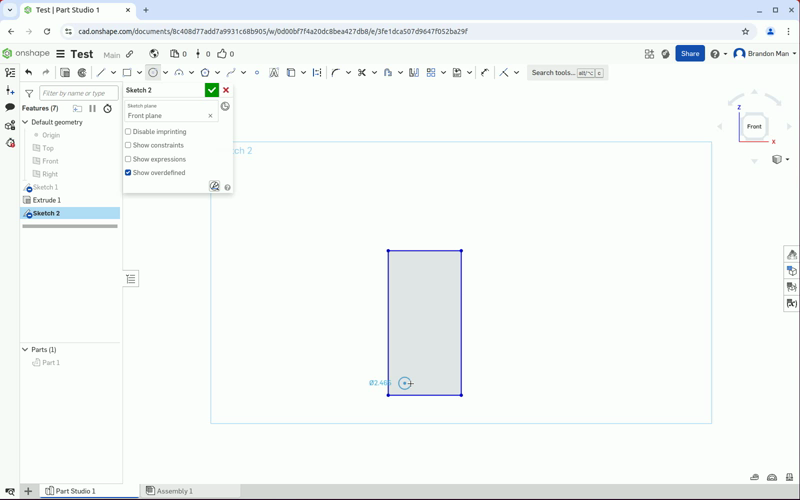
click(410, 383)
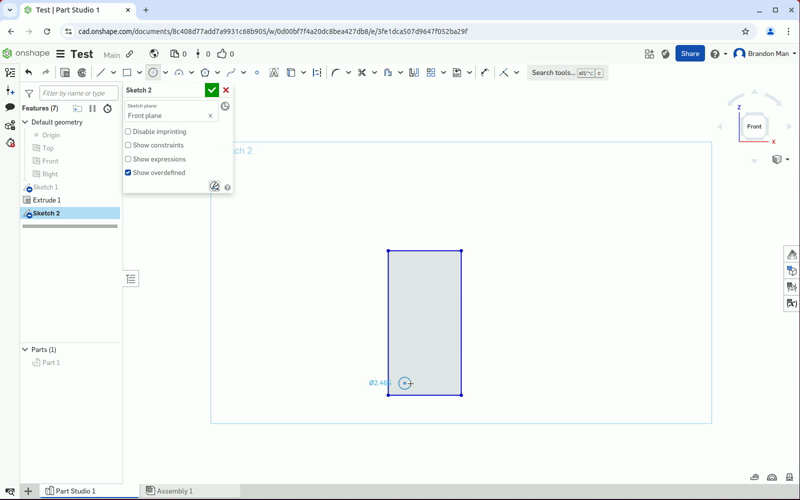
key(esc)
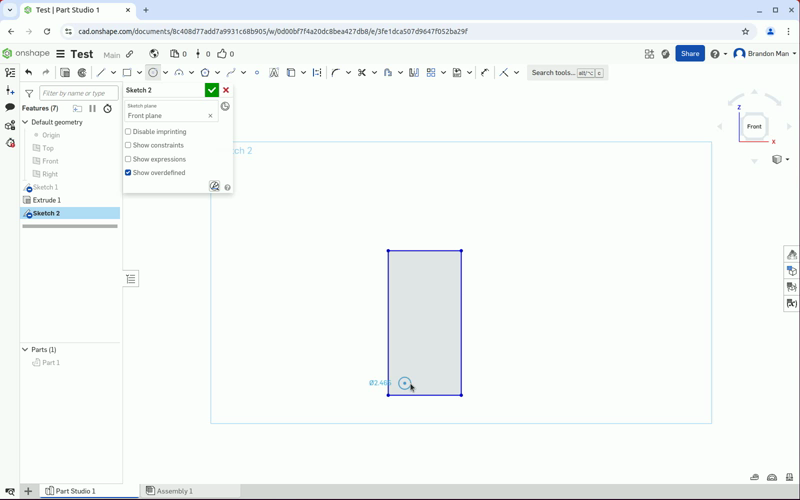
key(c)
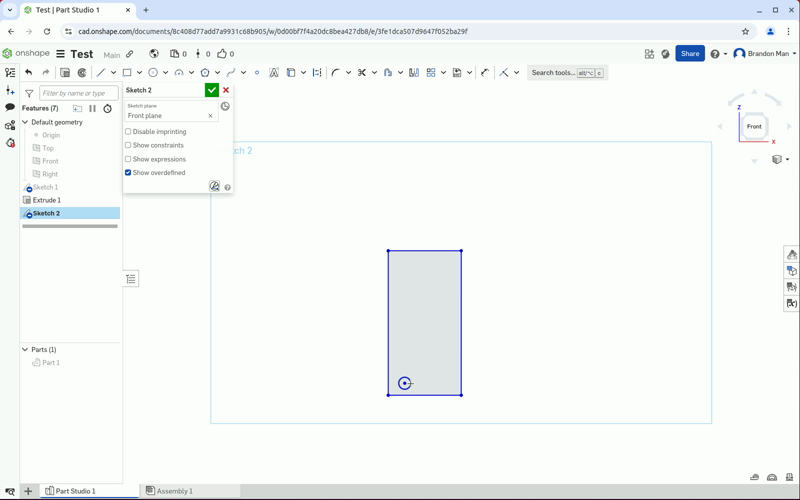
key_down(shift)
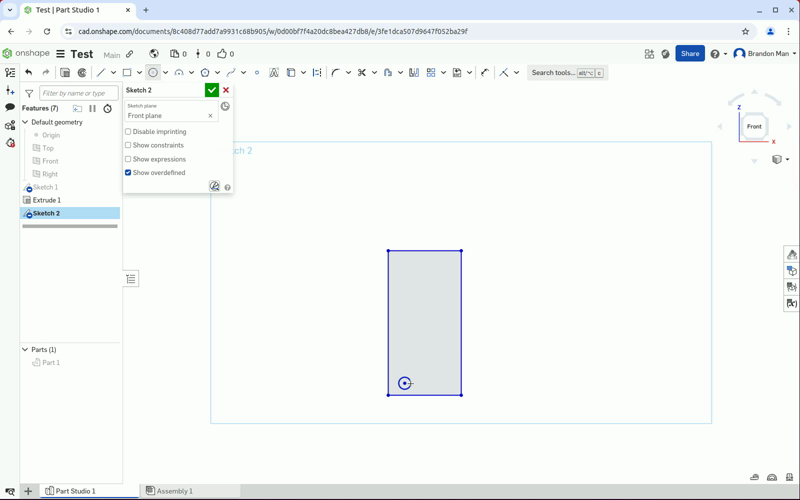
mouse_move(404, 271)
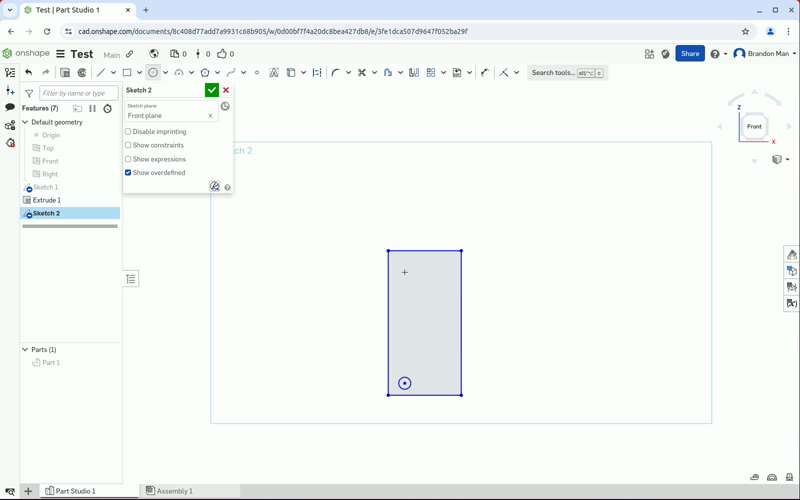
click(404, 271)
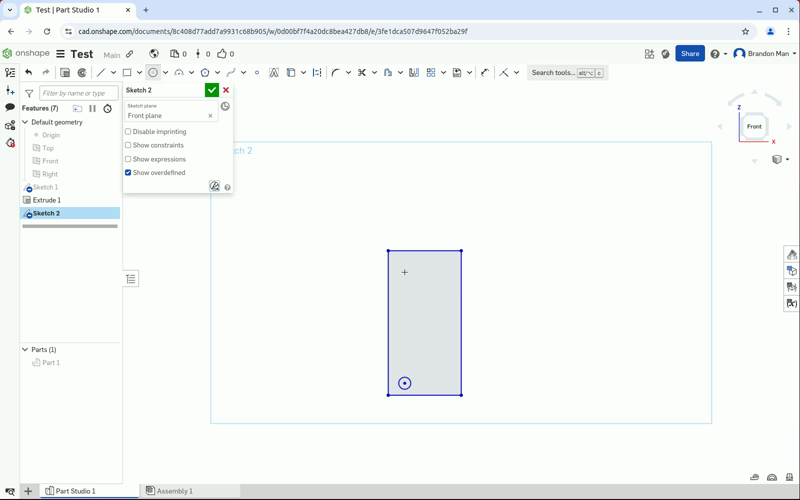
key_up(shift)
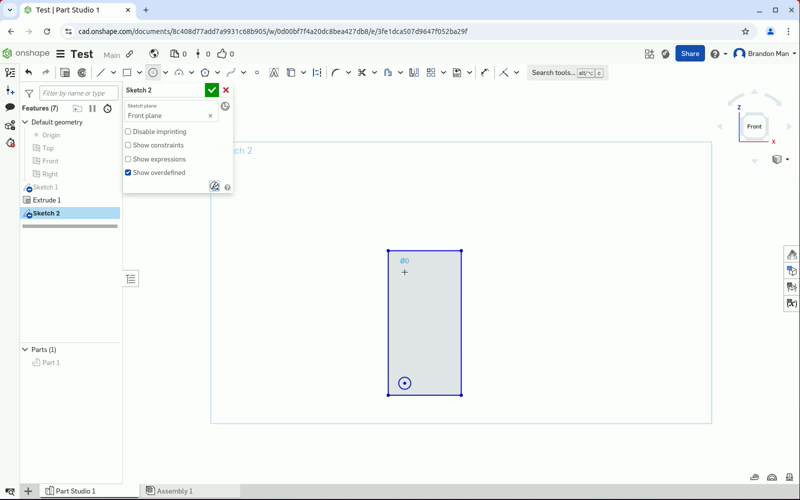
mouse_move(410, 271)
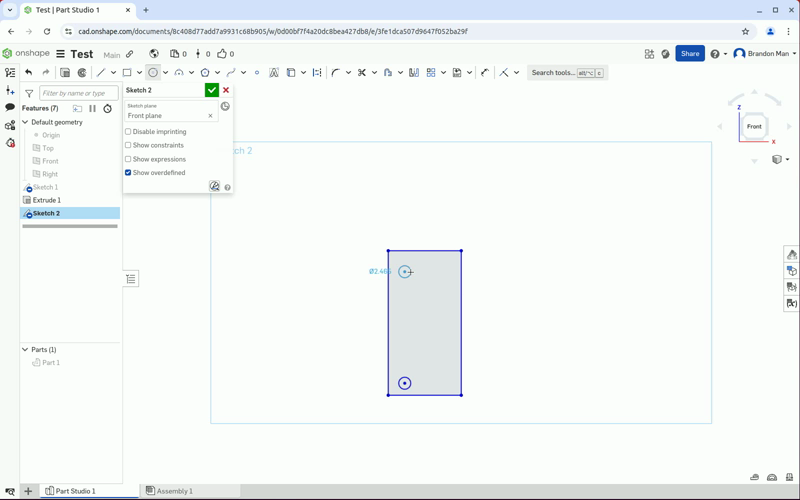
click(410, 271)
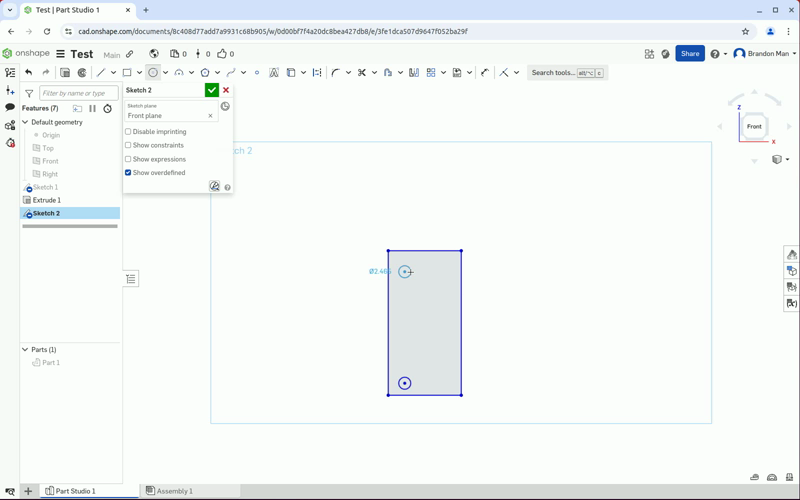
key(esc)
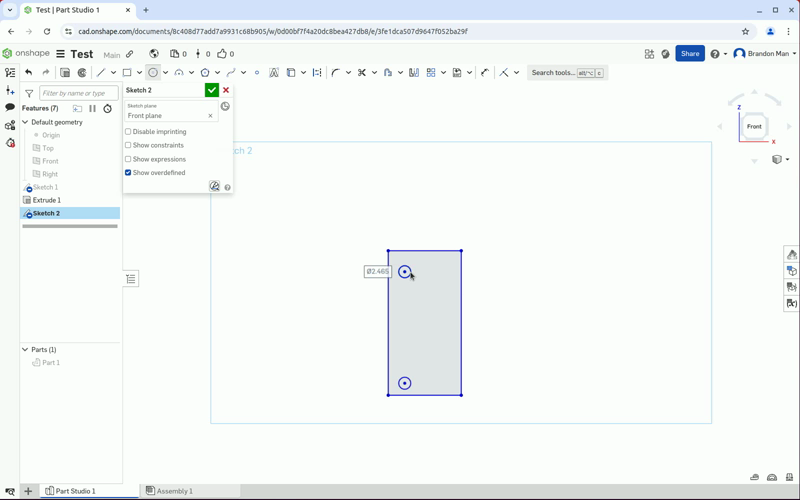
mouse_move(442, 287)
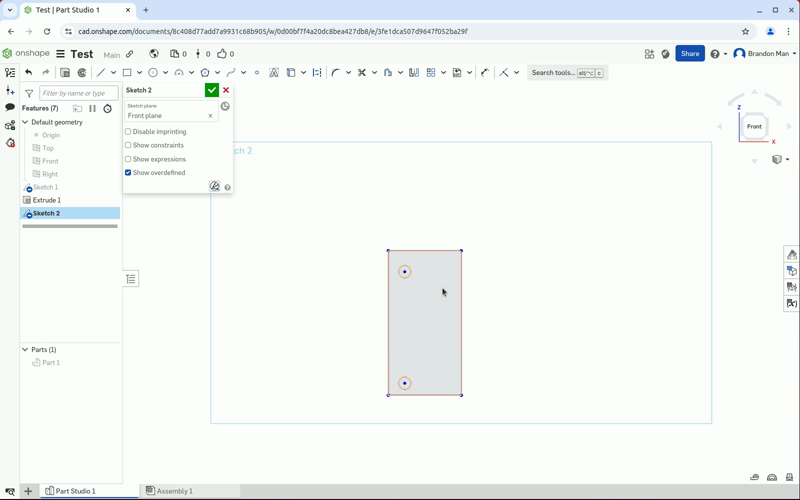
click(442, 287)
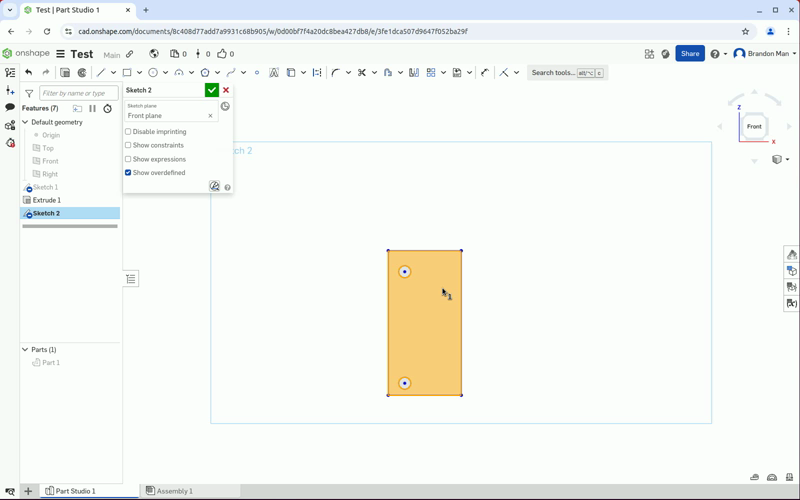
mouse_move(73, 352)
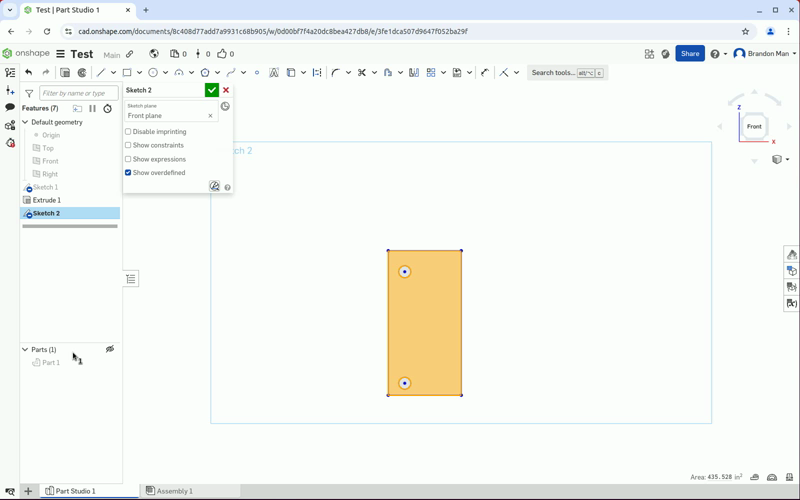
key(shift+y)
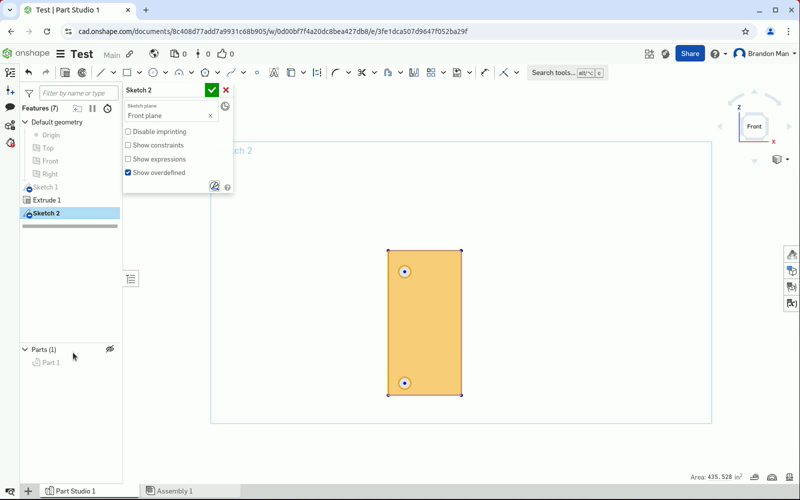
key(shift+e)
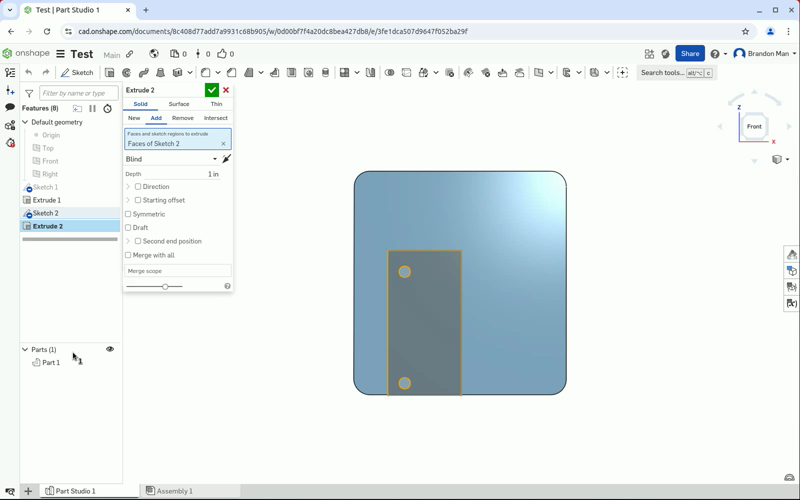
mouse_move(143, 106)
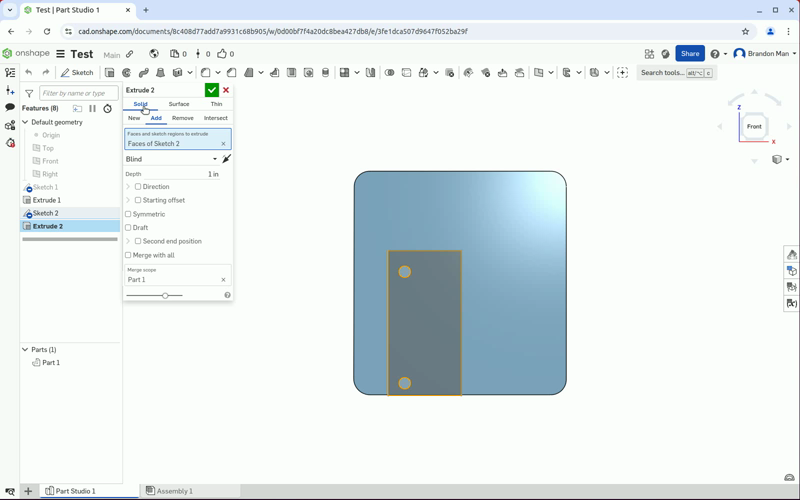
click(143, 106)
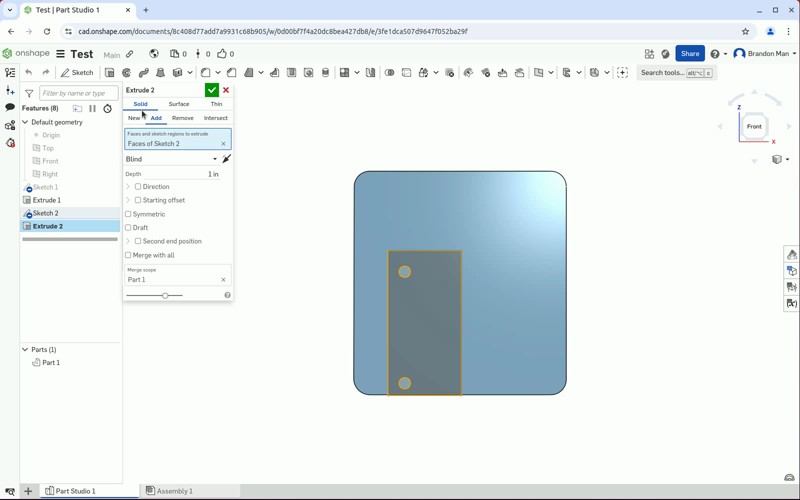
mouse_move(137, 120)
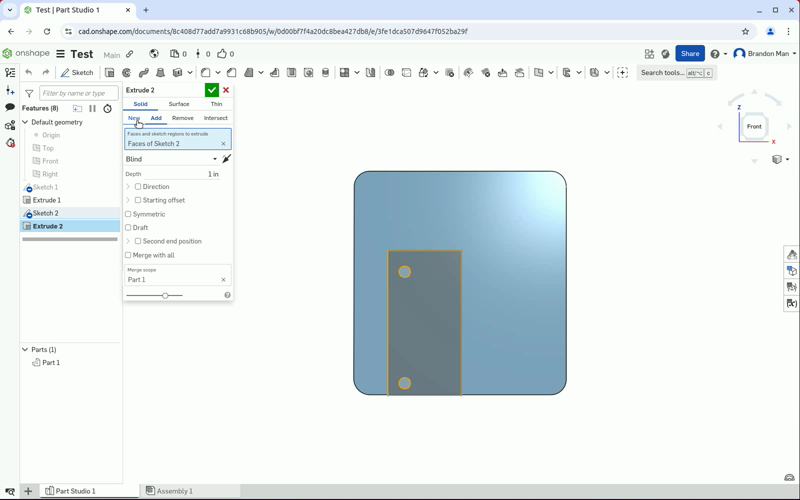
click(137, 120)
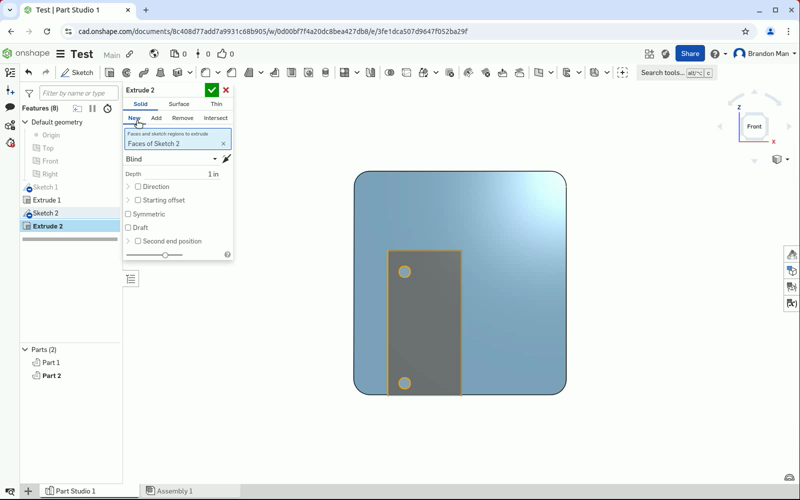
key(tab, 4)
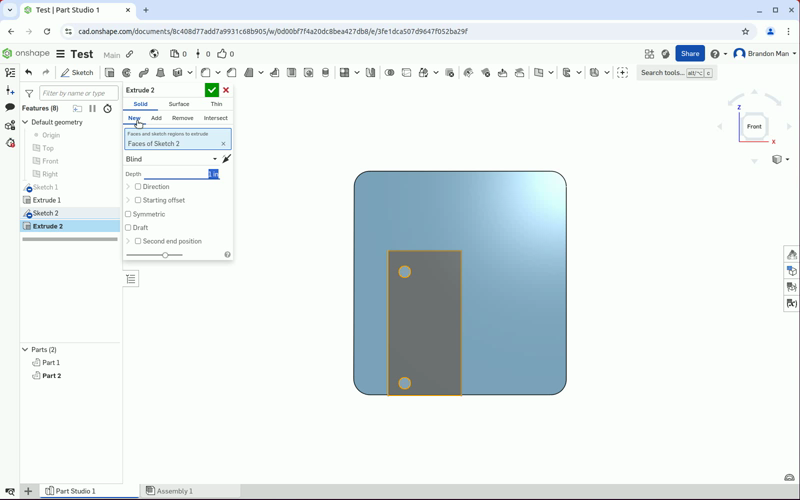
text(4.092)
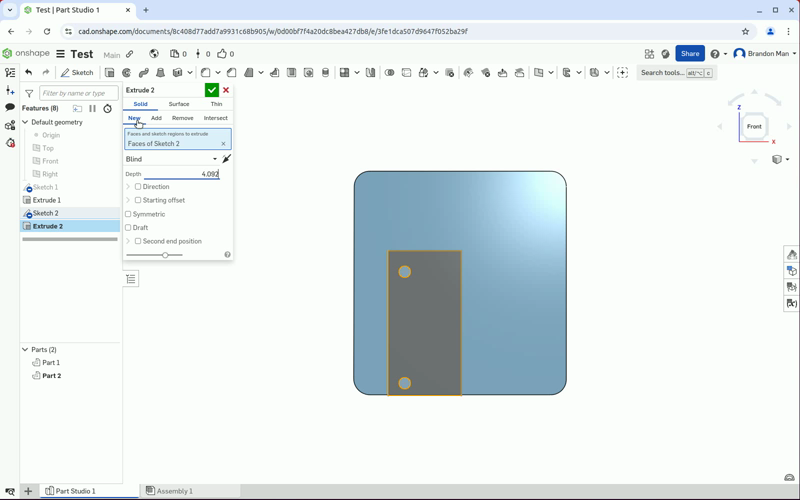
key(enter)
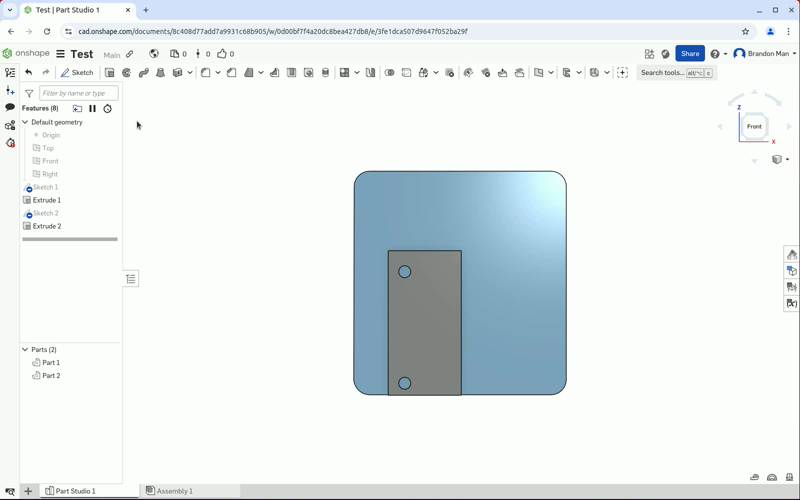
key(shift+h)
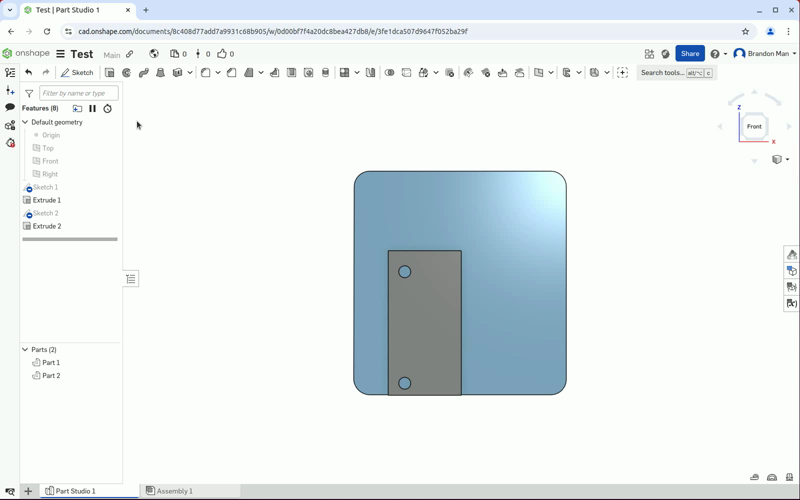
key(shift+h)
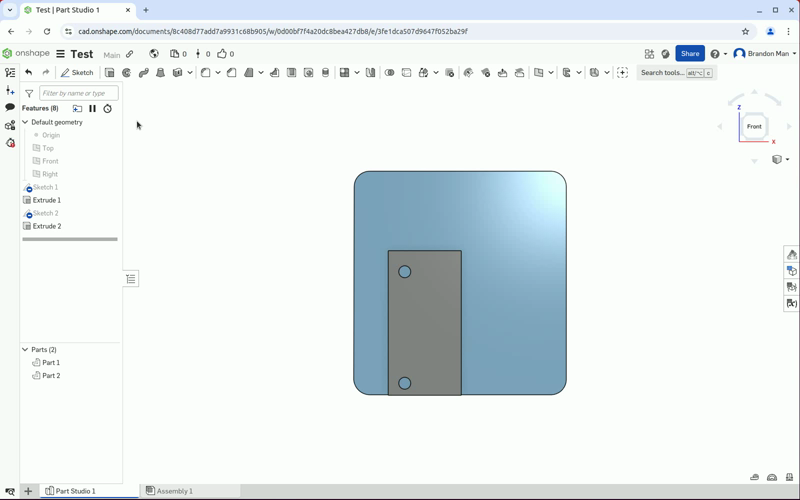
mouse_move(73, 189)
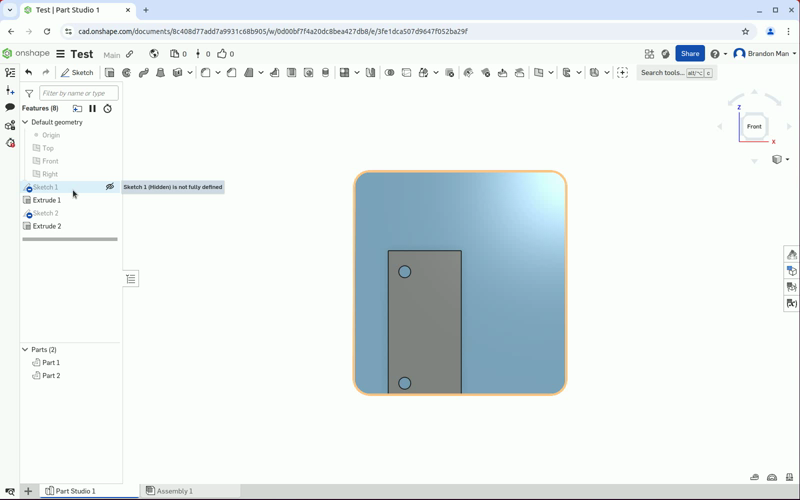
click(73, 189)
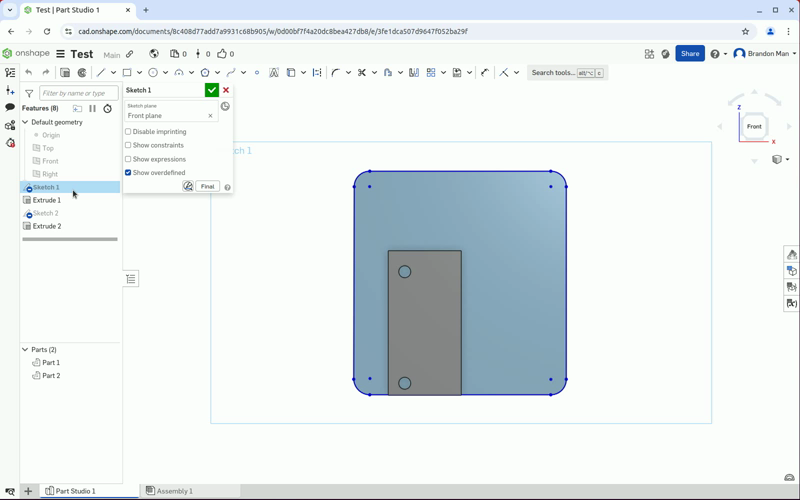
mouse_move(229, 92)
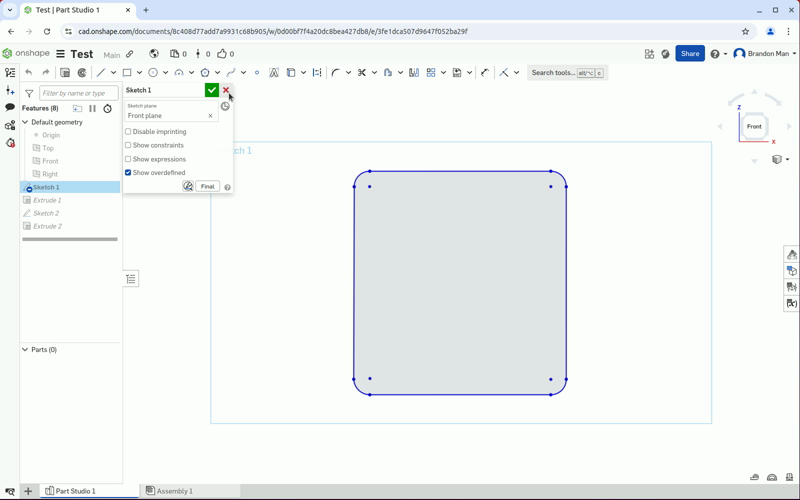
click(229, 92)
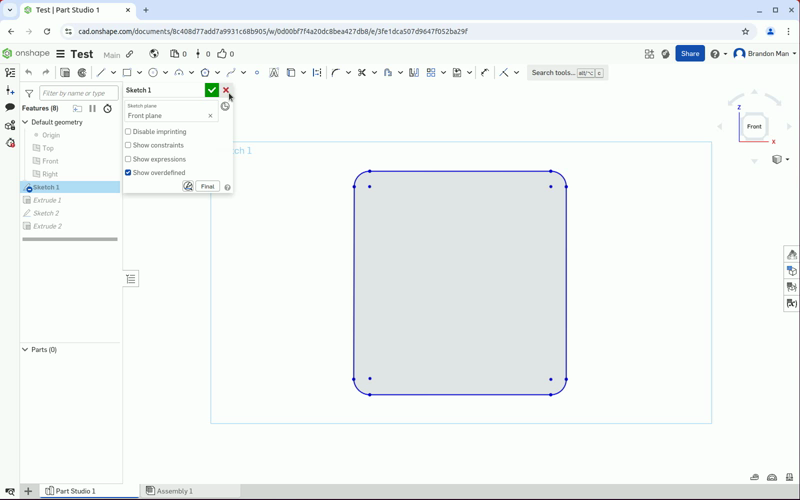
key(shift+s)
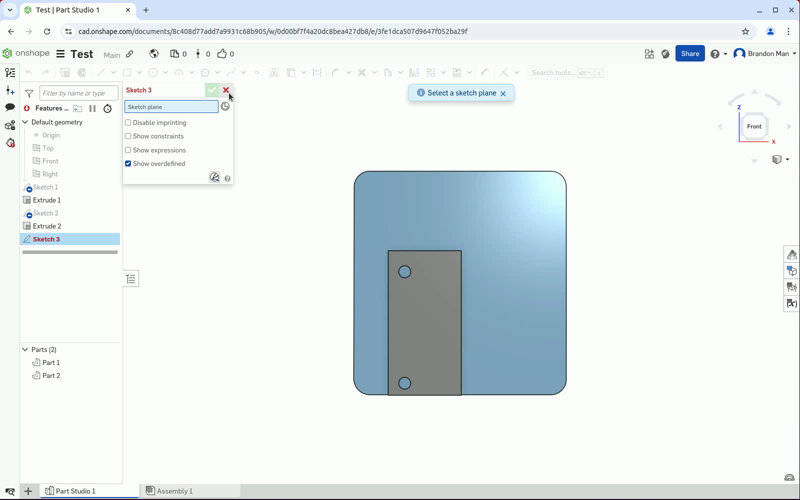
mouse_move(73, 163)
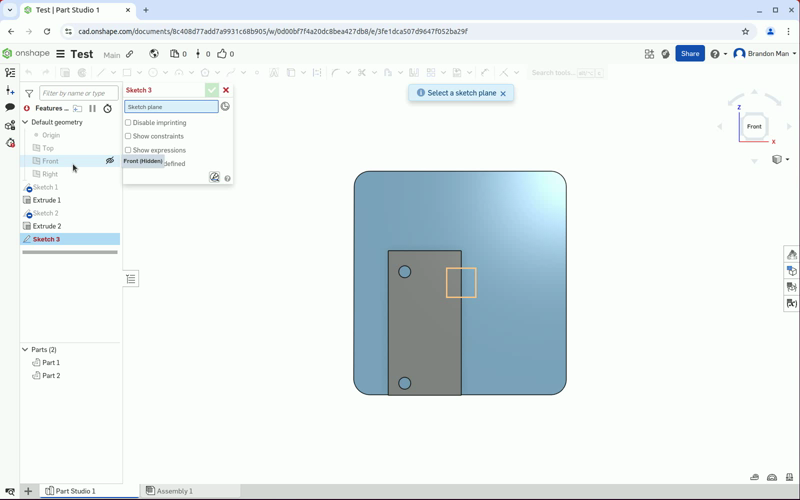
click(73, 163)
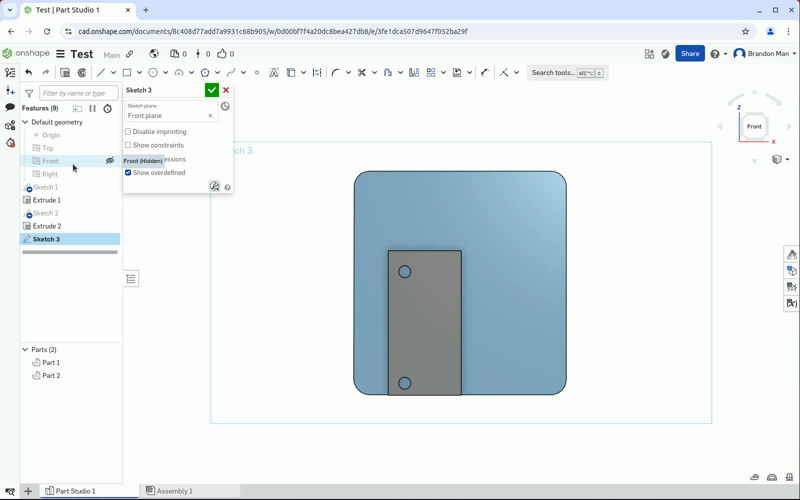
mouse_move(73, 352)
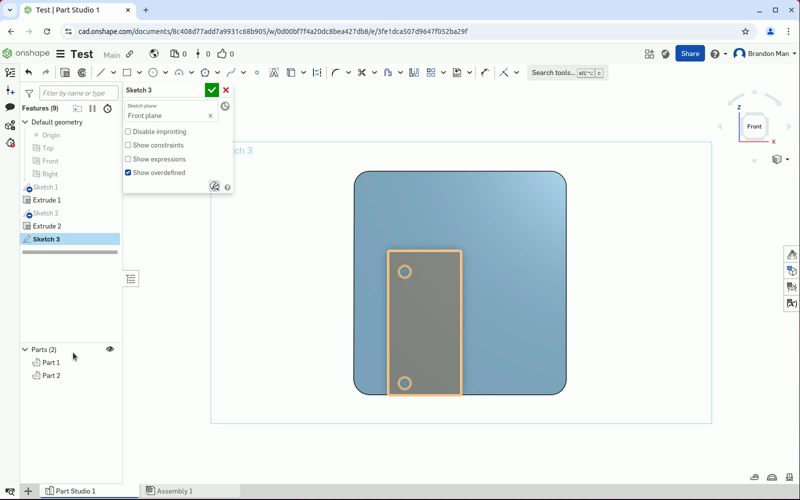
key(y)
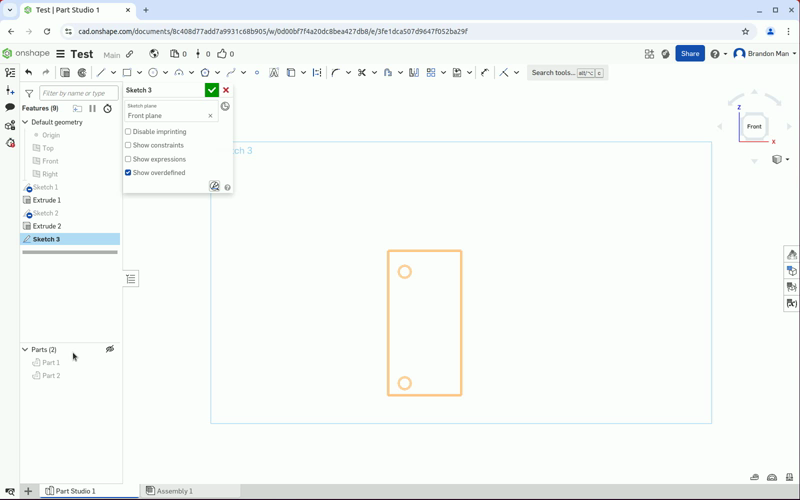
key(l)
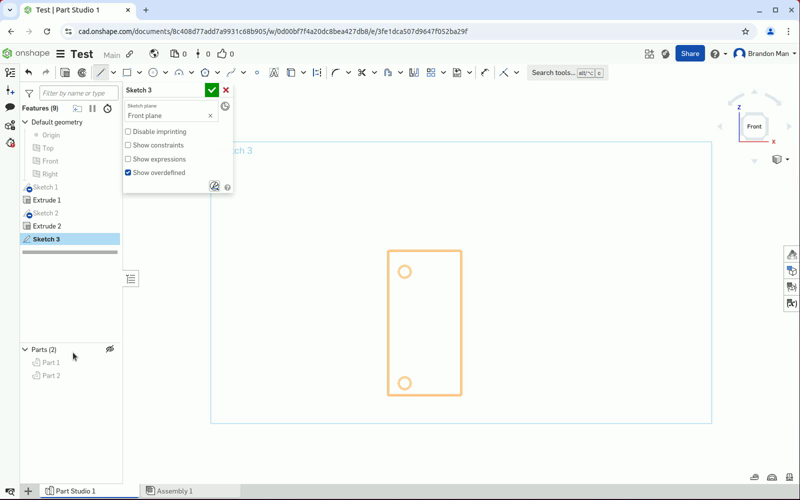
key_down(shift)
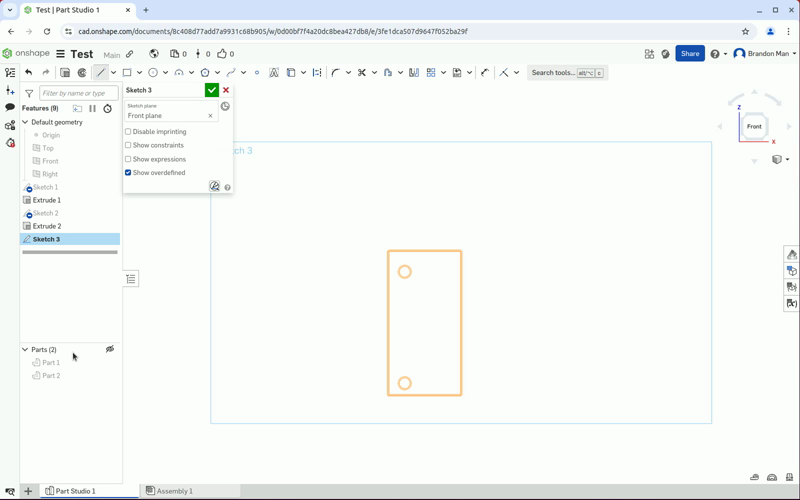
mouse_move(460, 395)
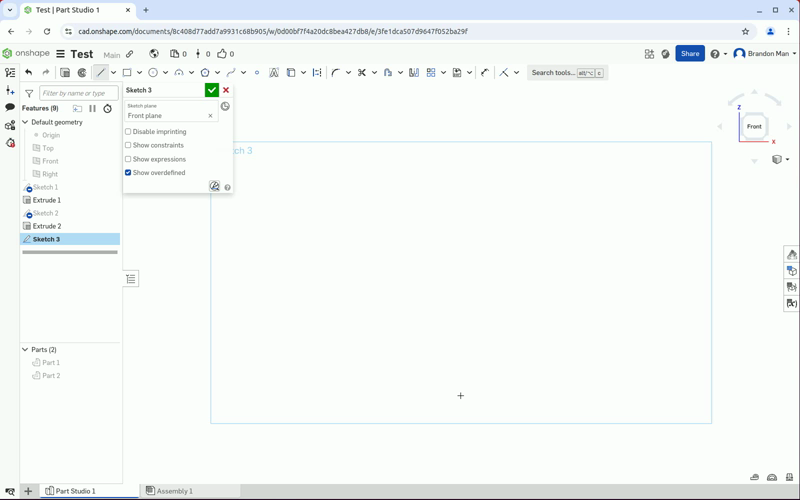
click(460, 395)
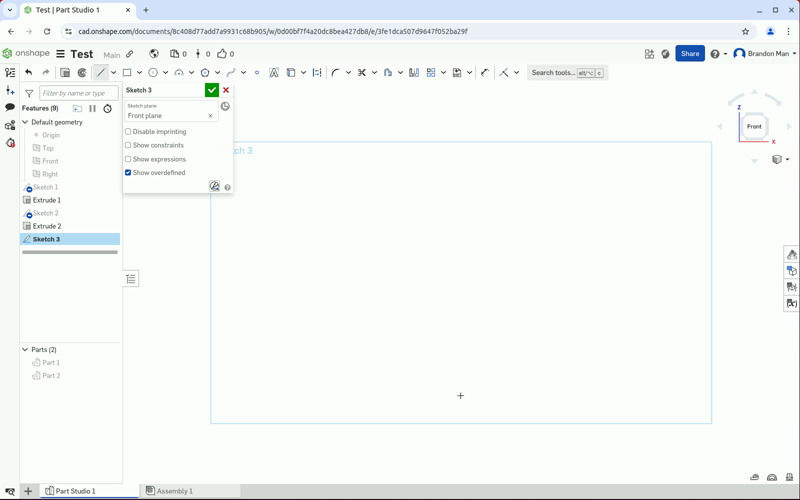
key_up(shift)
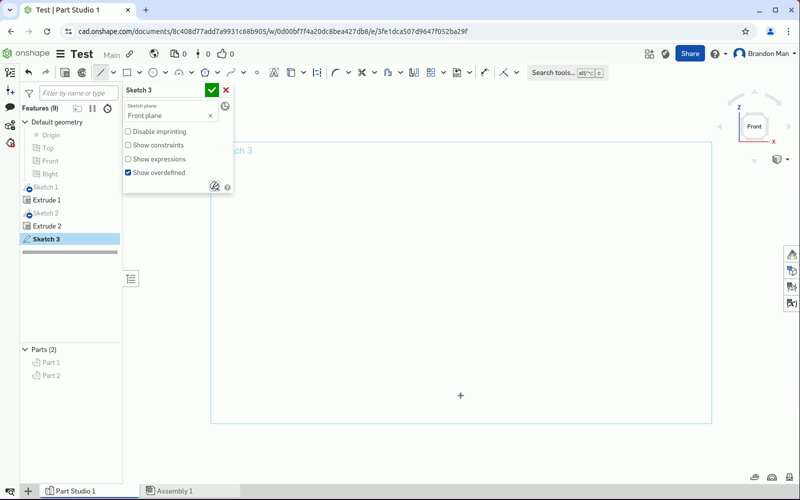
key_down(shift)
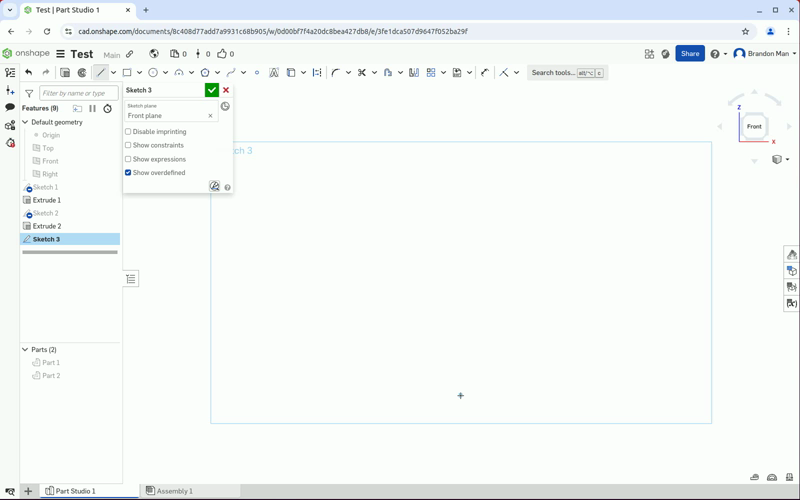
mouse_move(534, 395)
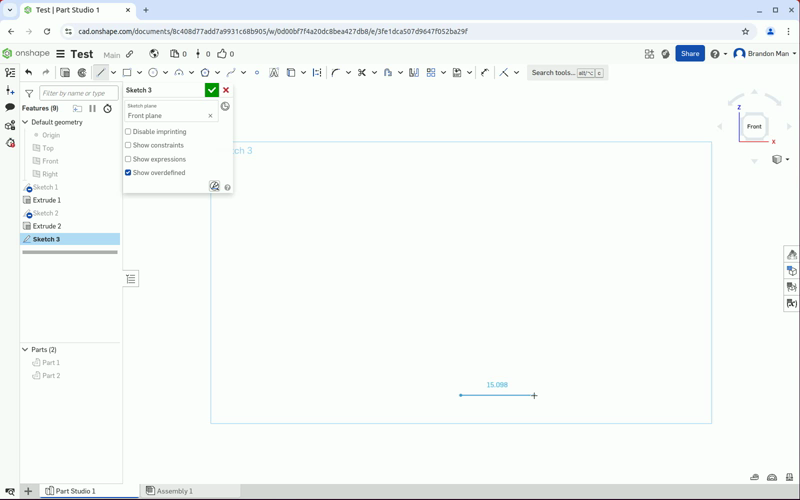
click(534, 395)
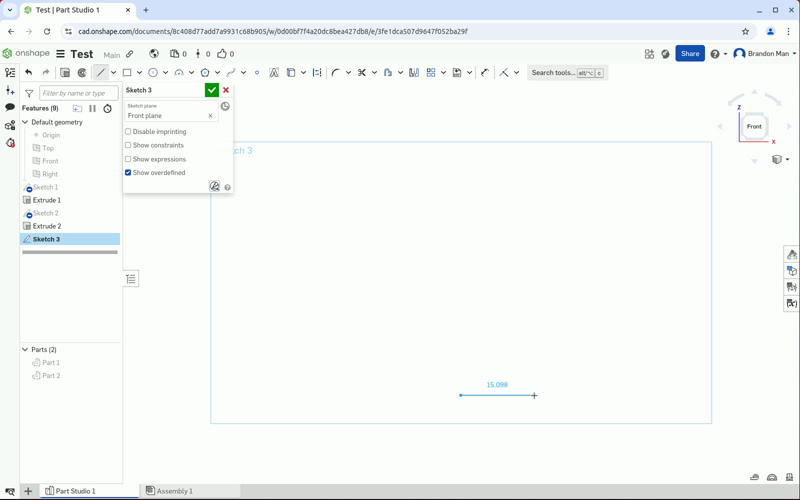
key_up(shift)
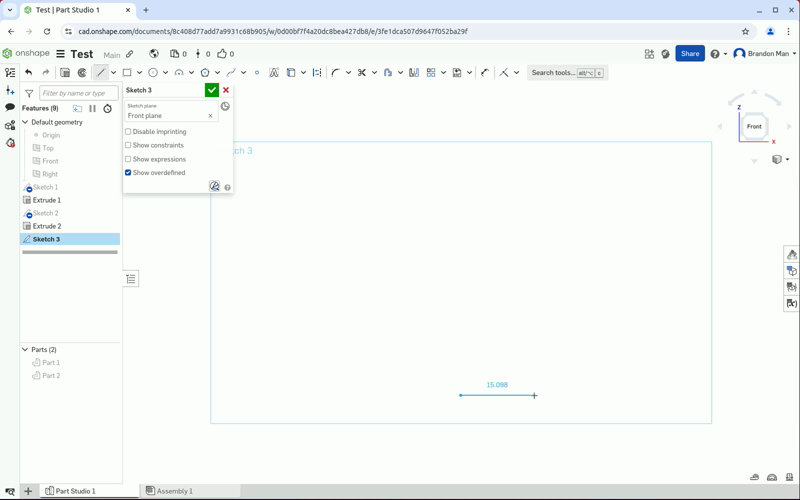
key_down(shift)
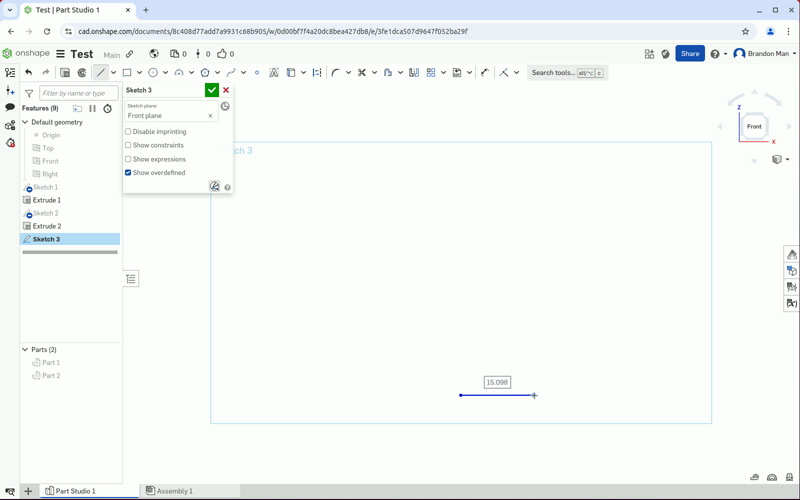
mouse_move(534, 250)
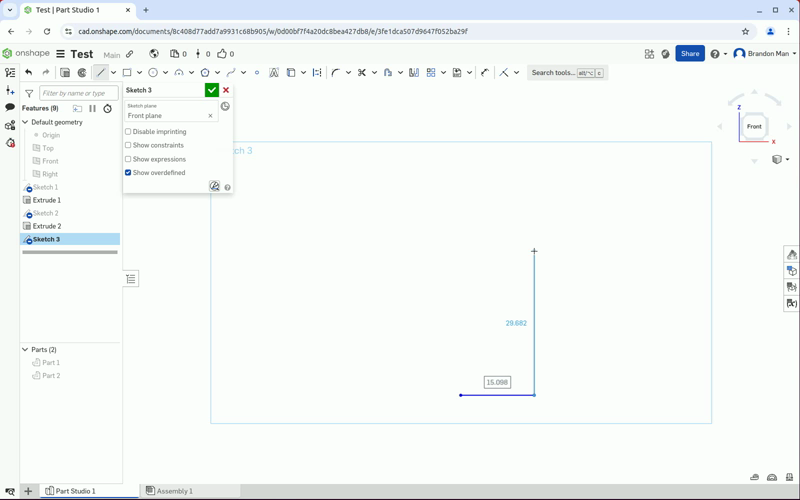
click(534, 250)
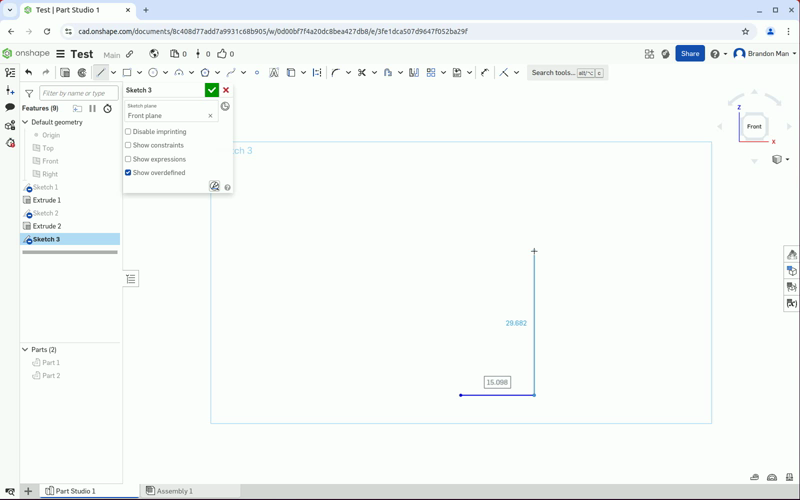
key_up(shift)
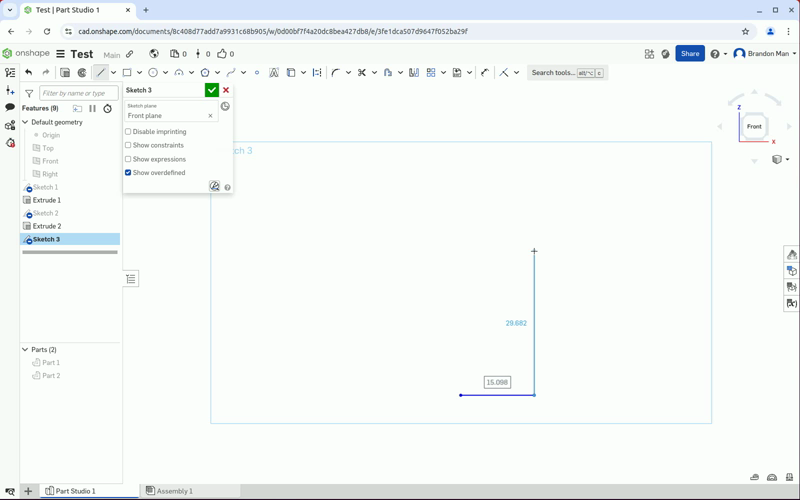
key_down(shift)
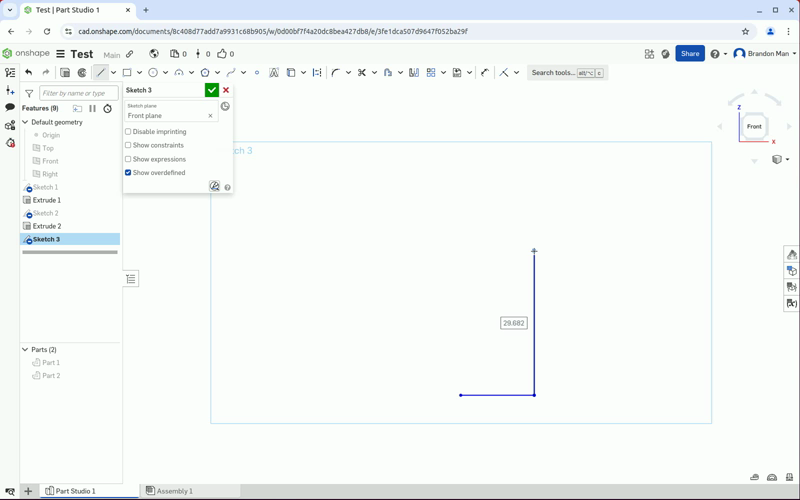
mouse_move(460, 250)
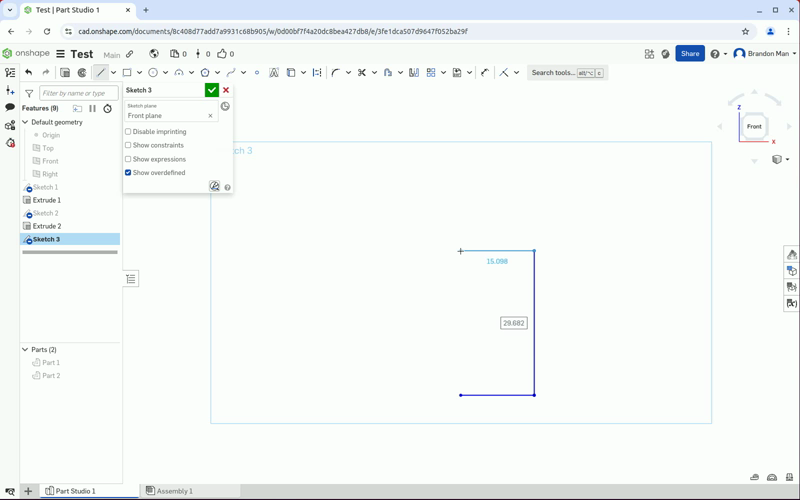
click(460, 250)
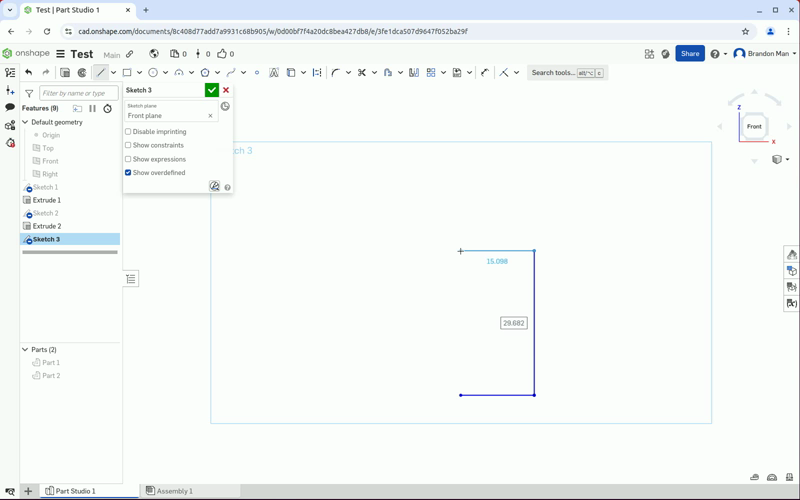
key_up(shift)
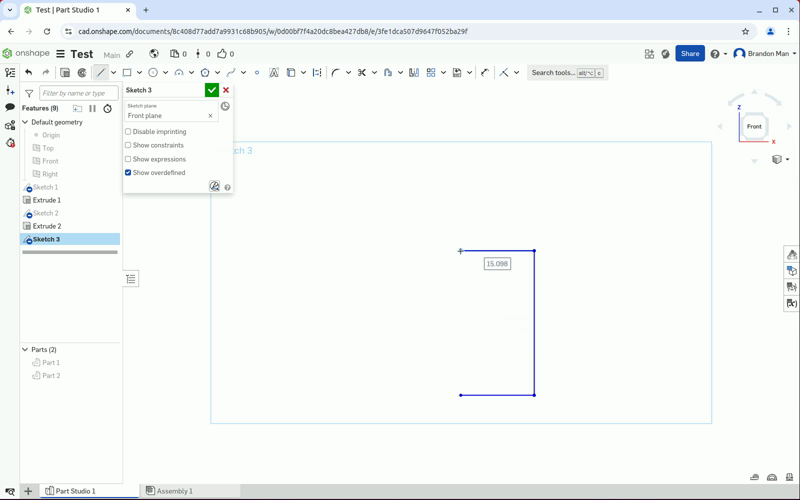
key_down(shift)
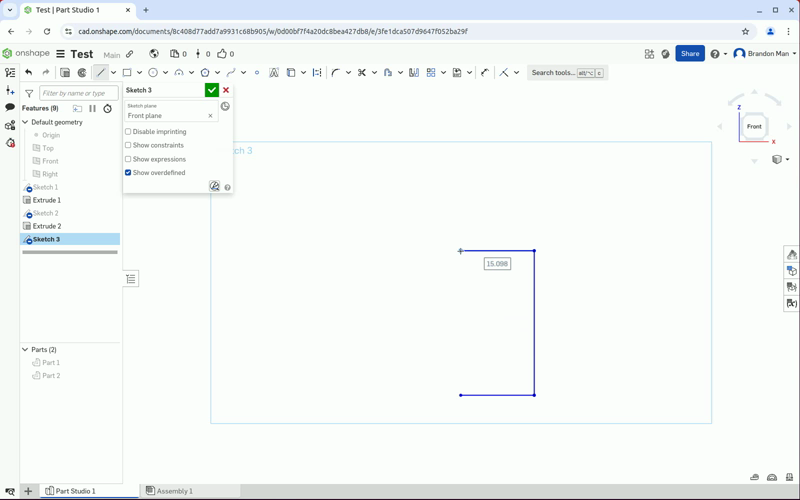
mouse_move(460, 395)
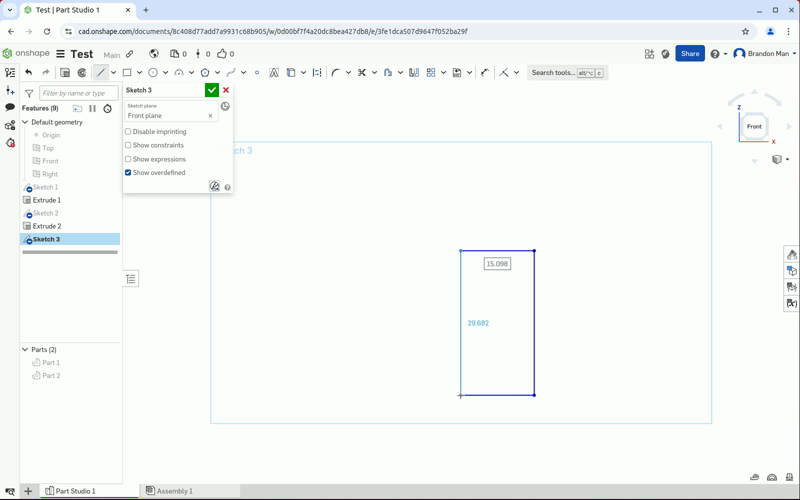
key_up(shift)
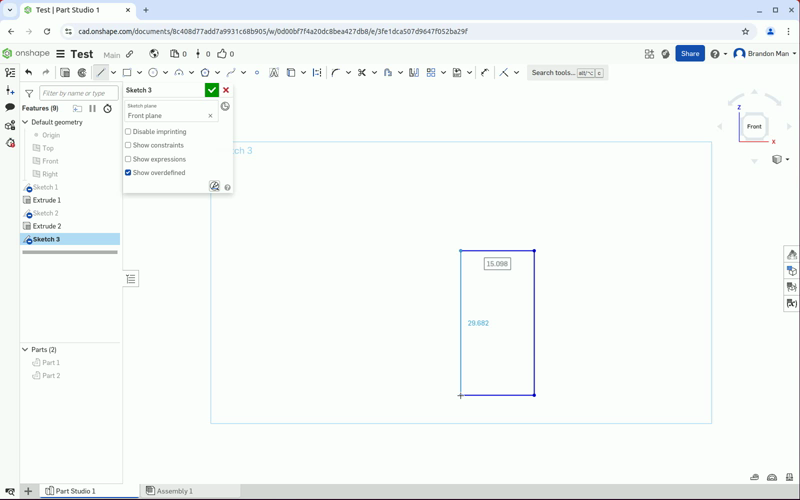
click(460, 395)
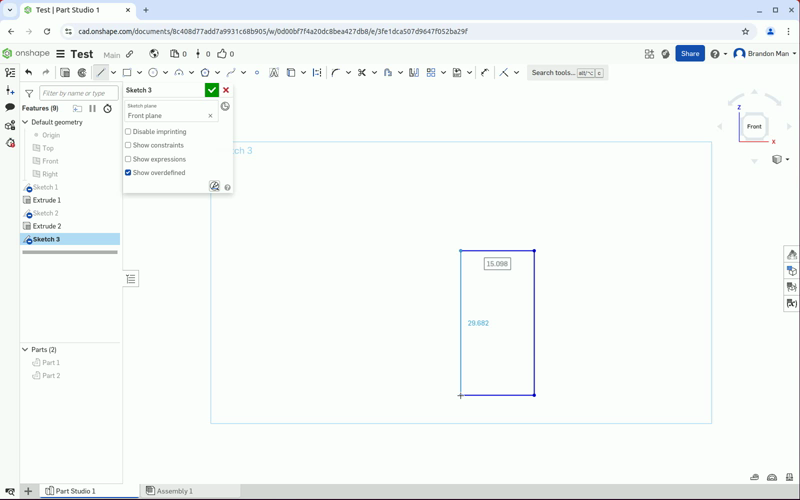
key(esc)
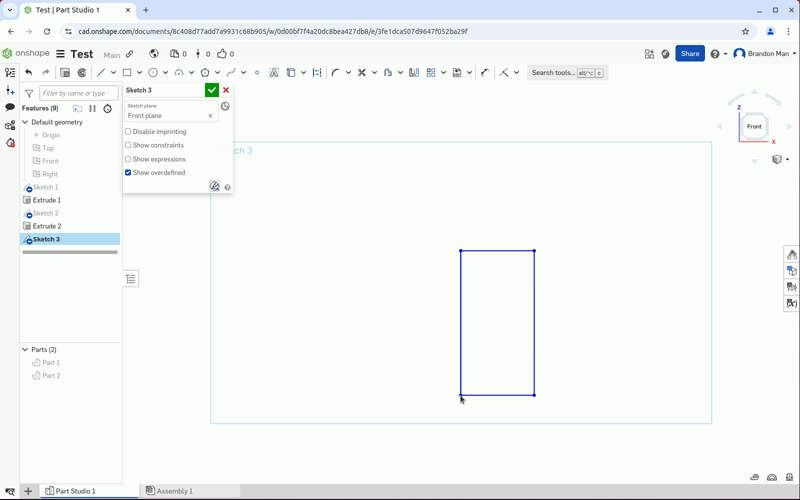
key(c)
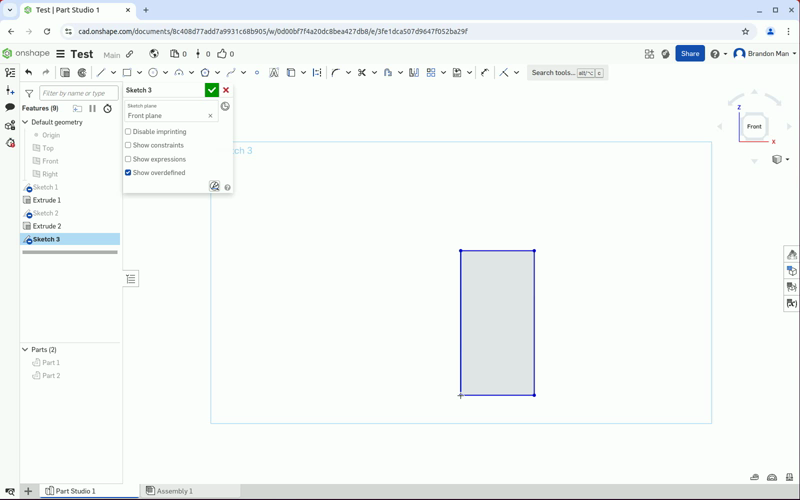
key_down(shift)
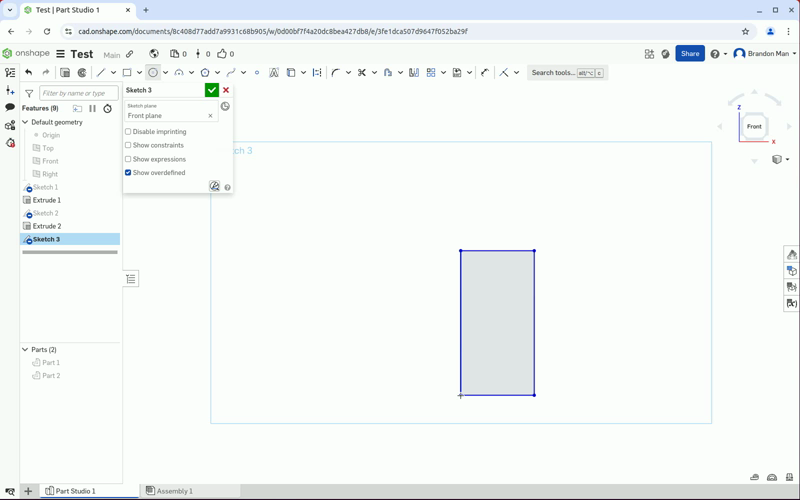
mouse_move(517, 383)
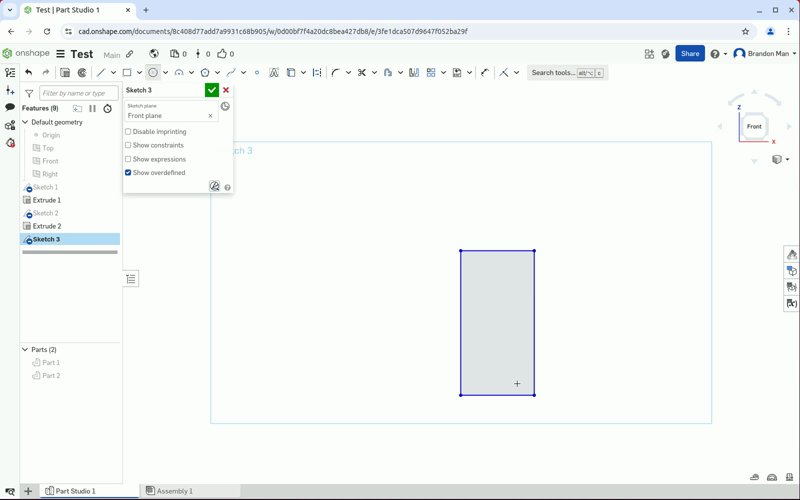
click(517, 383)
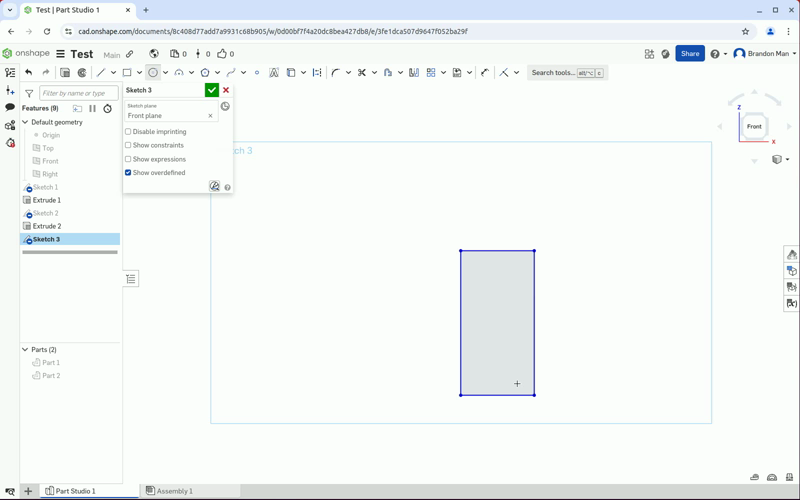
key_up(shift)
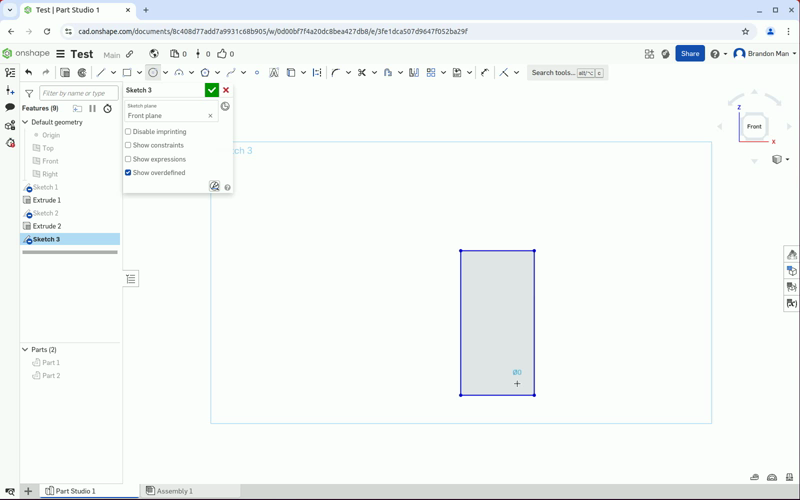
mouse_move(523, 383)
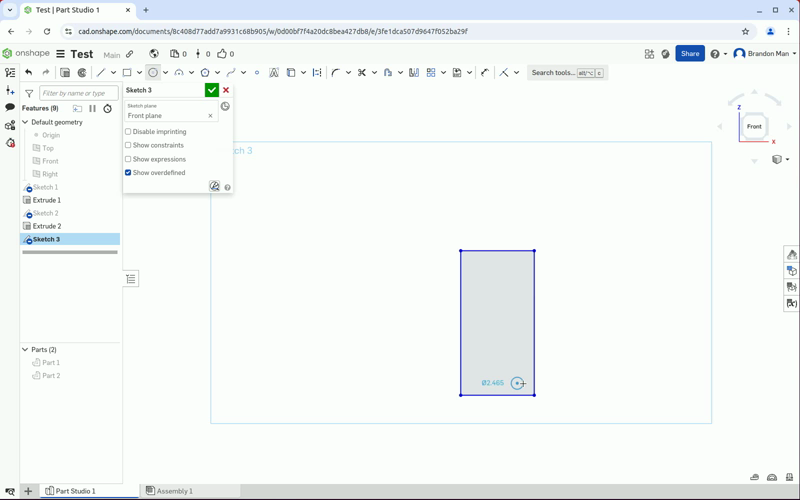
click(523, 383)
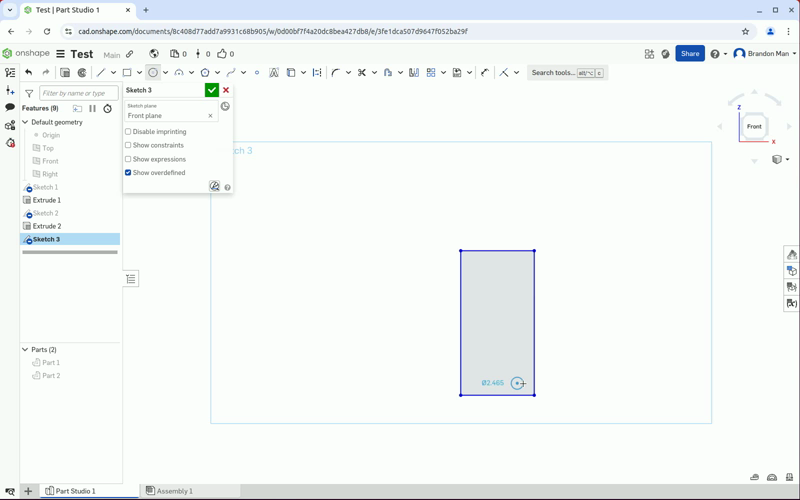
key(esc)
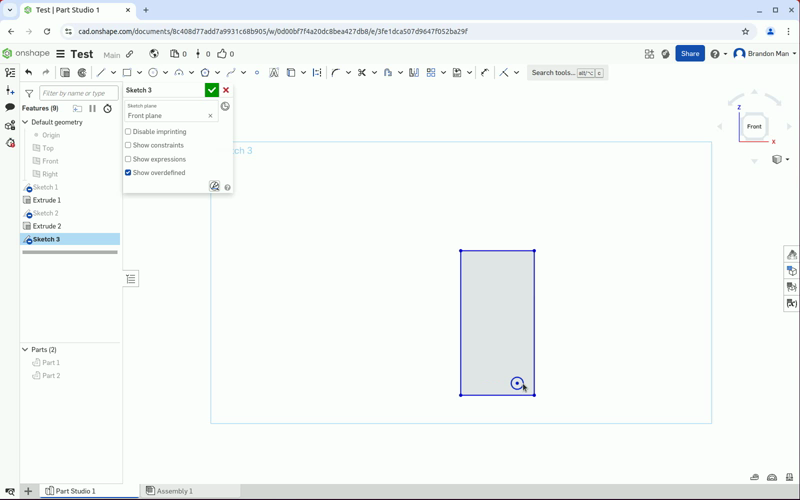
key(c)
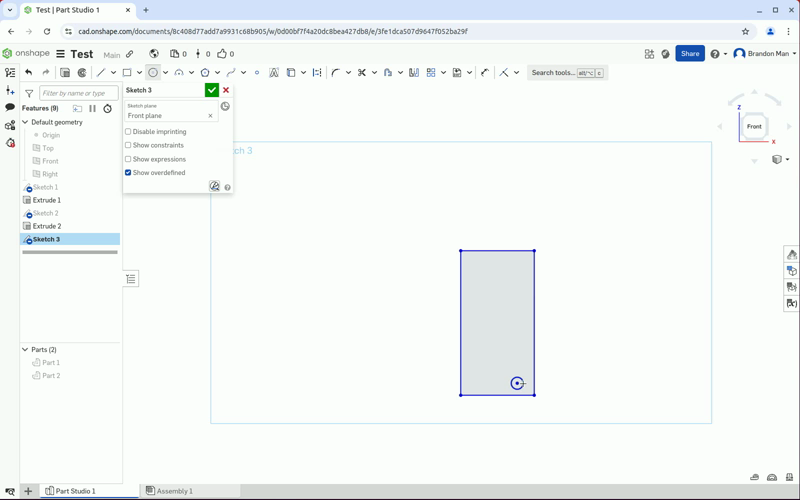
key_down(shift)
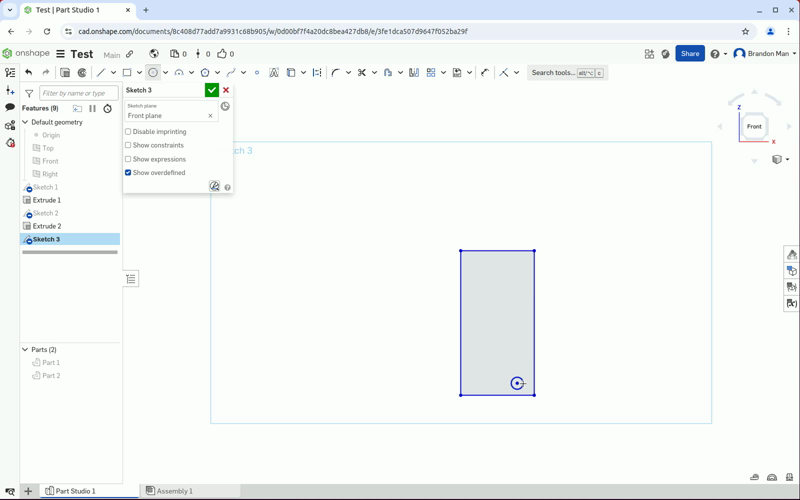
mouse_move(517, 271)
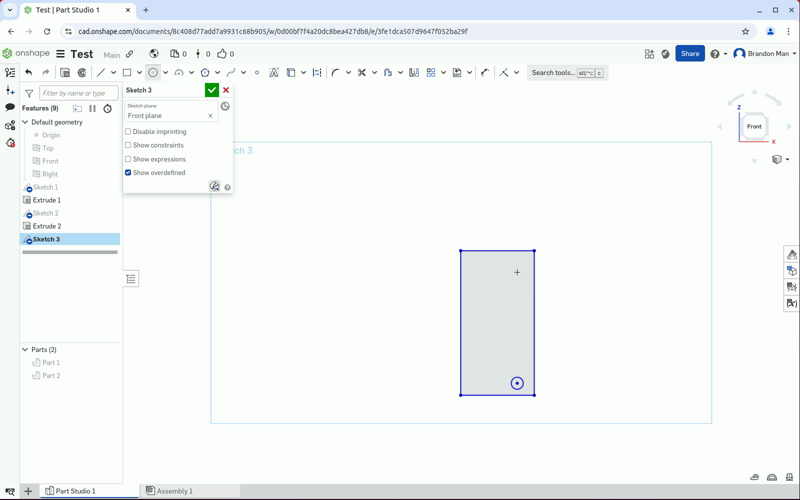
click(517, 271)
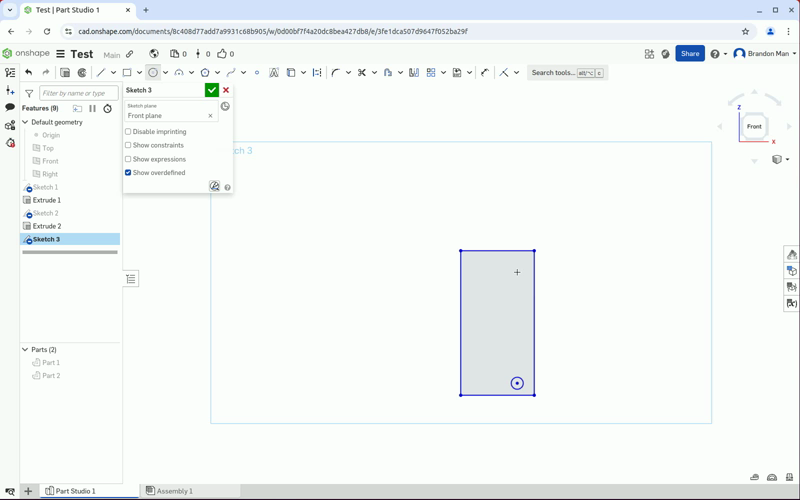
key_up(shift)
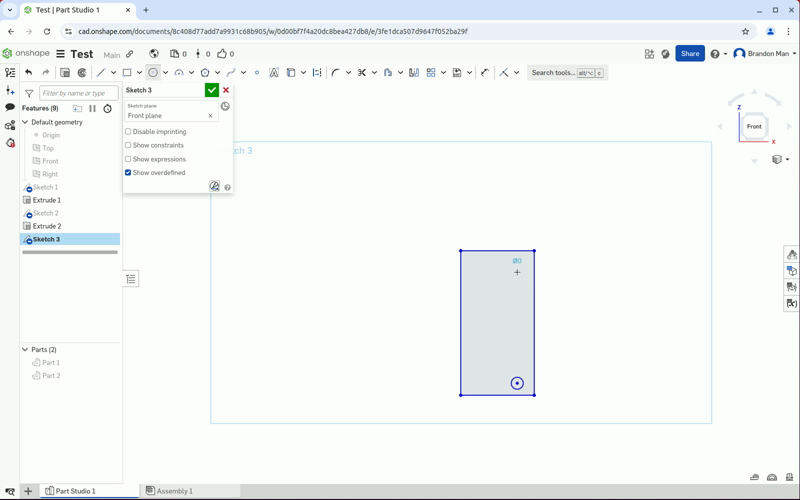
mouse_move(523, 271)
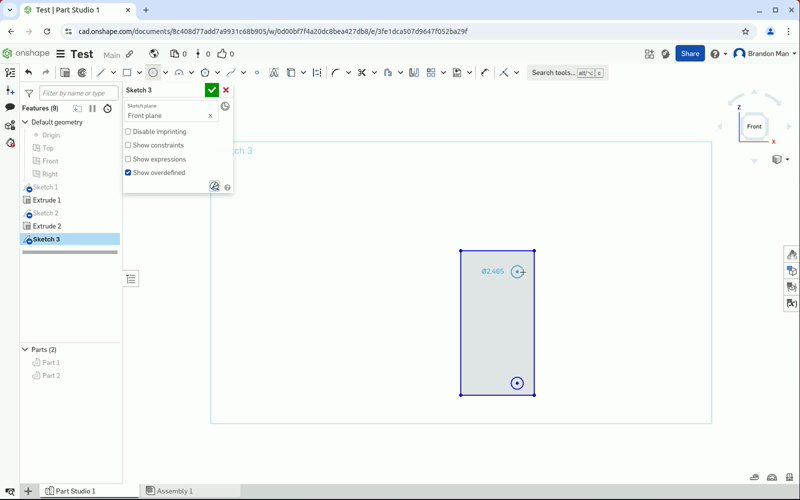
click(523, 271)
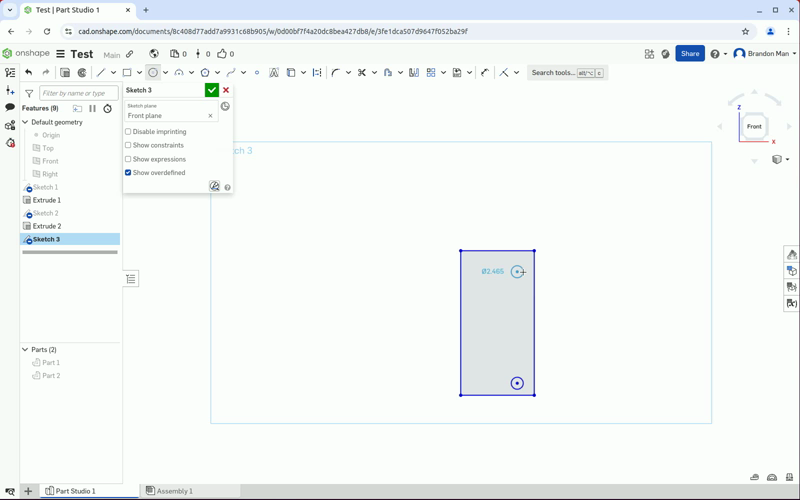
key(esc)
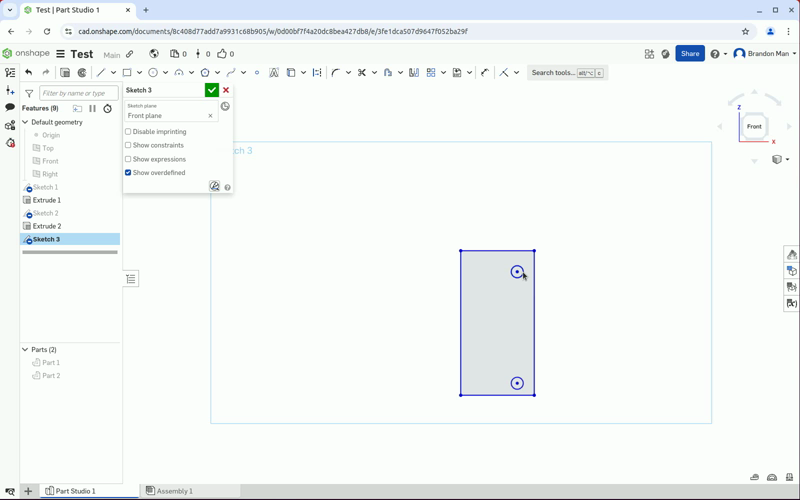
mouse_move(499, 305)
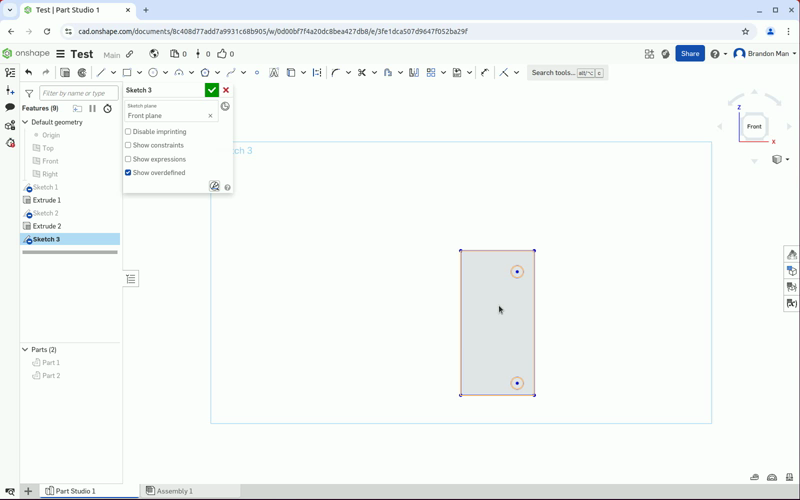
click(499, 305)
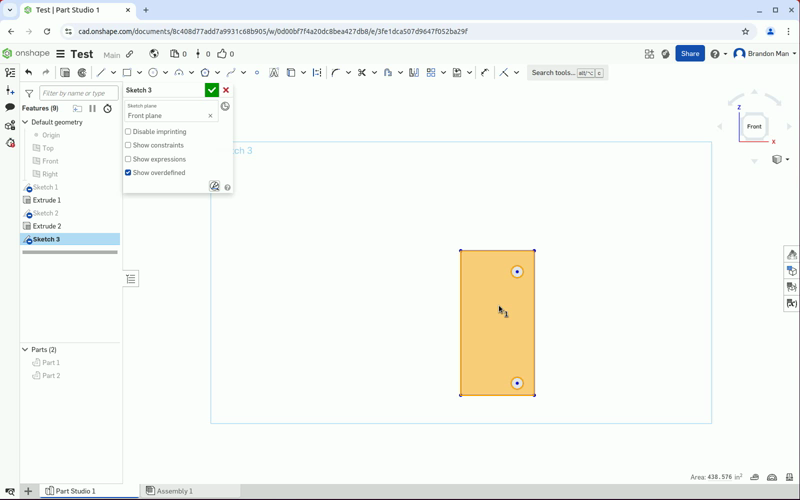
mouse_move(73, 352)
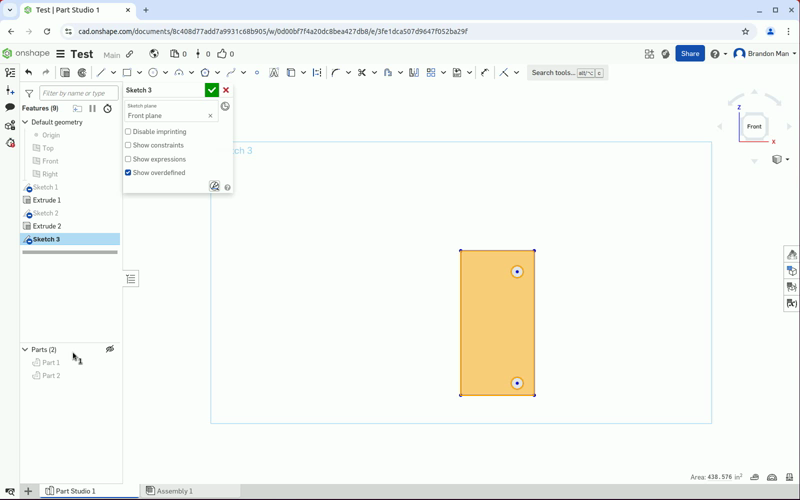
key(shift+y)
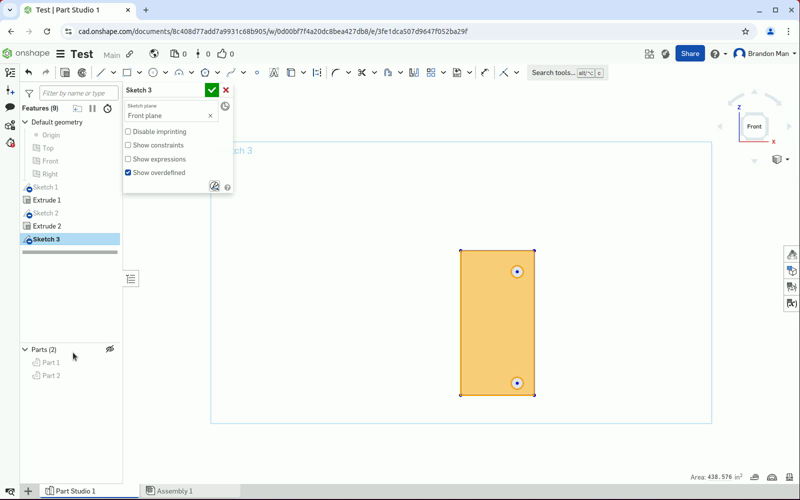
key(shift+e)
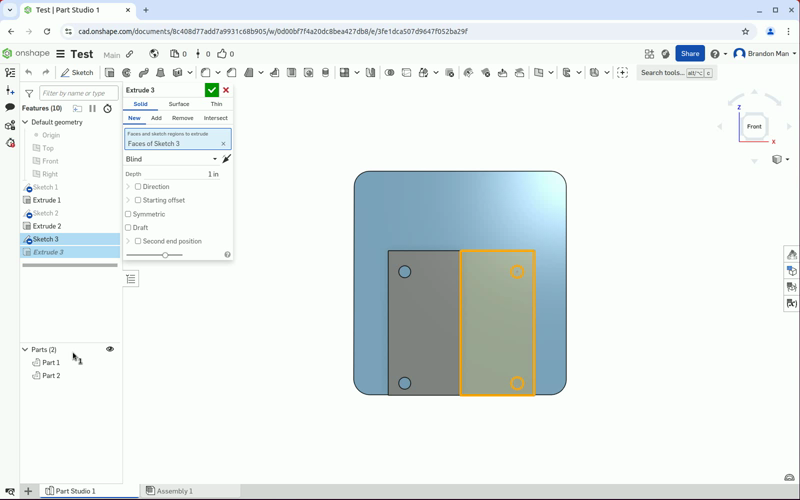
mouse_move(143, 106)
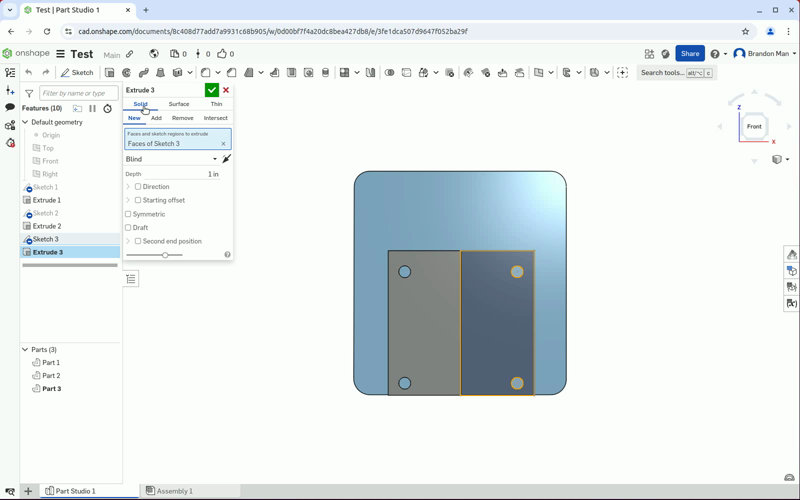
click(143, 106)
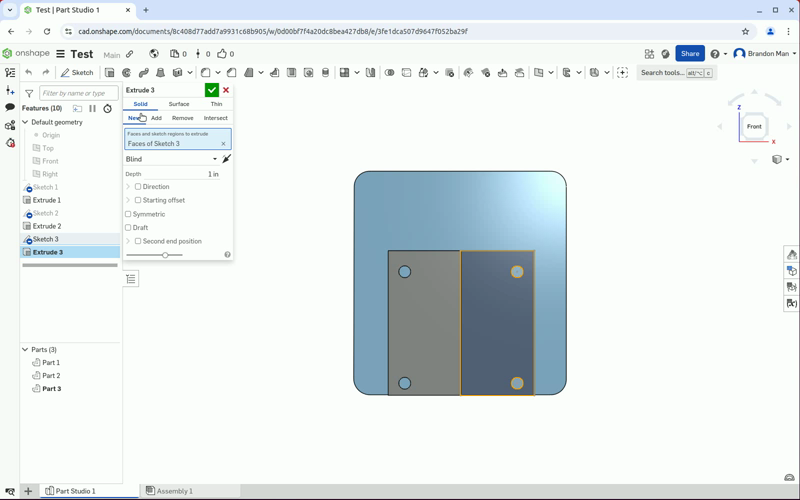
mouse_move(137, 120)
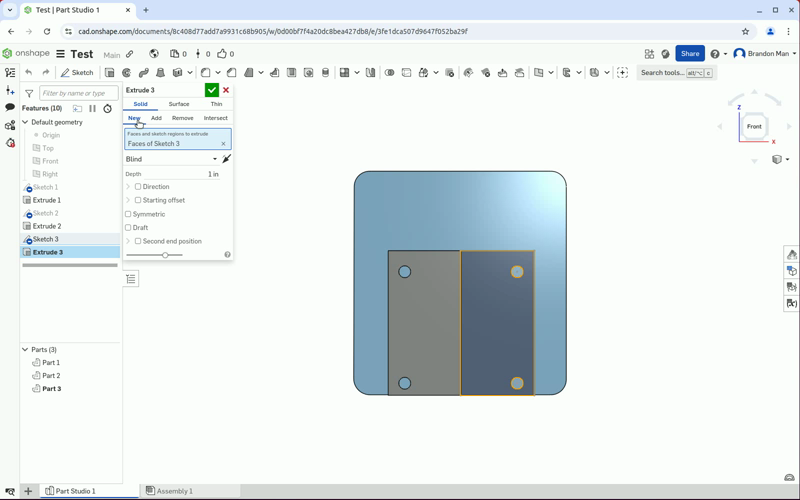
click(137, 120)
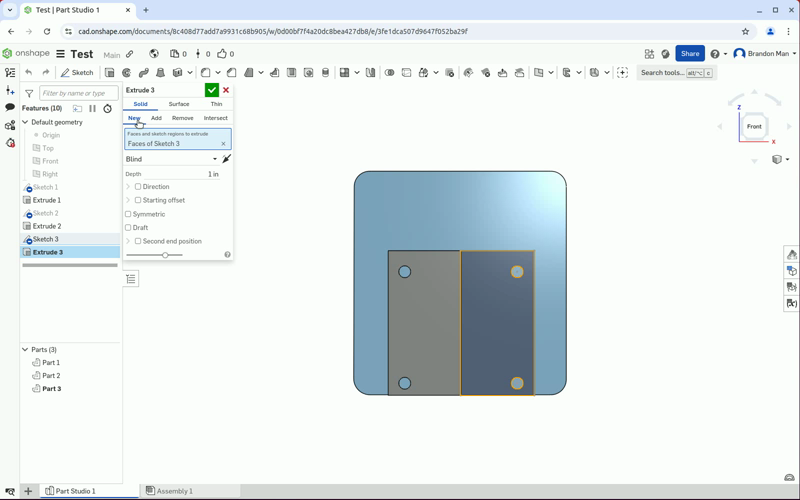
key(tab, 4)
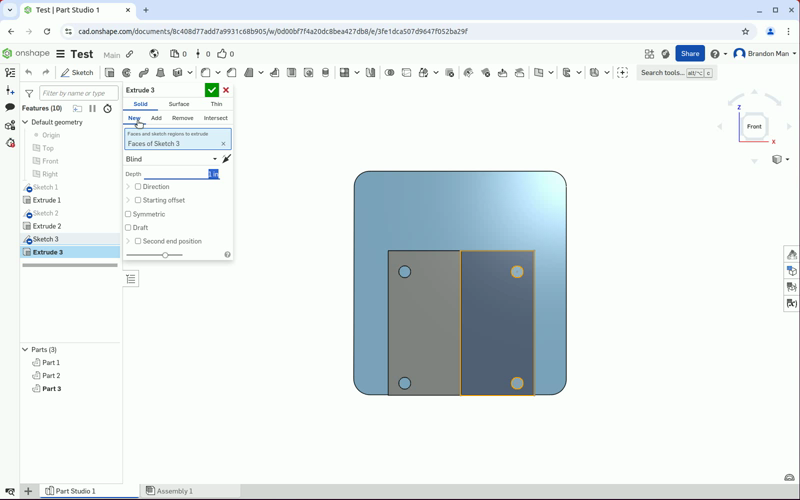
text(4.092)
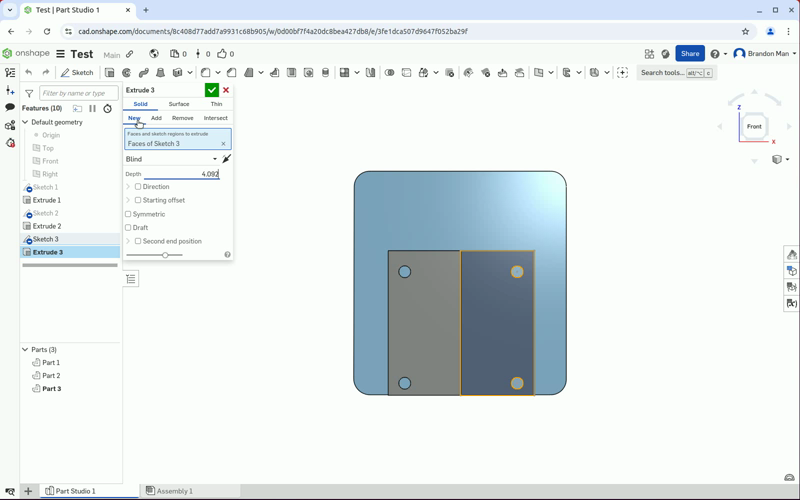
key(enter)
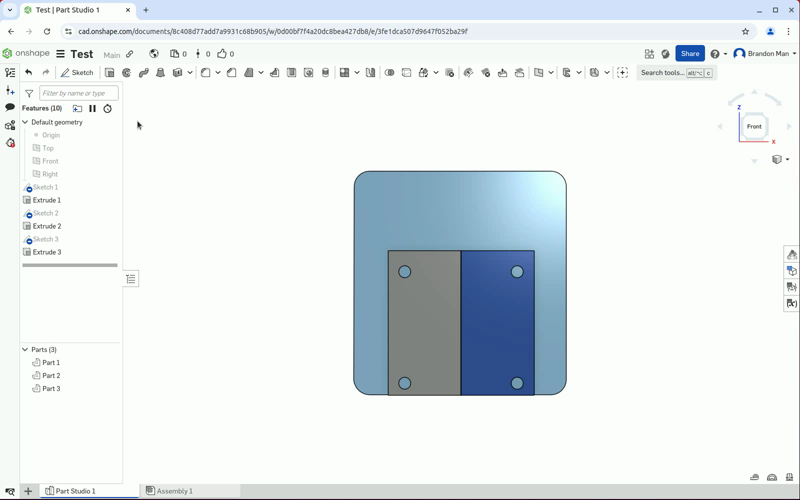
key(shift+h)
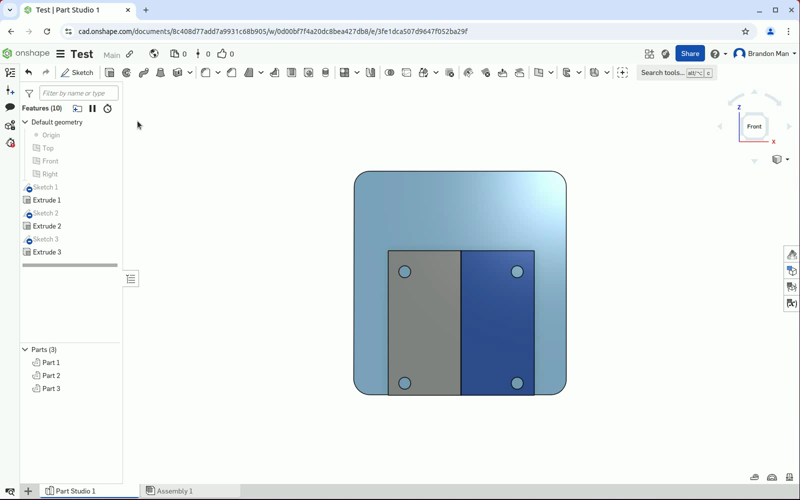
key(shift+h)
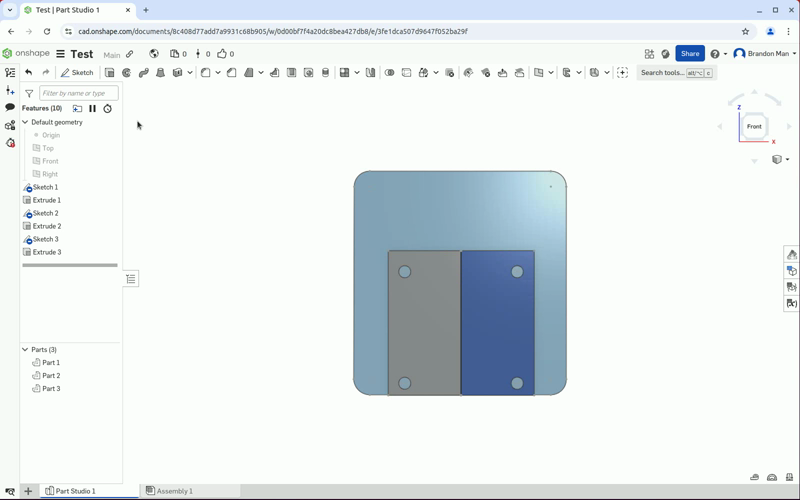
key(shift+7)
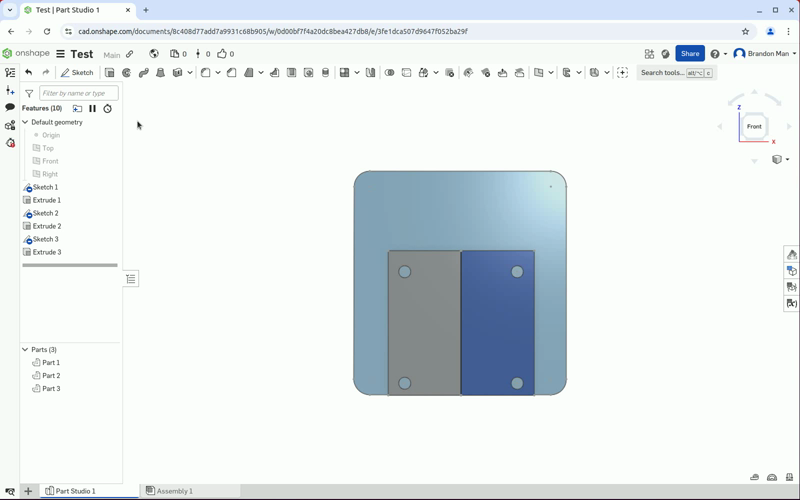
key(left, 2)
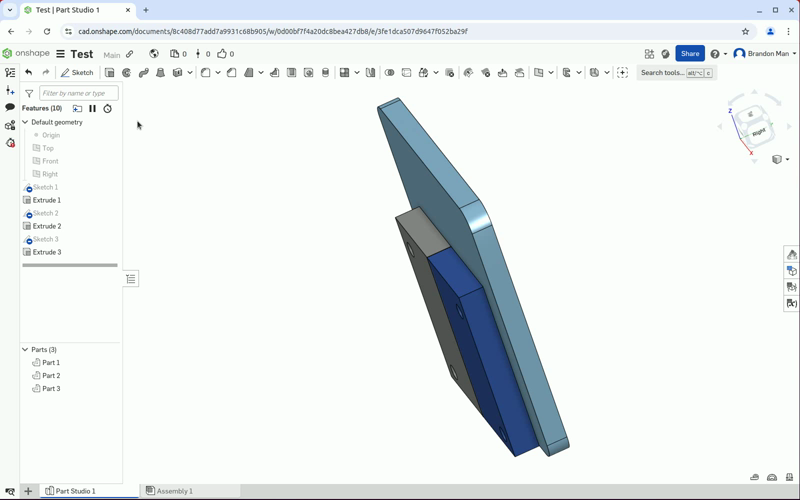
key(down, 2)
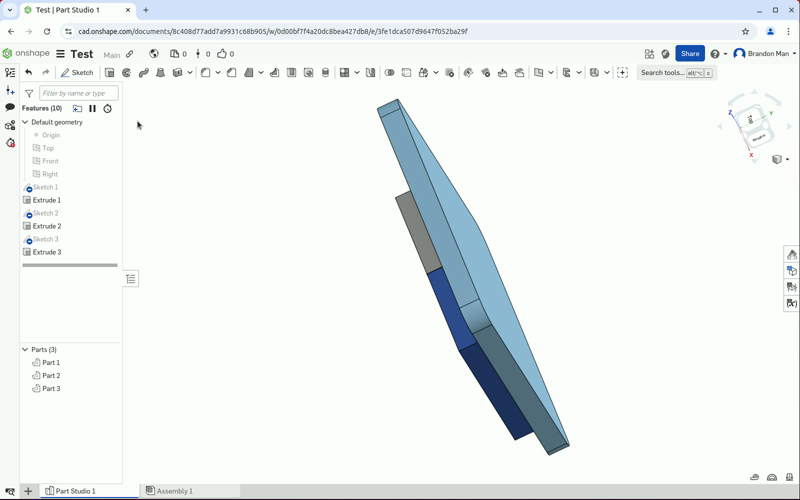
key(up, 2)
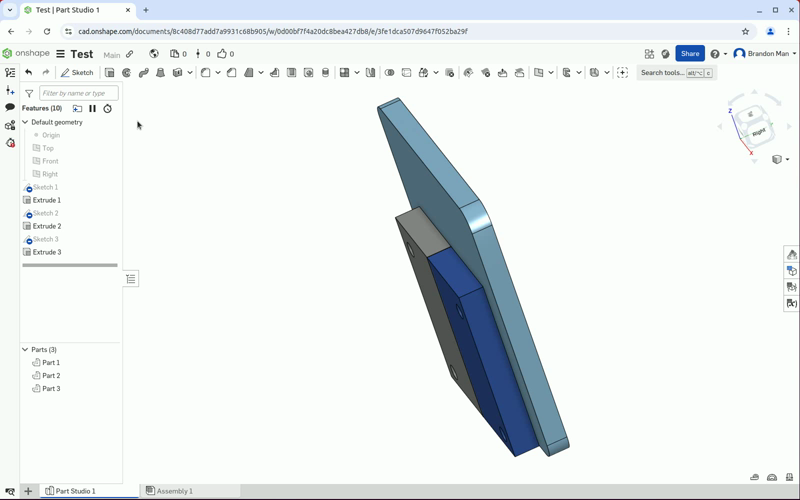
key(right, 2)
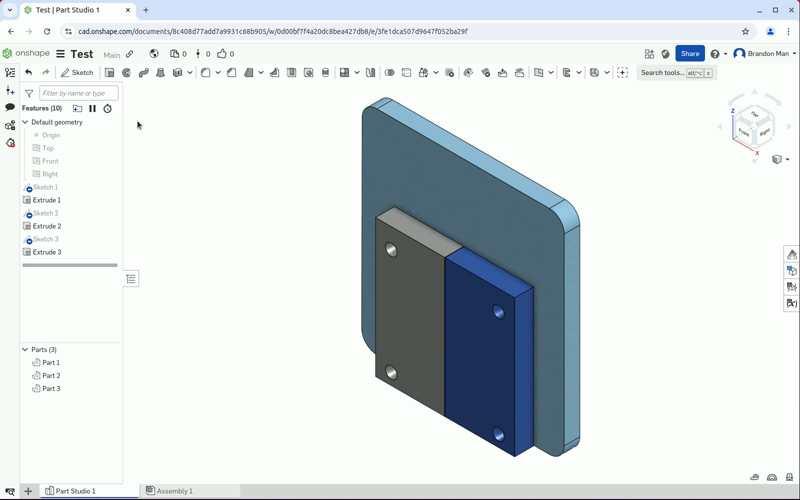
mouse_move(73, 189)
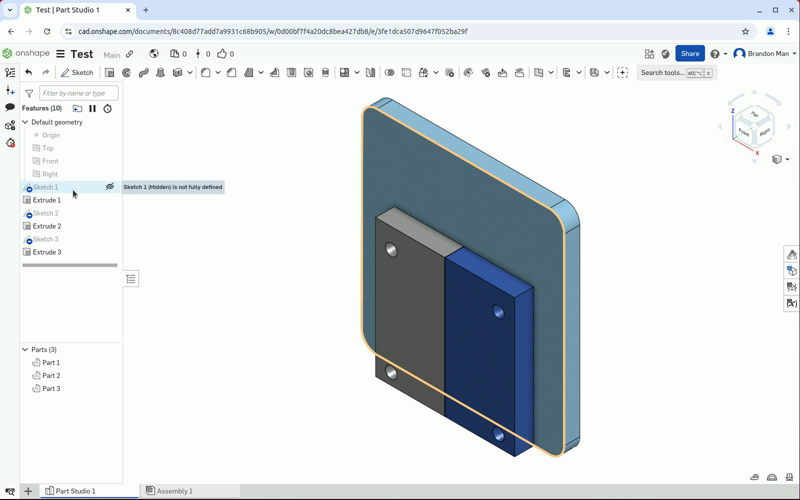
click(73, 189)